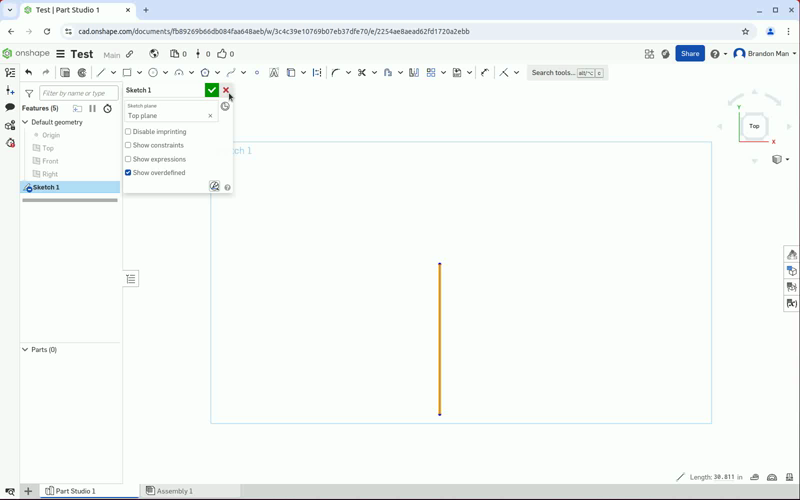
key(shift+h)
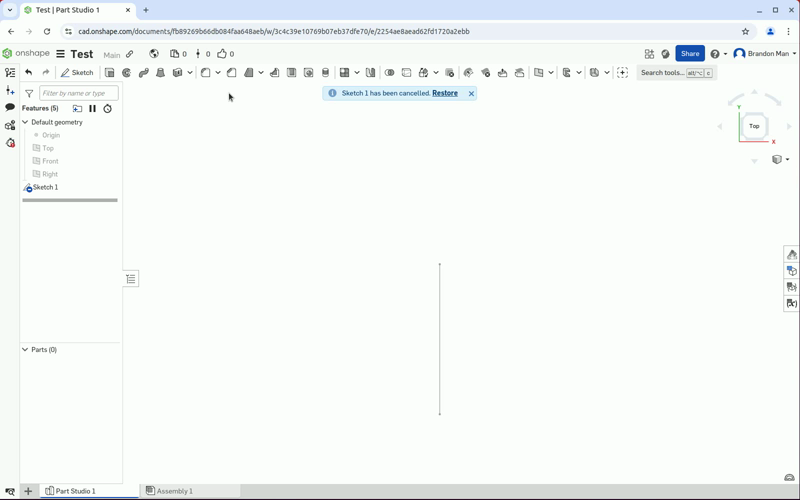
mouse_move(73, 352)
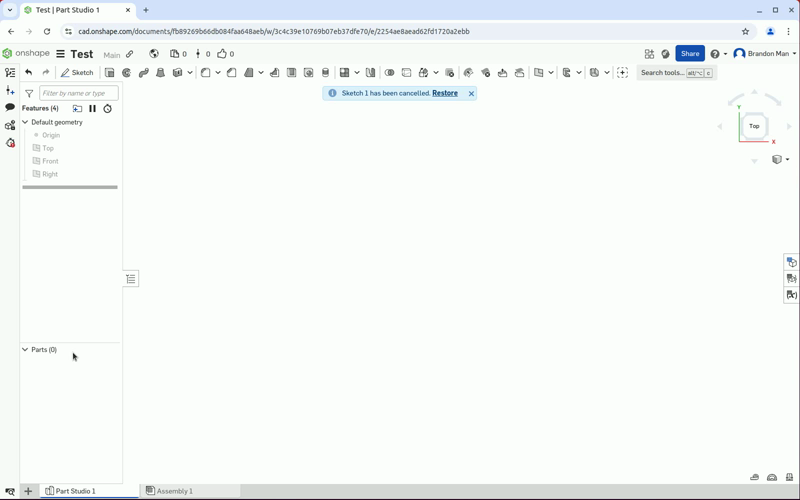
key(y)
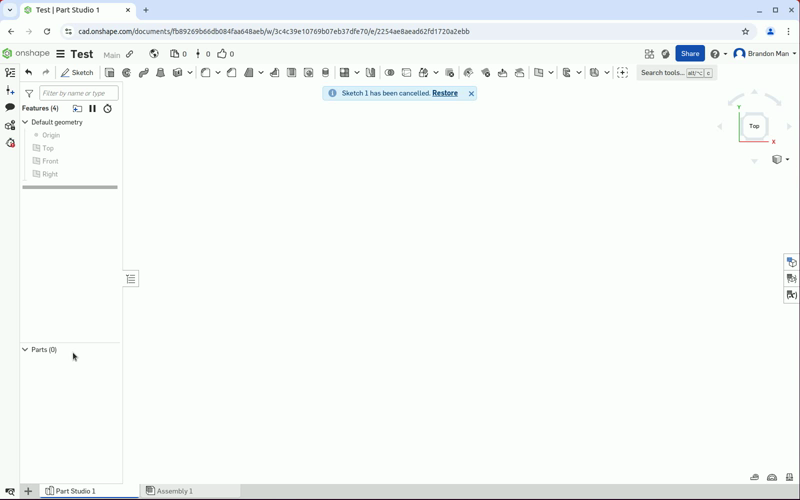
key(shift+p)
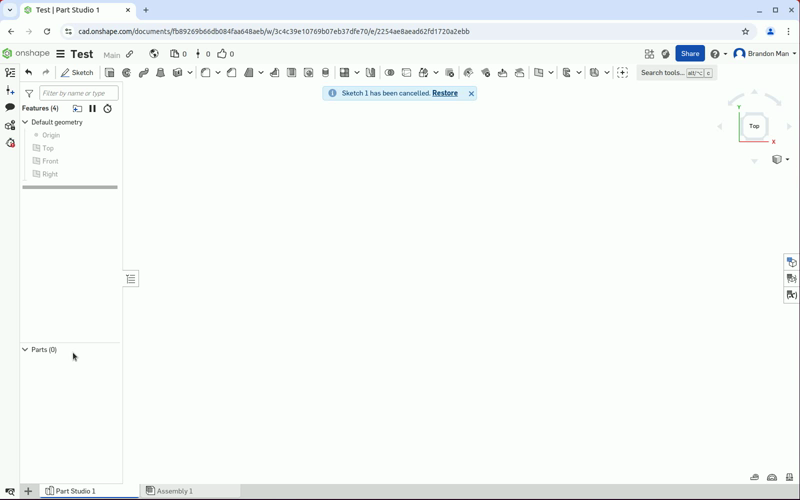
key(space)
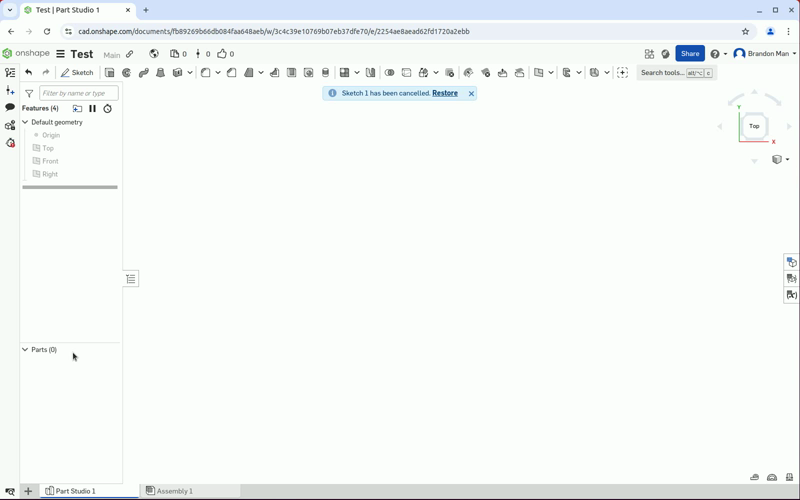
key_down(shift)
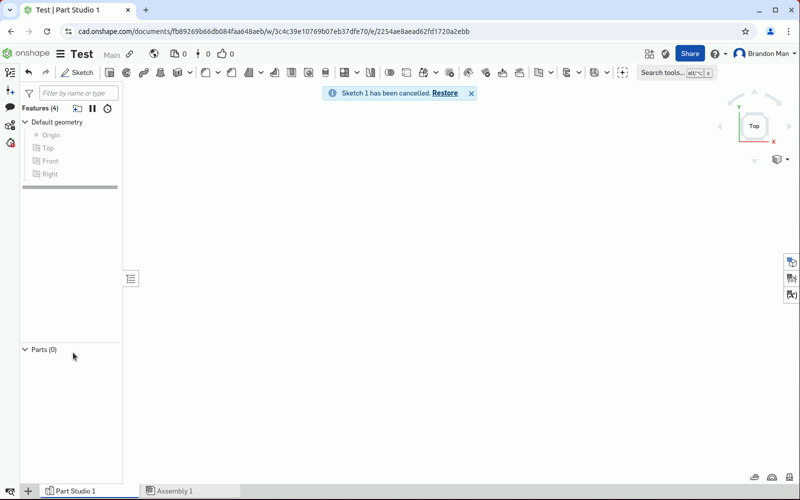
key(up)
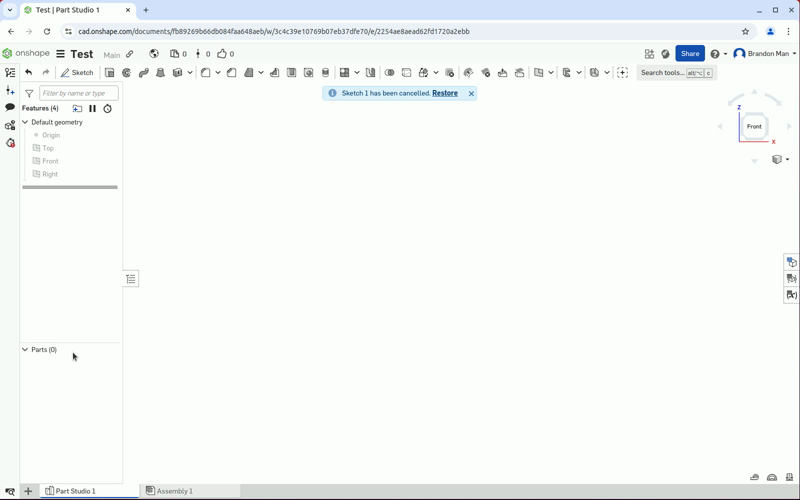
key_up(shift)
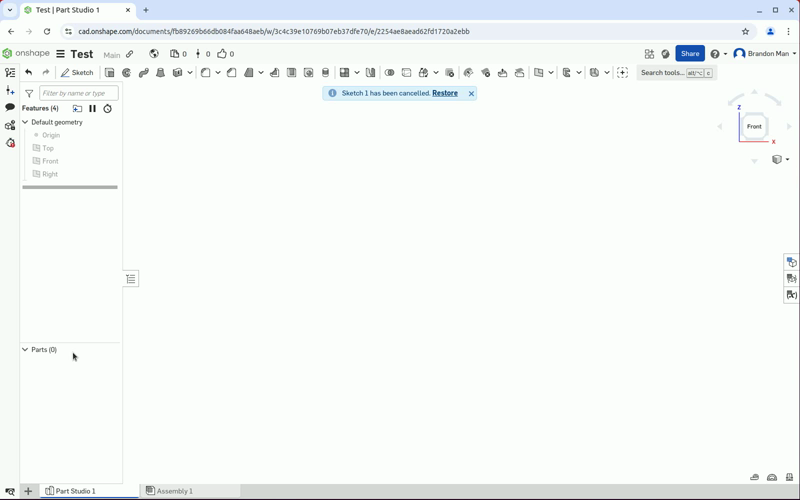
mouse_move(73, 352)
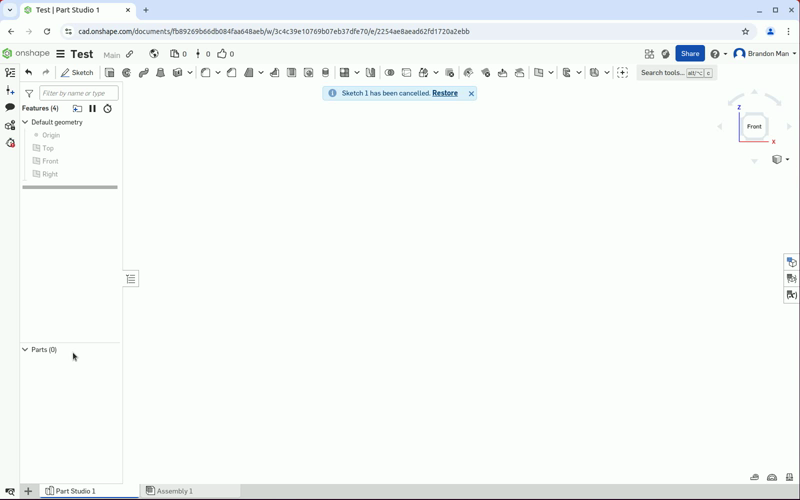
key(shift+y)
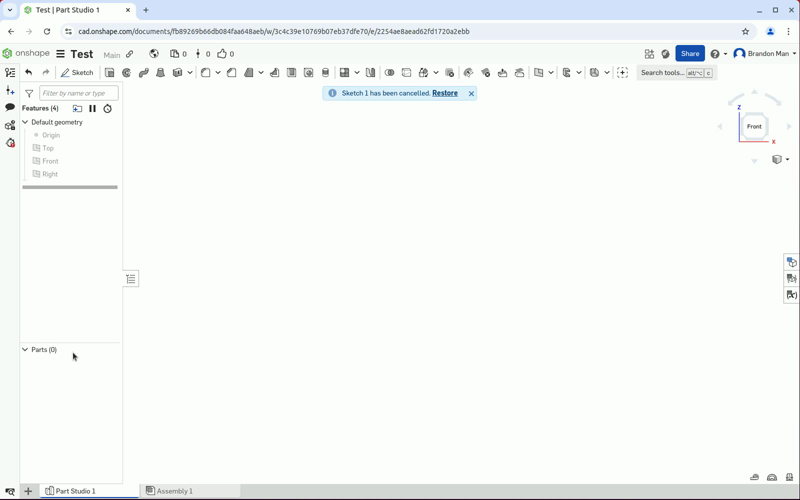
key(shift+s)
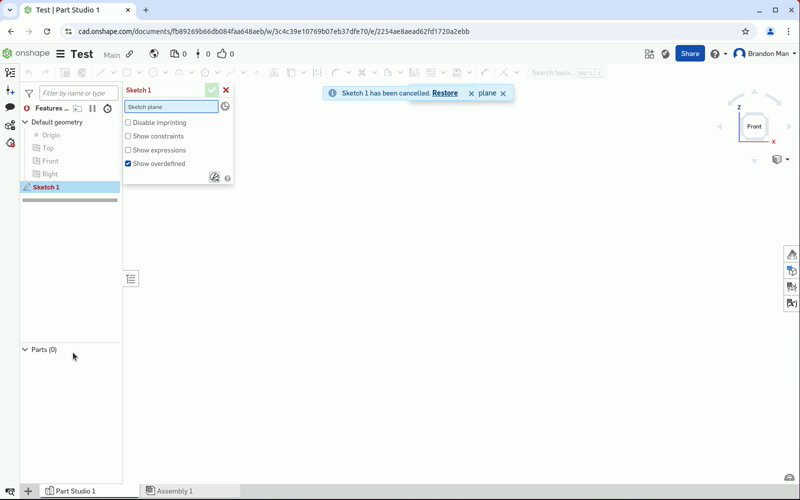
mouse_move(73, 163)
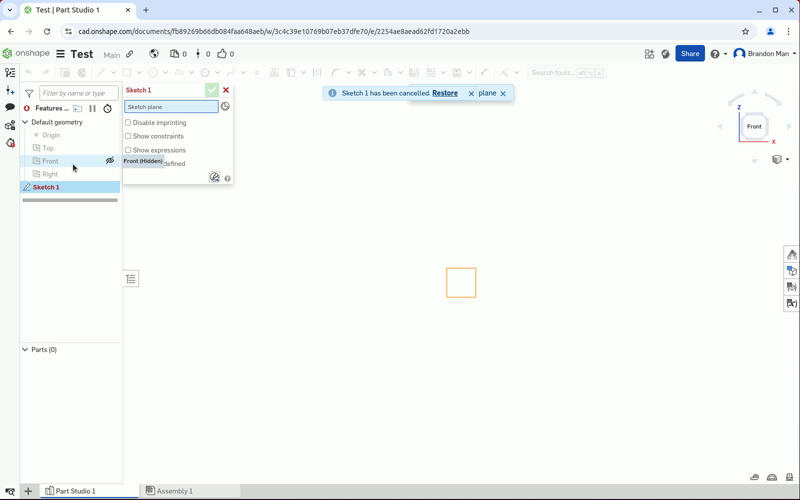
click(73, 163)
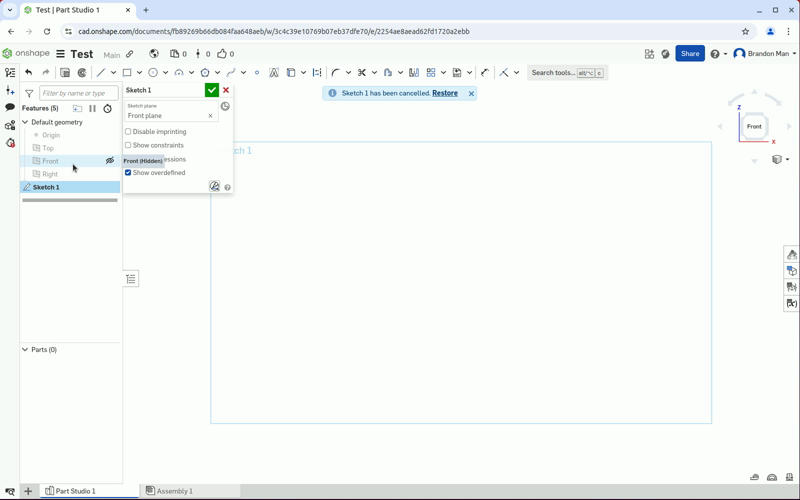
mouse_move(73, 352)
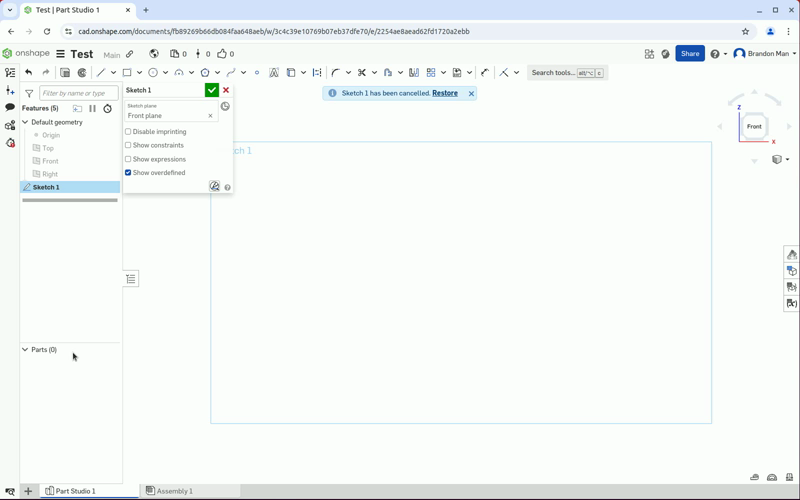
key(y)
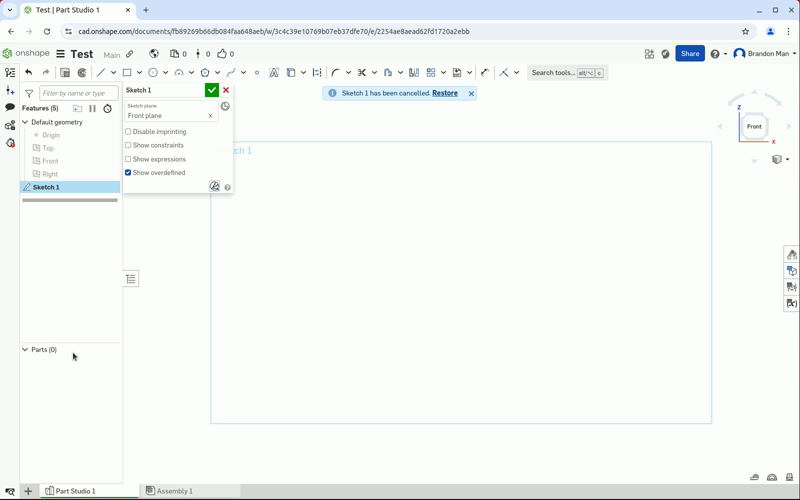
key(l)
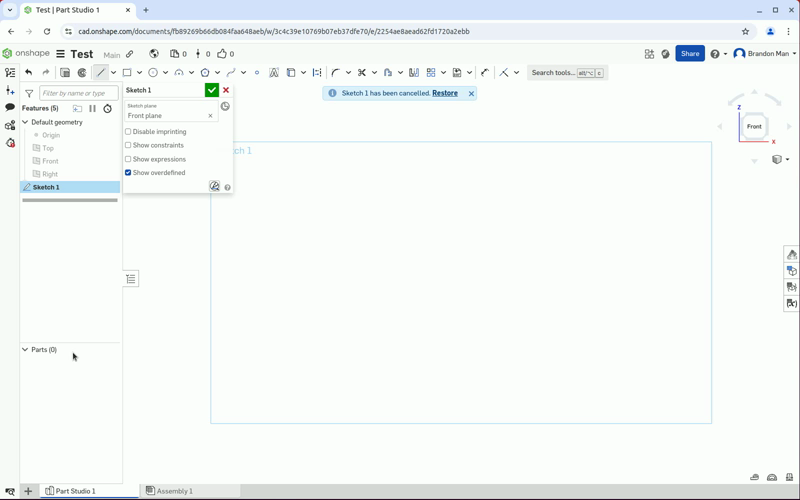
key_down(shift)
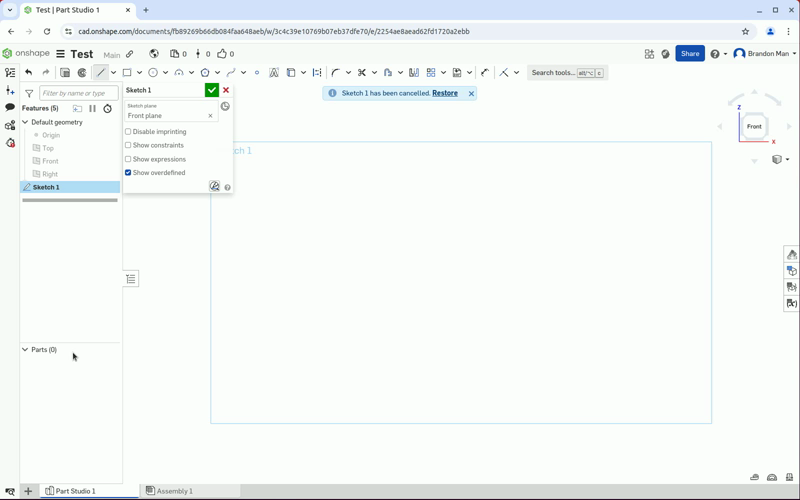
mouse_move(460, 395)
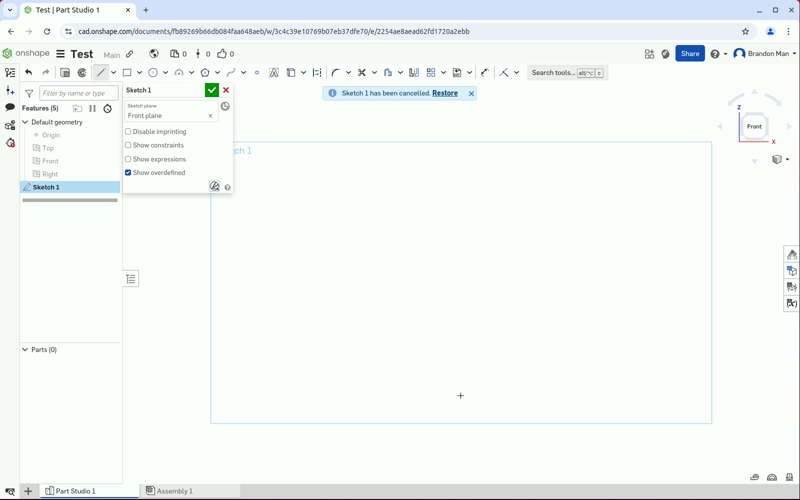
click(460, 395)
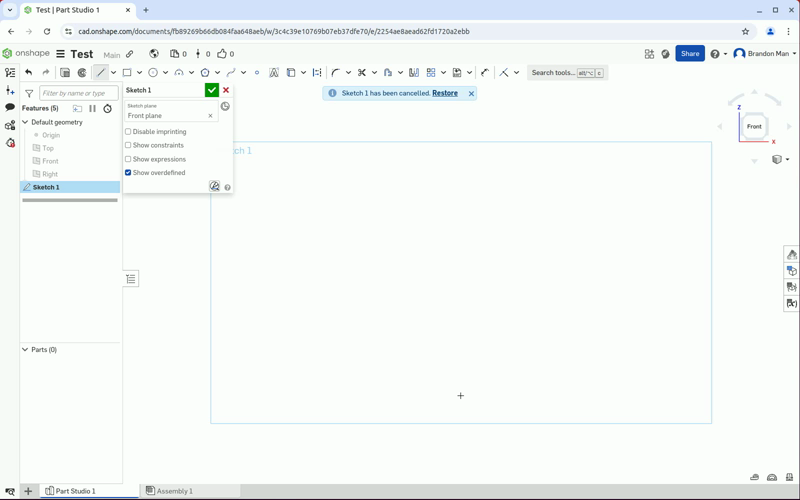
key_up(shift)
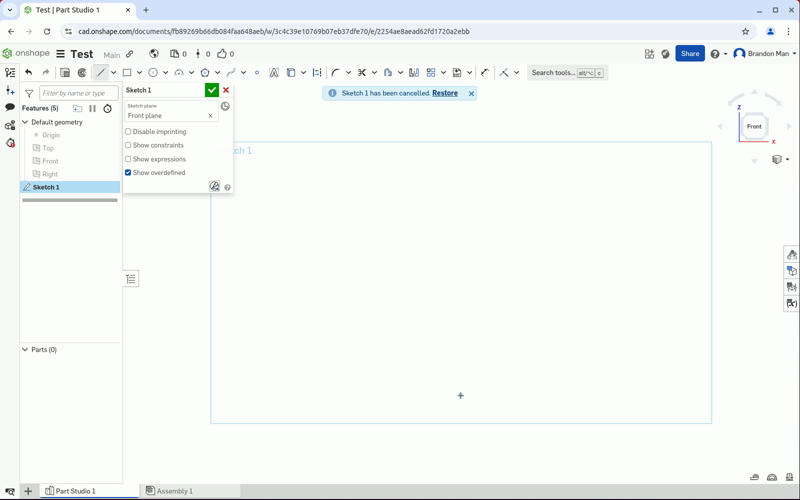
key_down(shift)
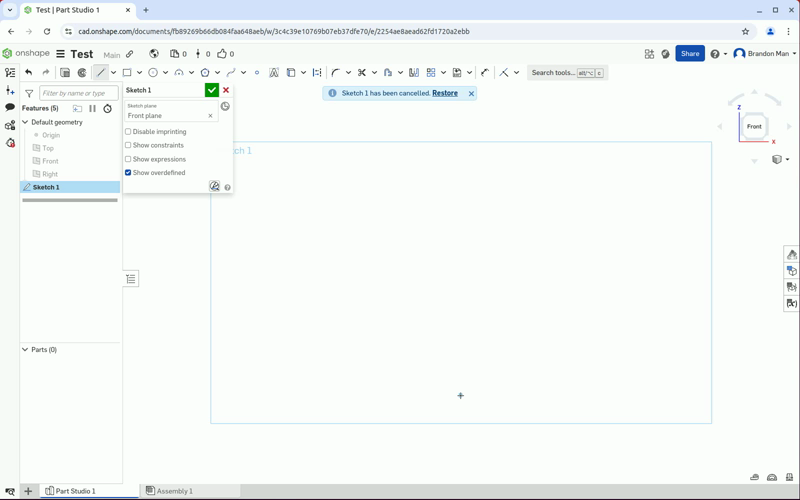
mouse_move(490, 395)
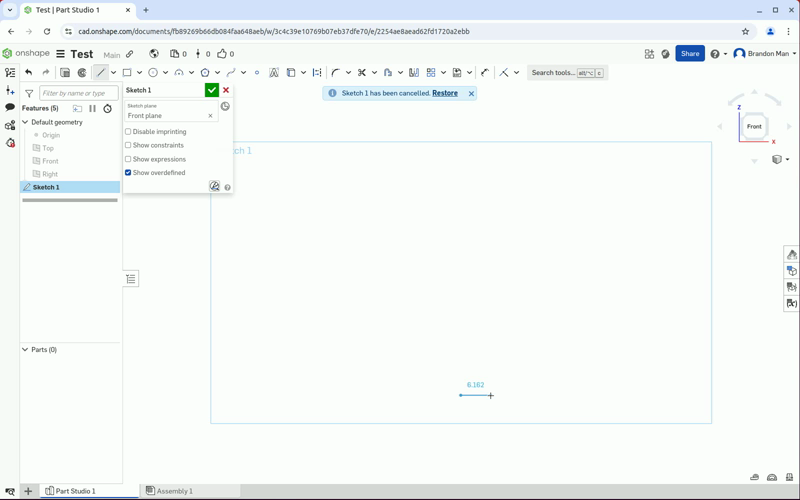
mouse_move(517, 395)
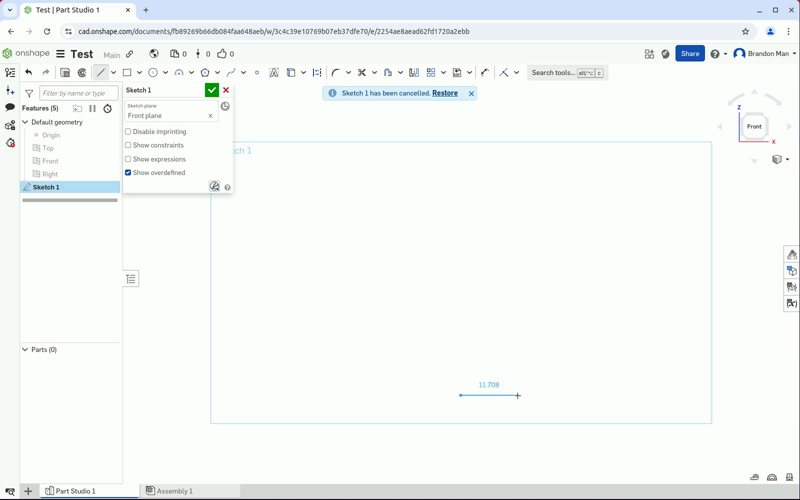
click(517, 395)
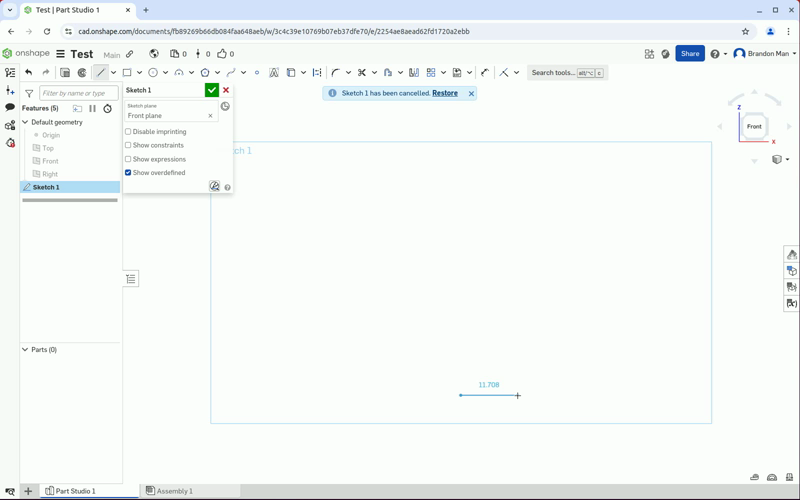
key_up(shift)
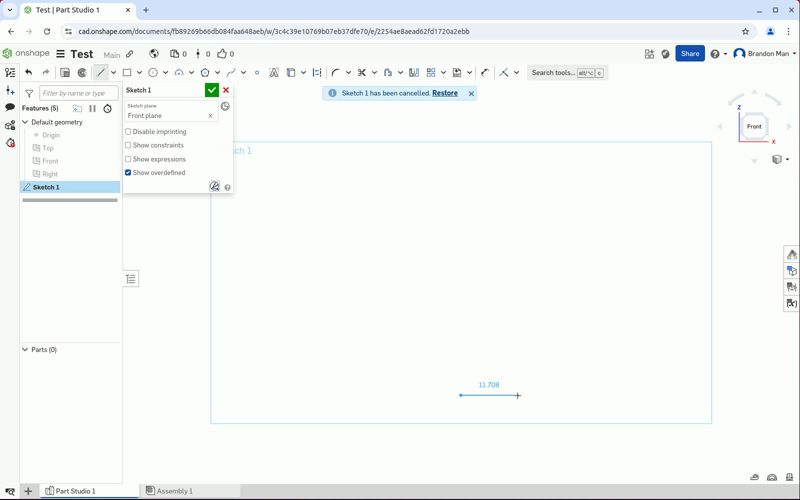
key_down(shift)
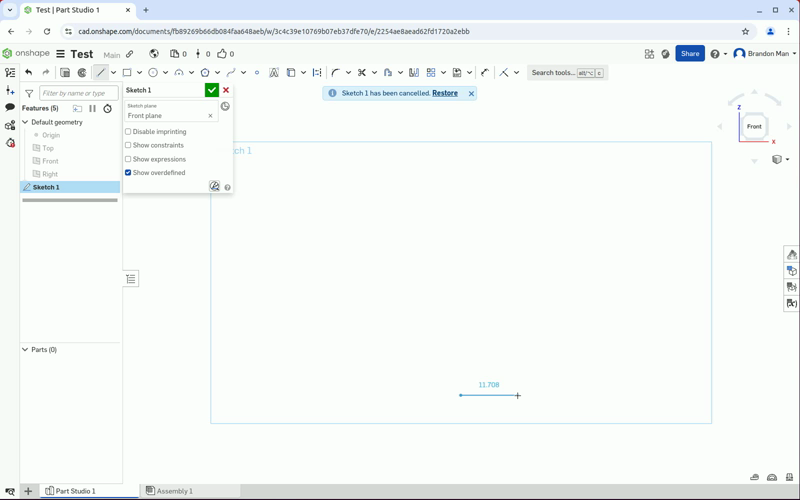
mouse_move(517, 282)
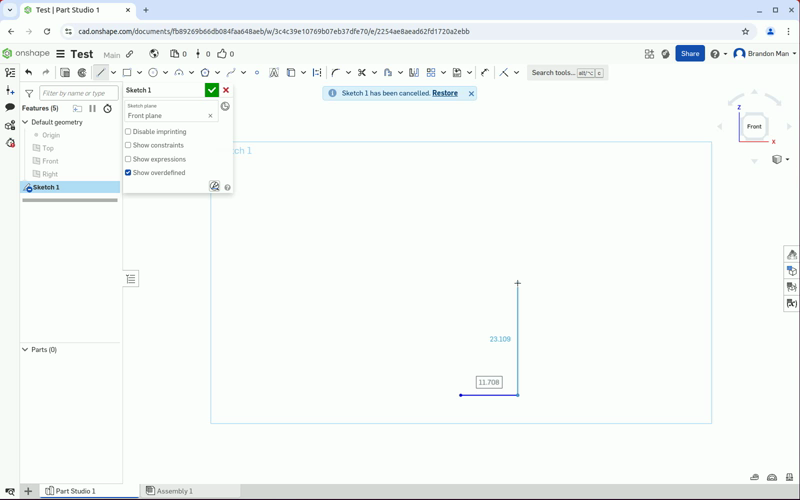
click(517, 282)
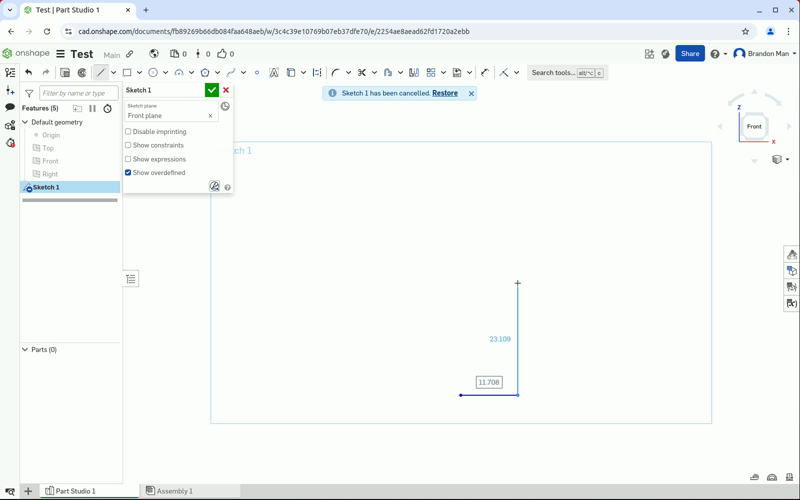
key_up(shift)
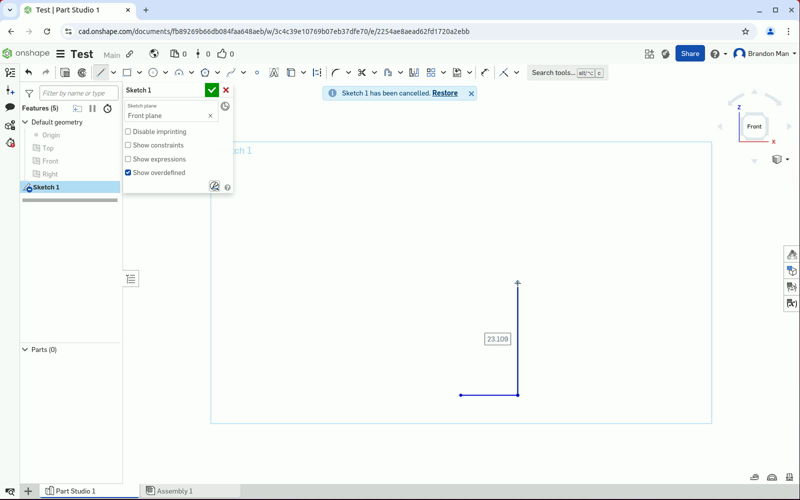
key_down(shift)
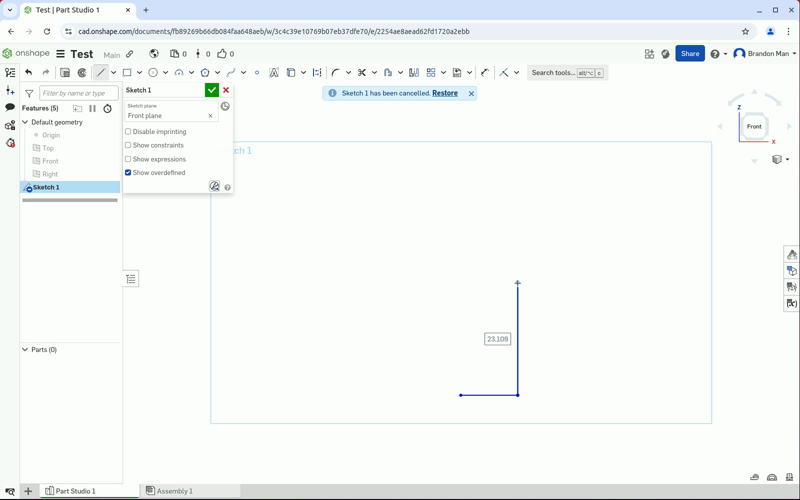
mouse_move(547, 282)
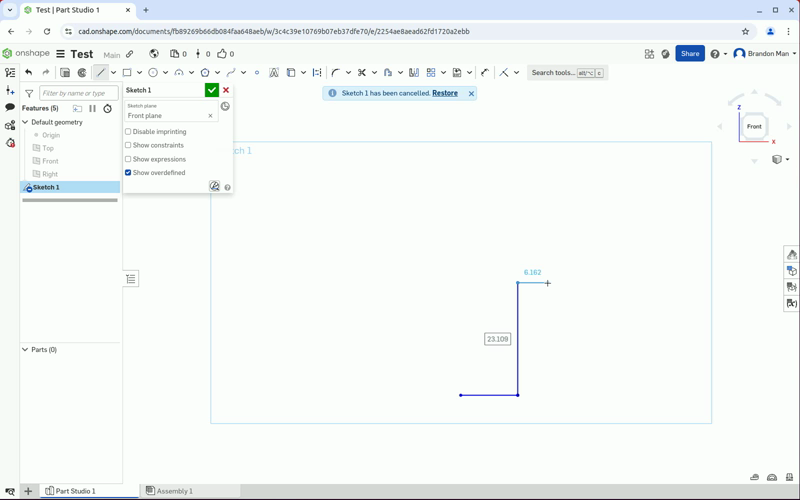
mouse_move(460, 282)
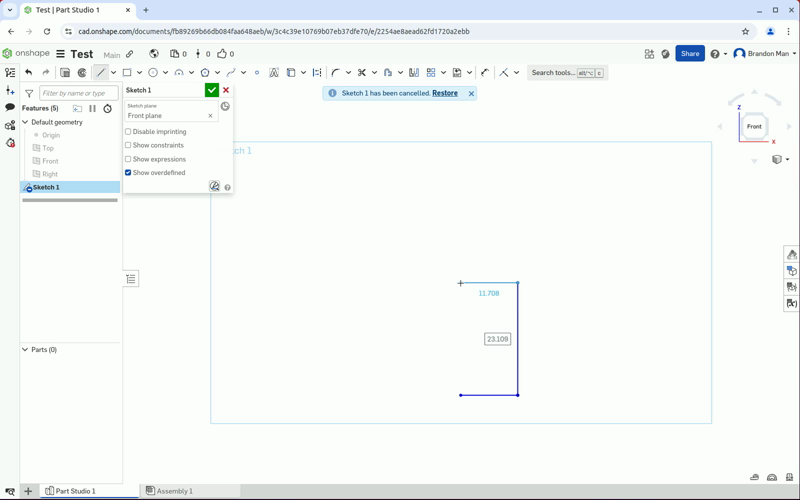
click(460, 282)
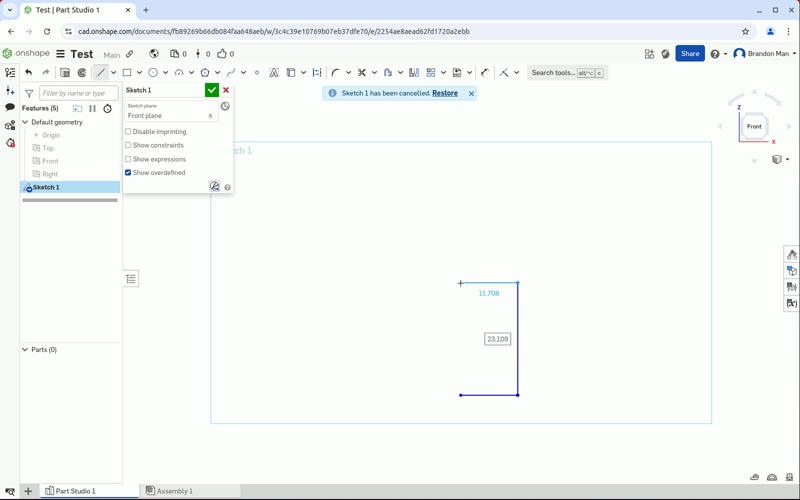
key_up(shift)
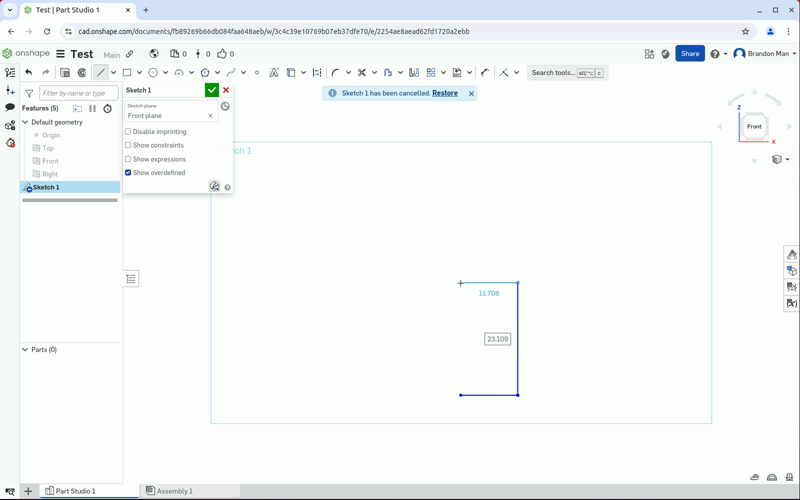
key_down(shift)
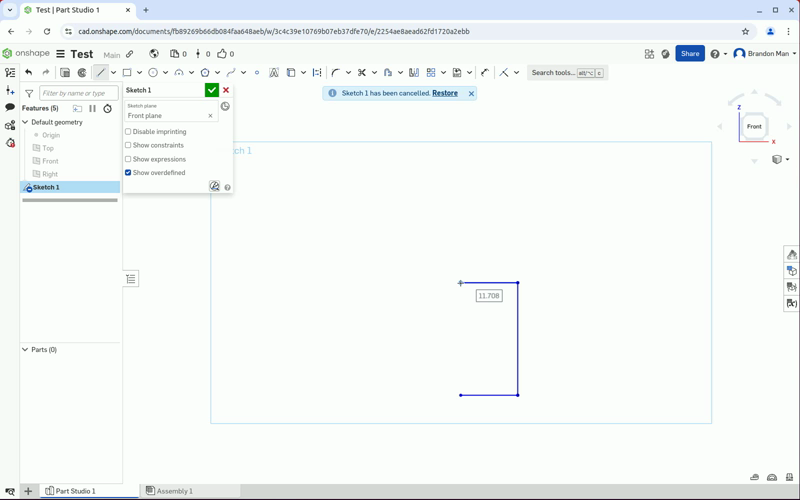
mouse_move(460, 395)
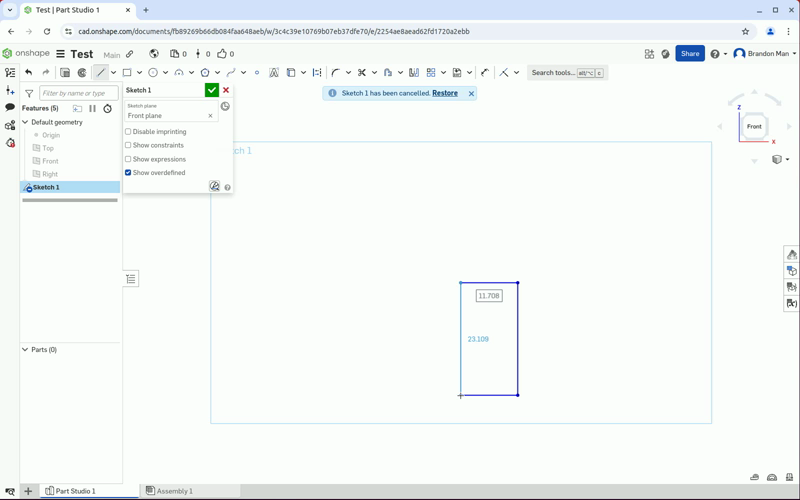
key_up(shift)
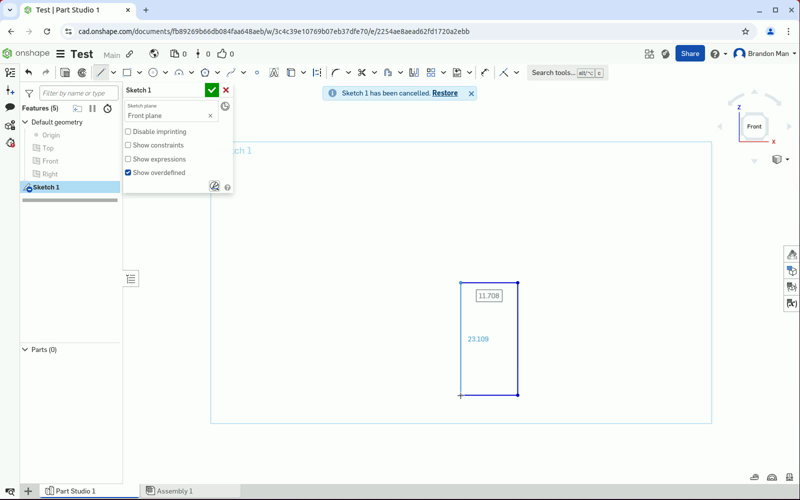
click(460, 395)
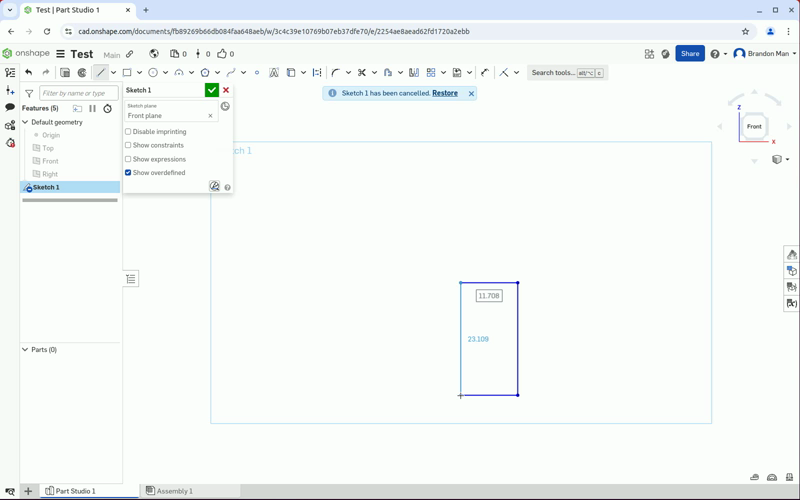
key(esc)
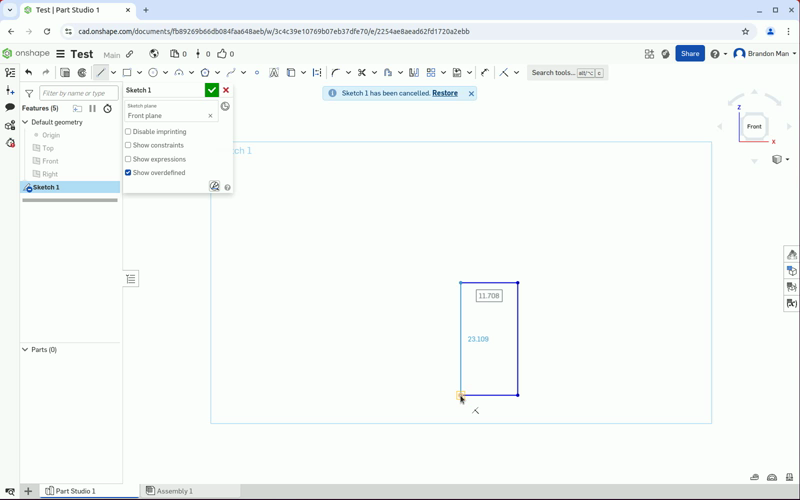
key(l)
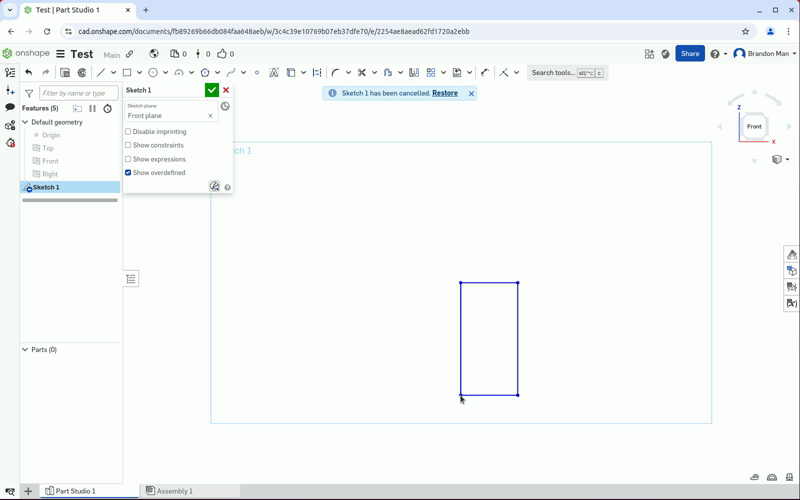
key_down(shift)
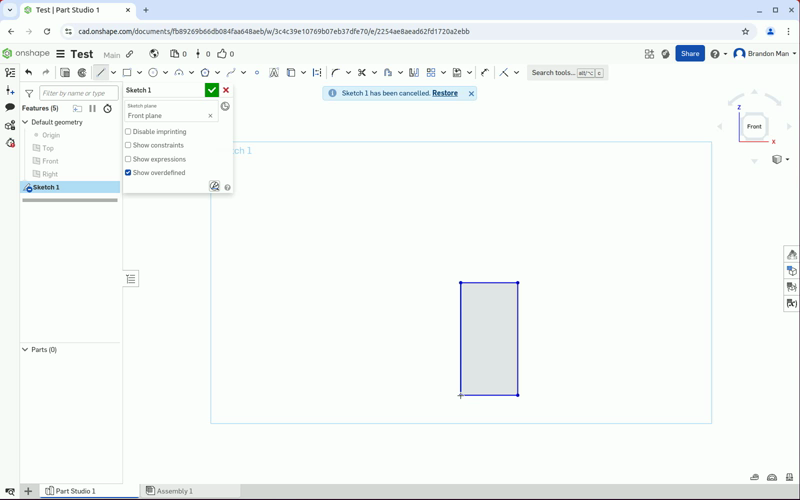
mouse_move(464, 391)
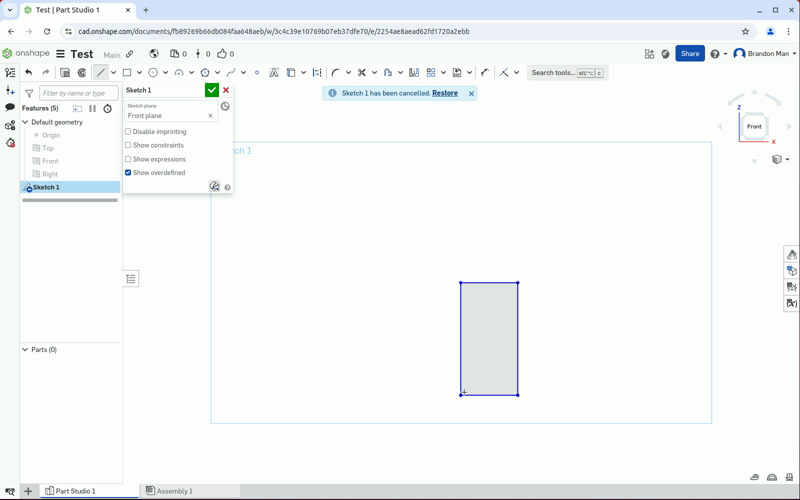
click(464, 391)
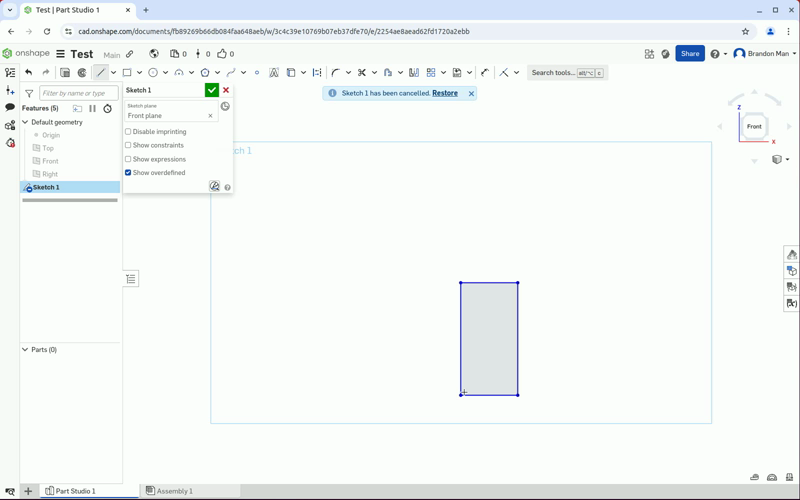
key_up(shift)
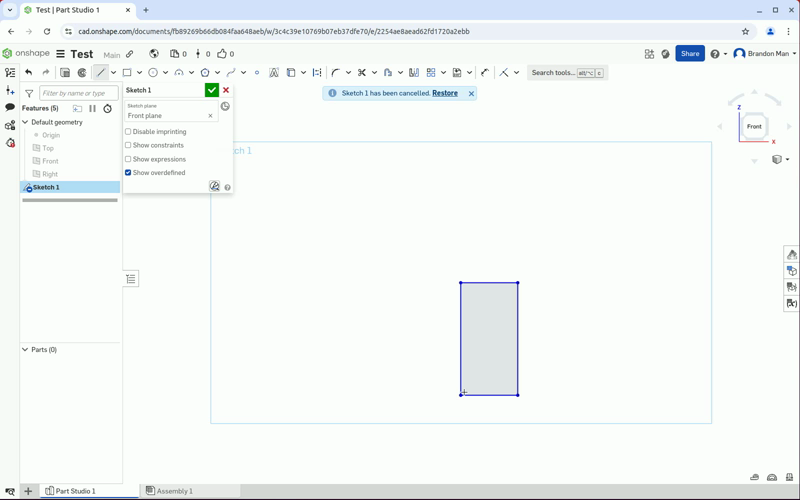
key_down(shift)
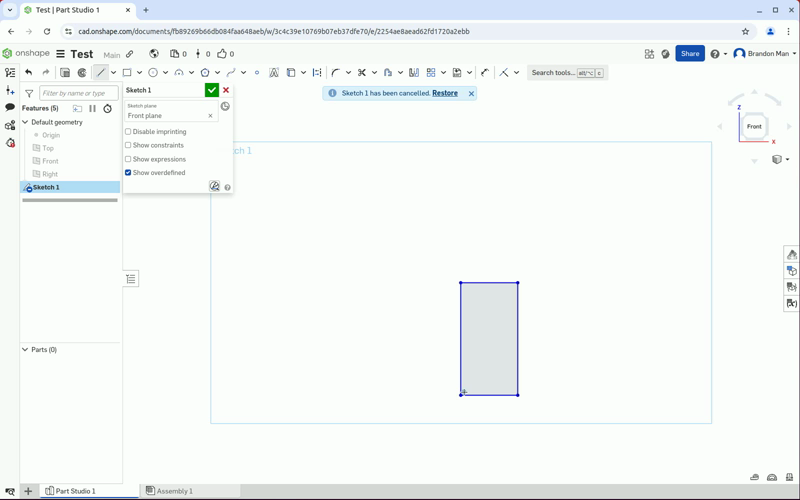
mouse_move(494, 391)
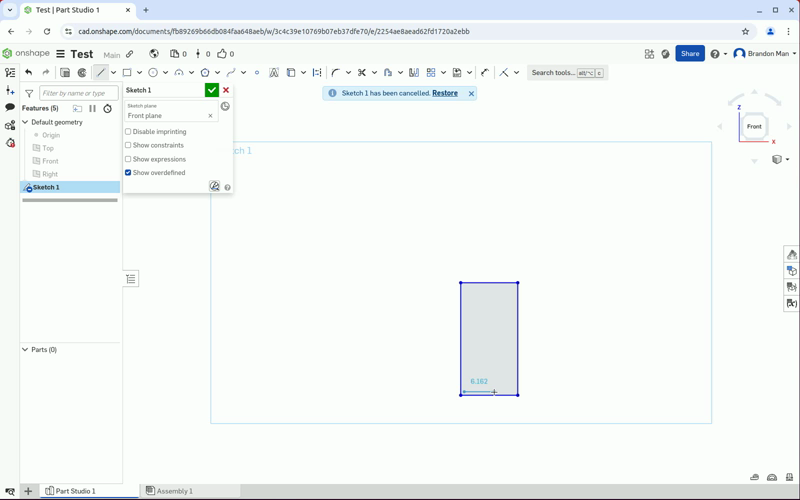
mouse_move(513, 391)
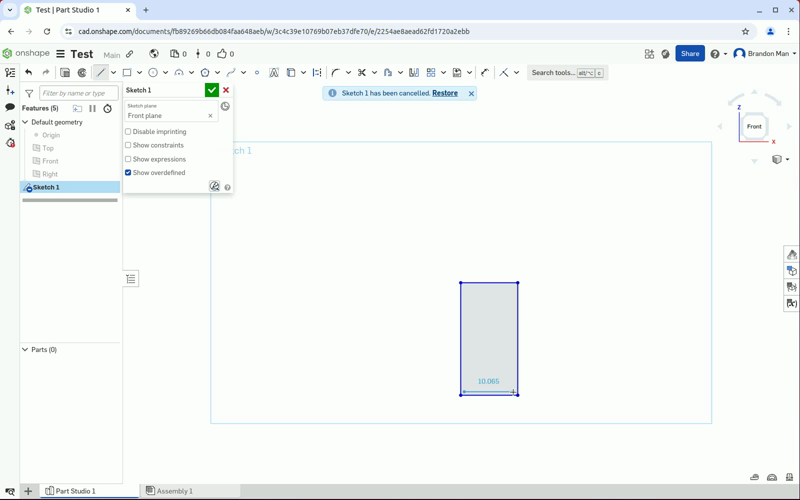
click(513, 391)
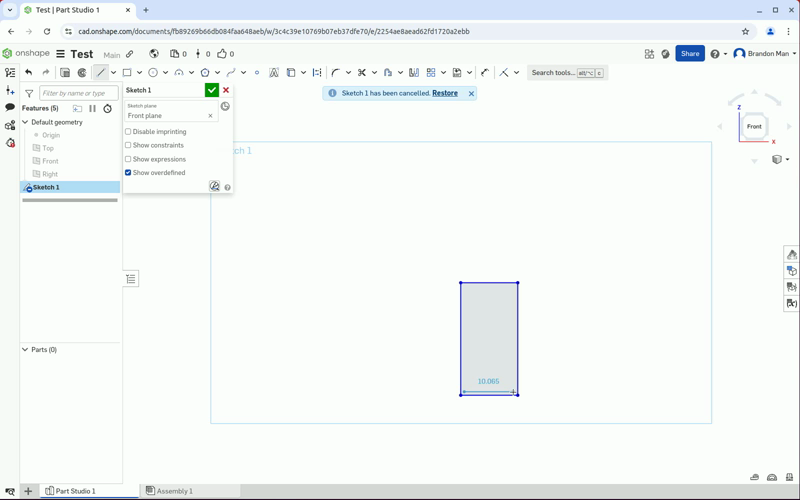
key_up(shift)
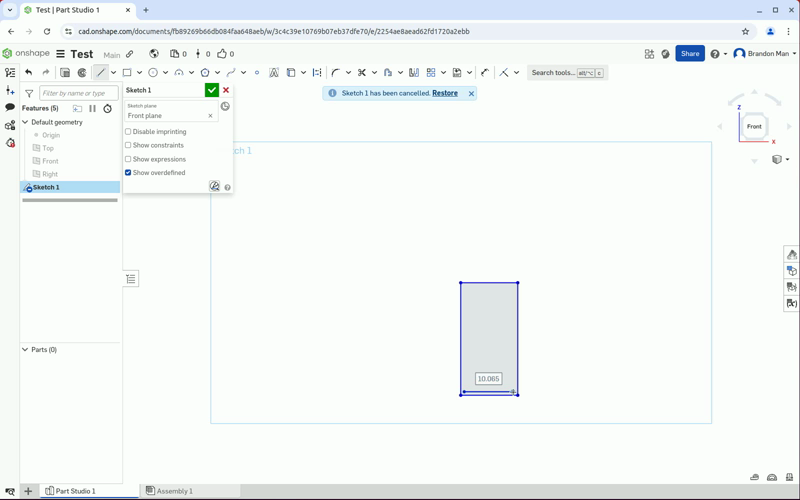
key_down(shift)
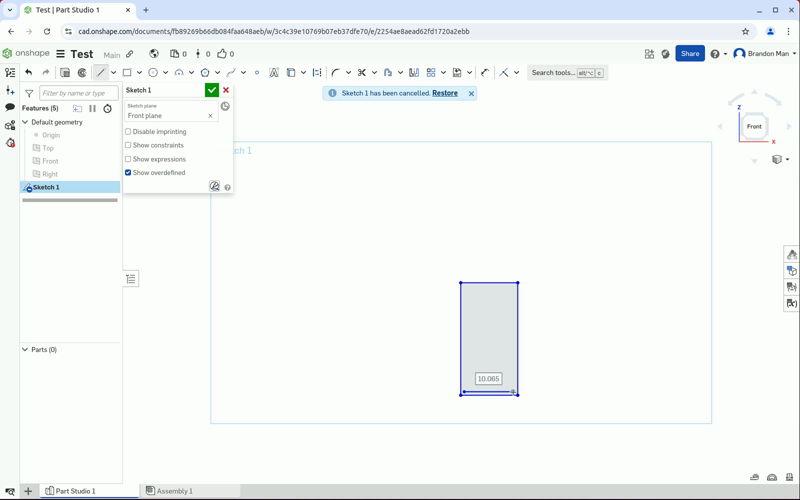
mouse_move(513, 313)
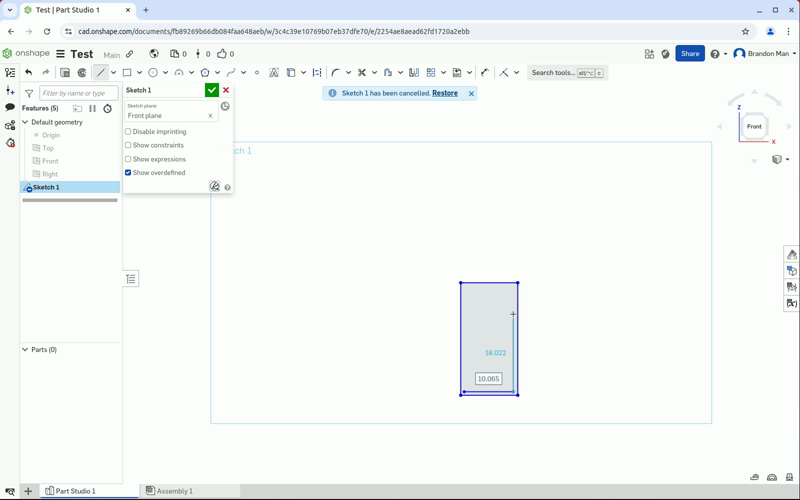
click(513, 313)
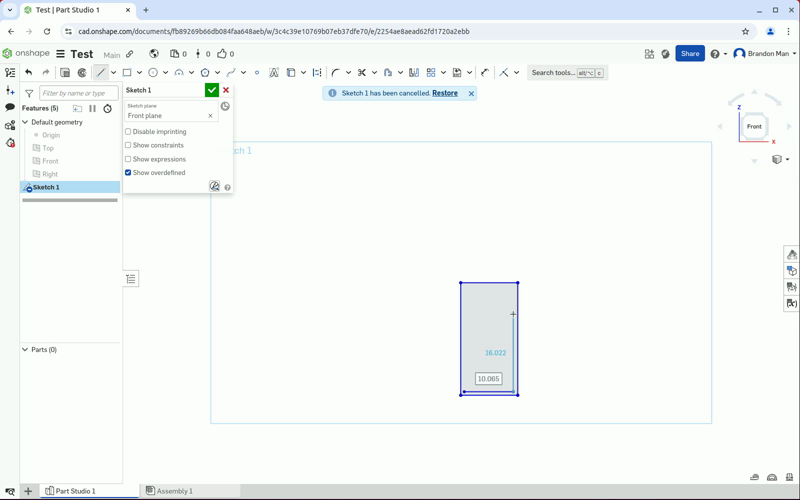
key_up(shift)
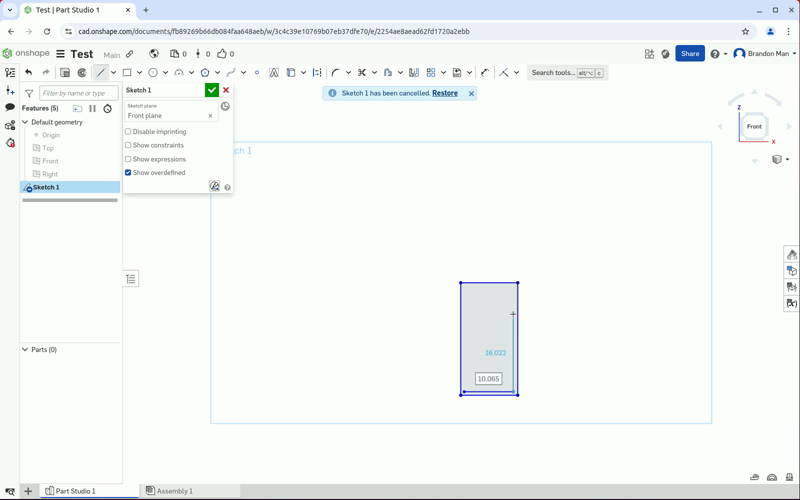
key_down(shift)
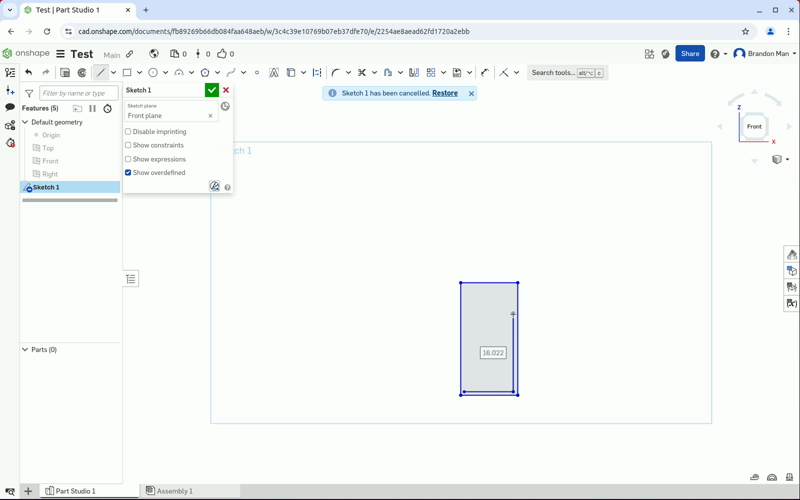
mouse_move(543, 313)
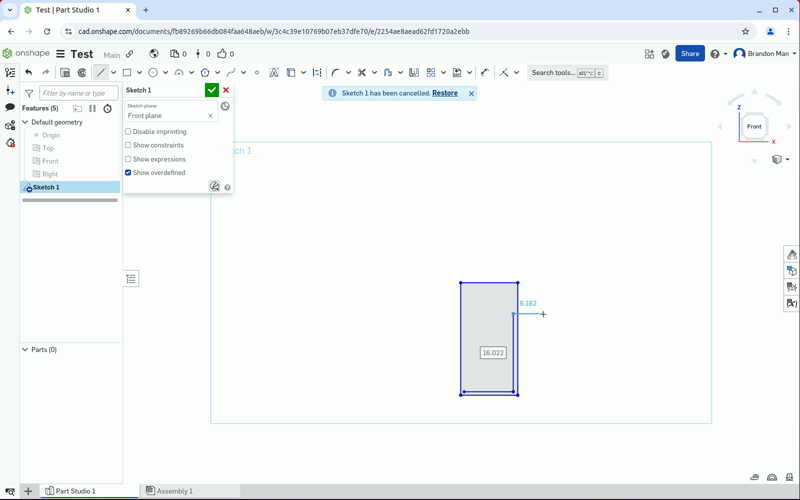
mouse_move(513, 310)
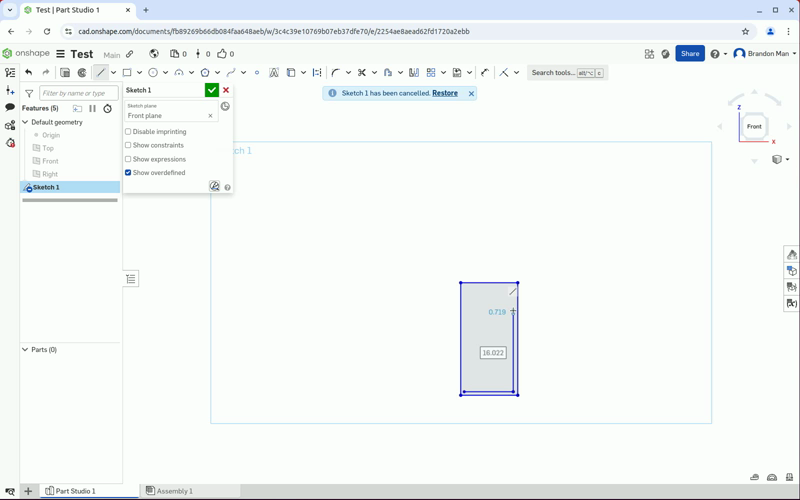
scroll(6)
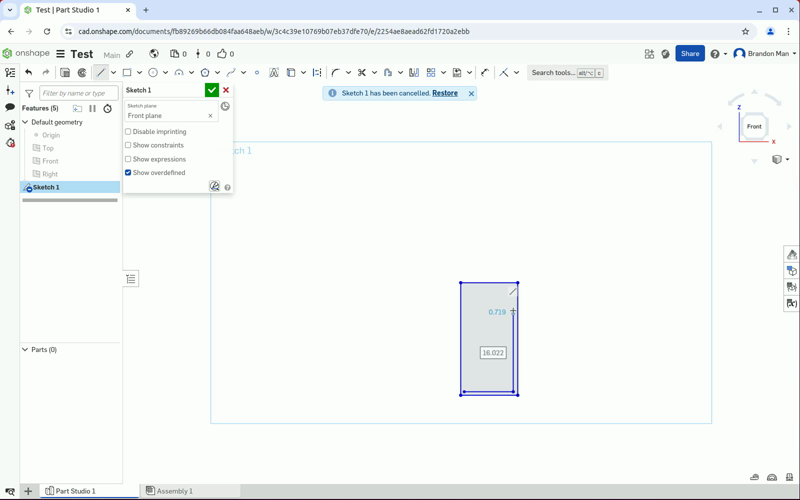
scroll(6)
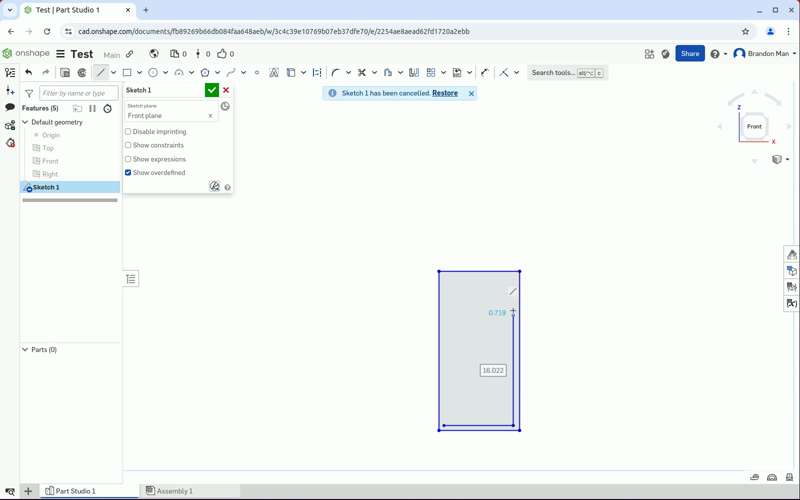
scroll(6)
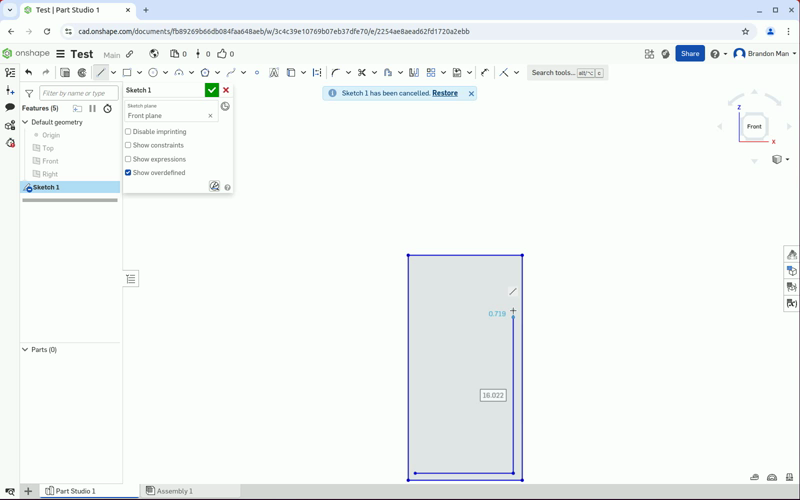
scroll(6)
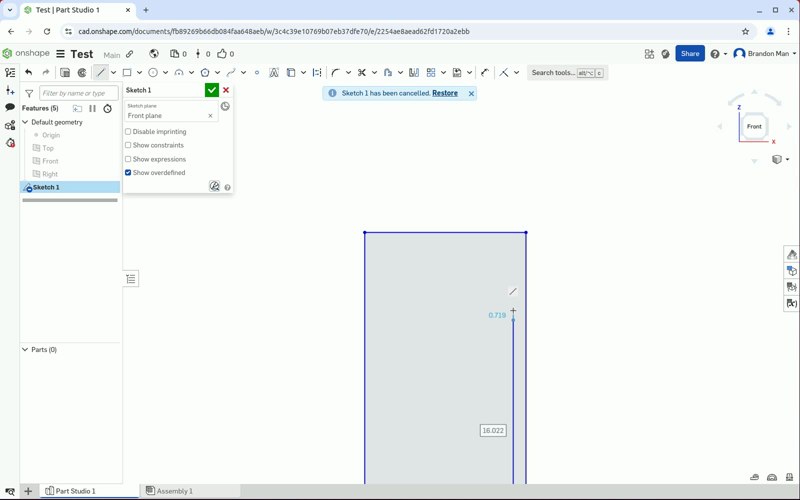
scroll(6)
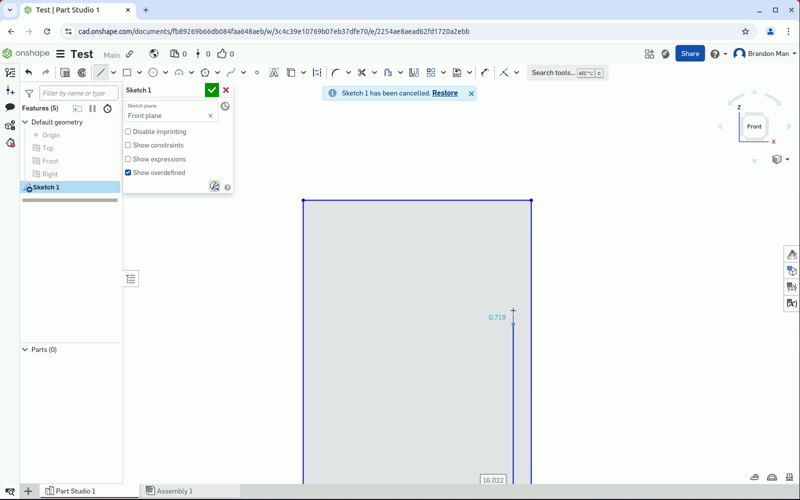
scroll(6)
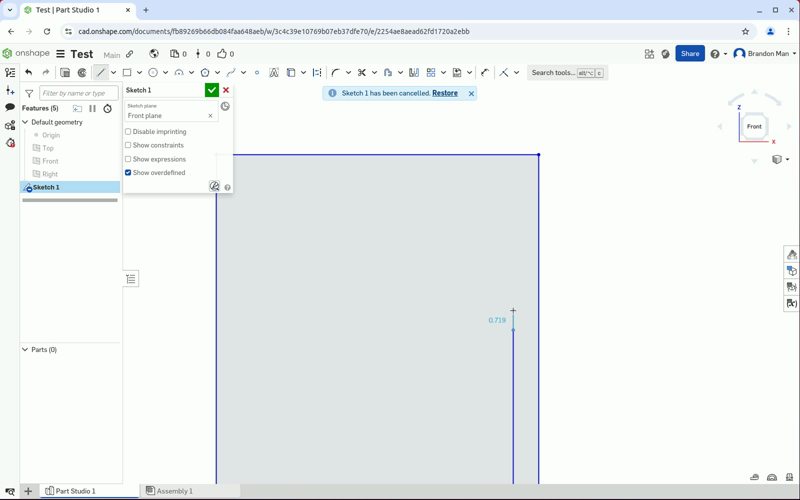
scroll(6)
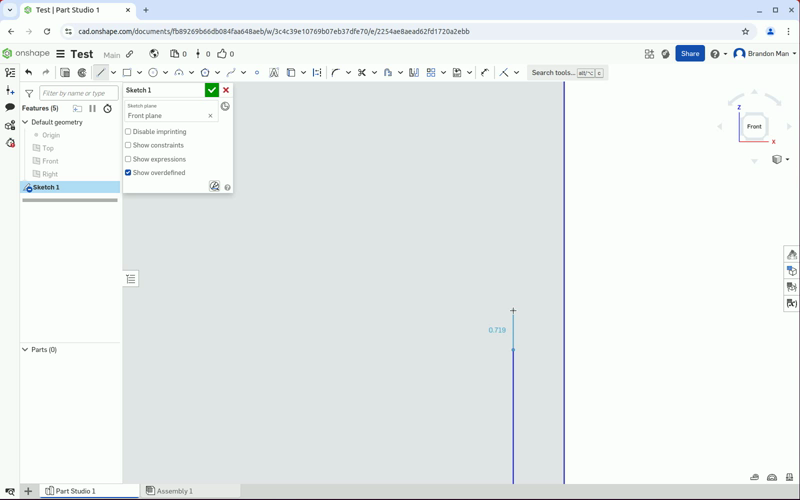
click(513, 310)
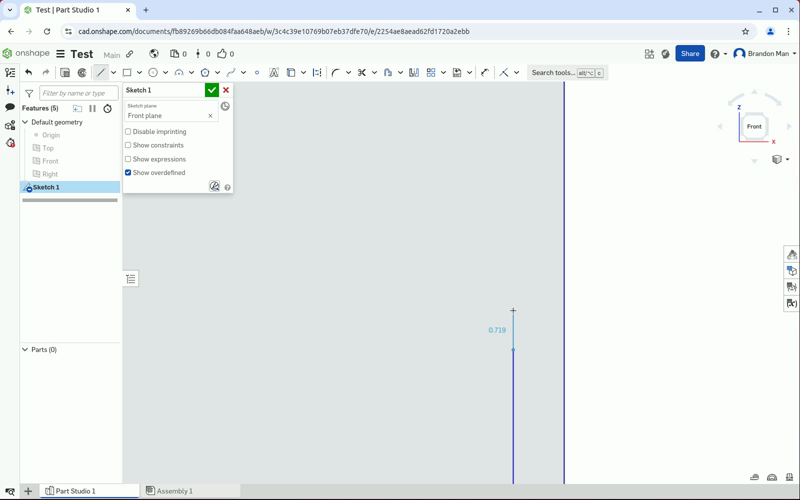
scroll(-6)
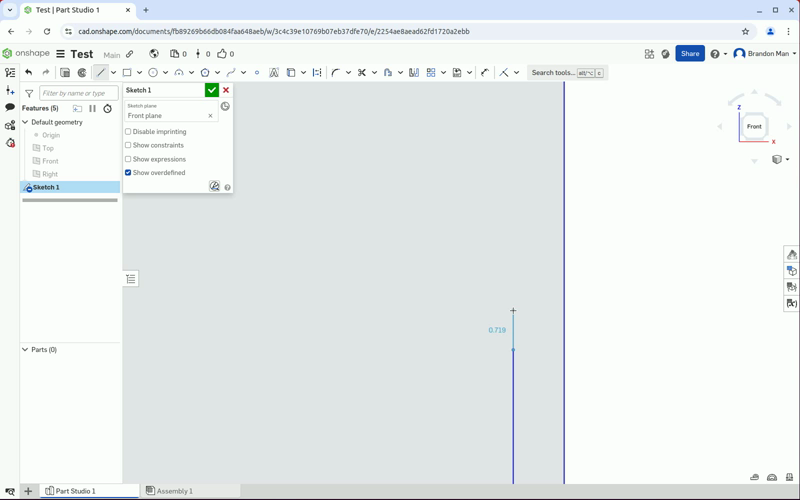
scroll(-6)
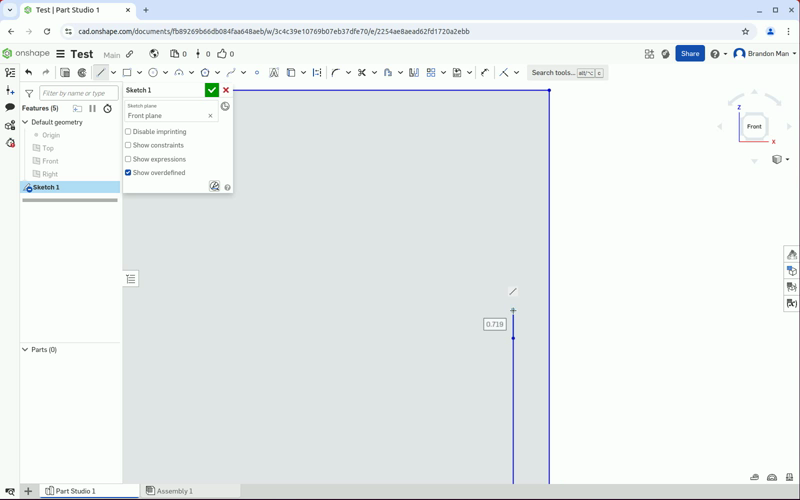
scroll(-6)
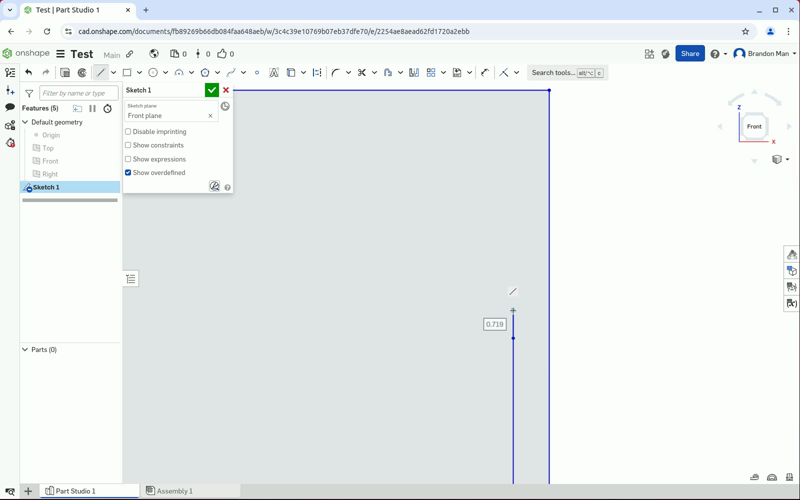
scroll(-6)
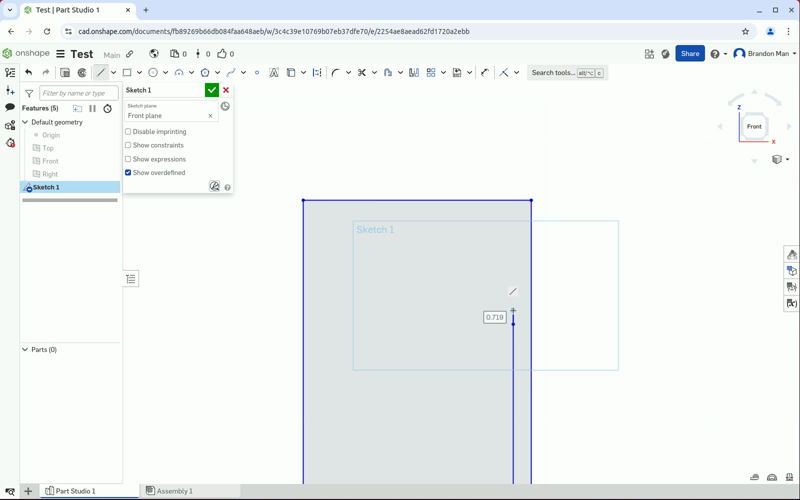
scroll(-6)
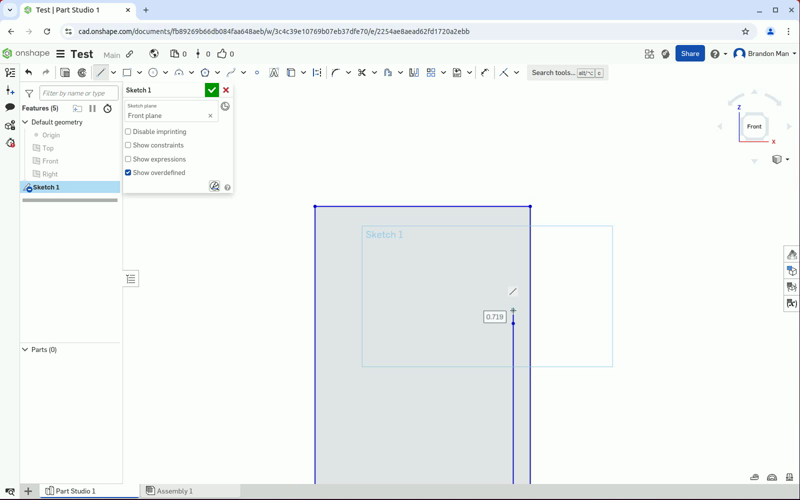
scroll(-6)
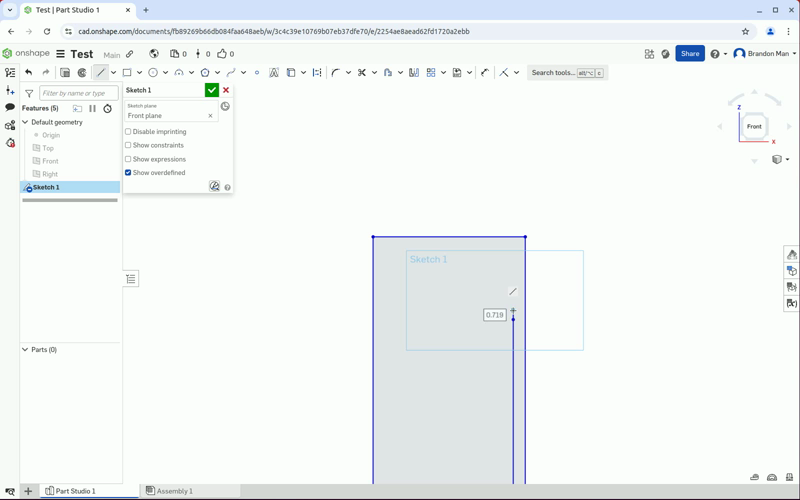
scroll(-6)
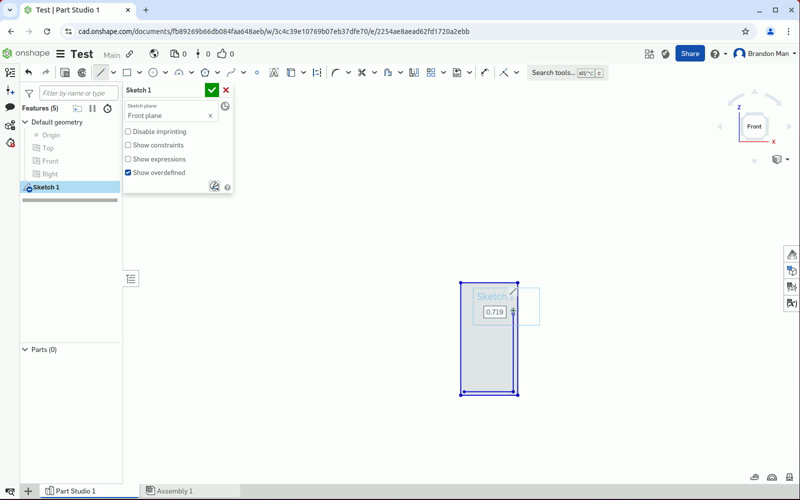
key_up(shift)
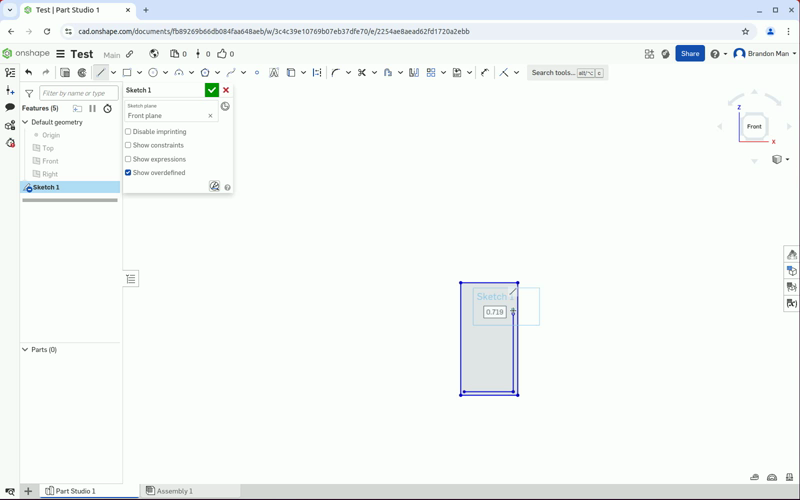
key_down(shift)
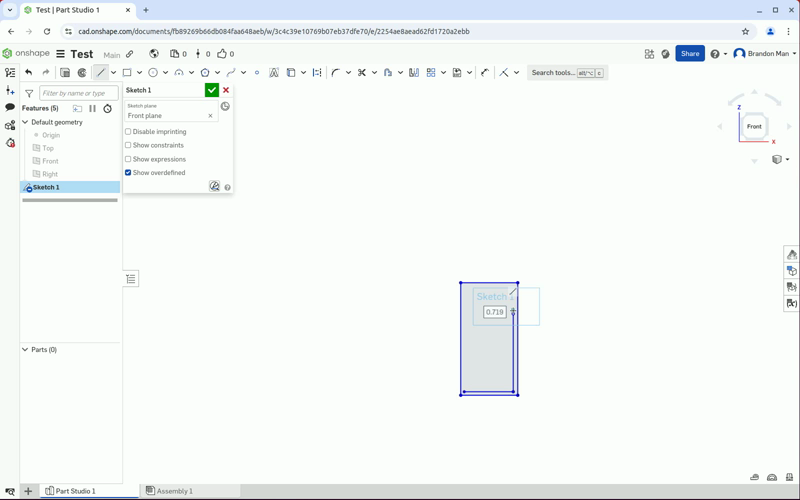
mouse_move(543, 310)
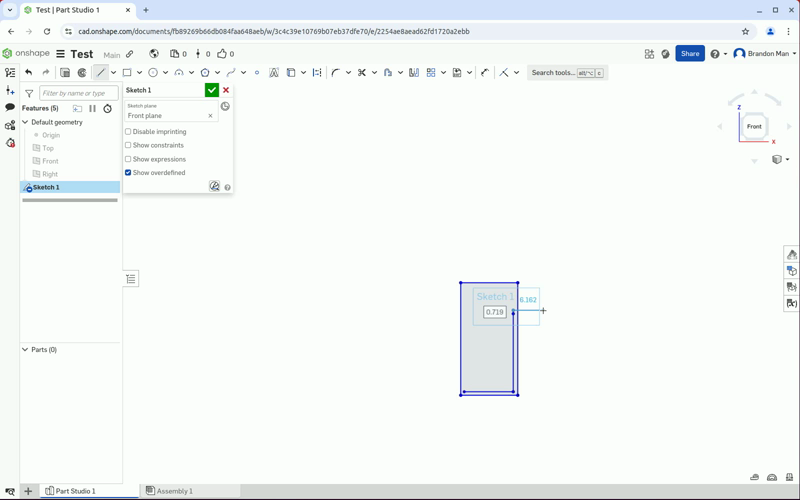
mouse_move(513, 286)
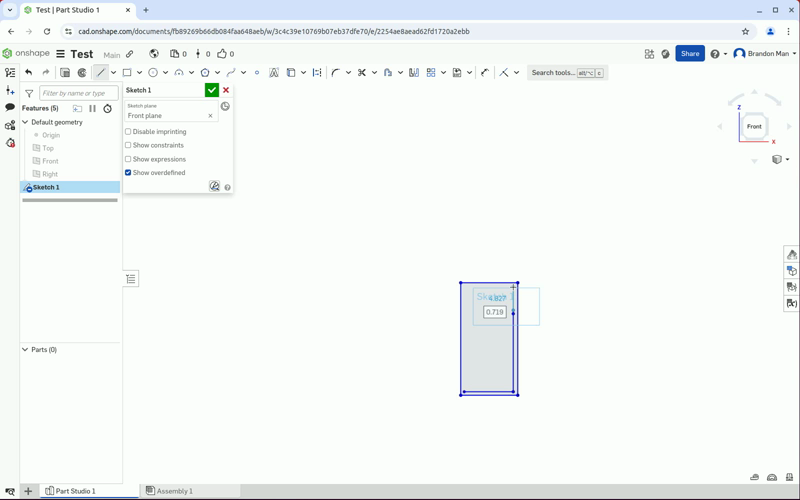
click(513, 286)
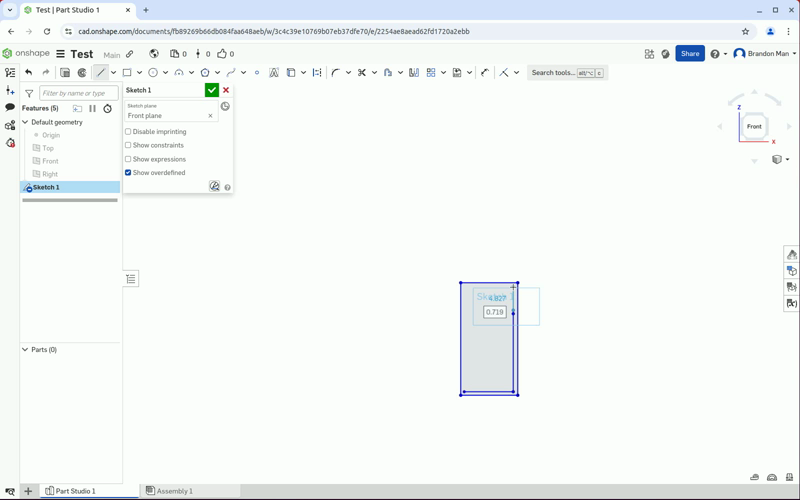
key_up(shift)
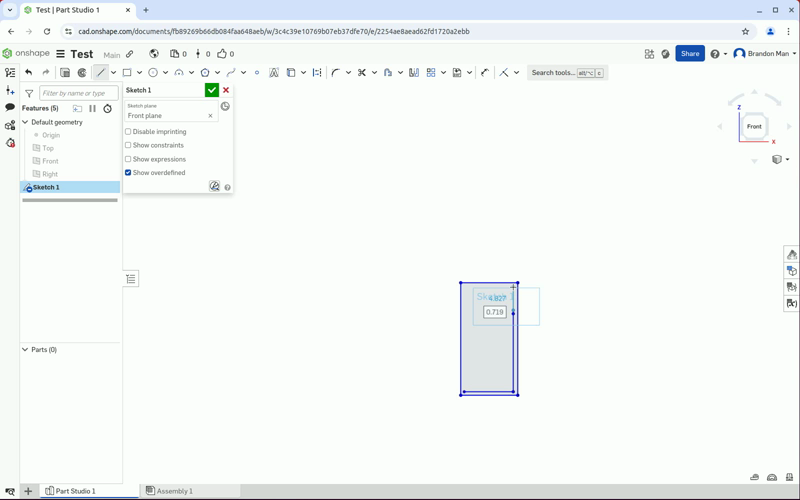
key_down(shift)
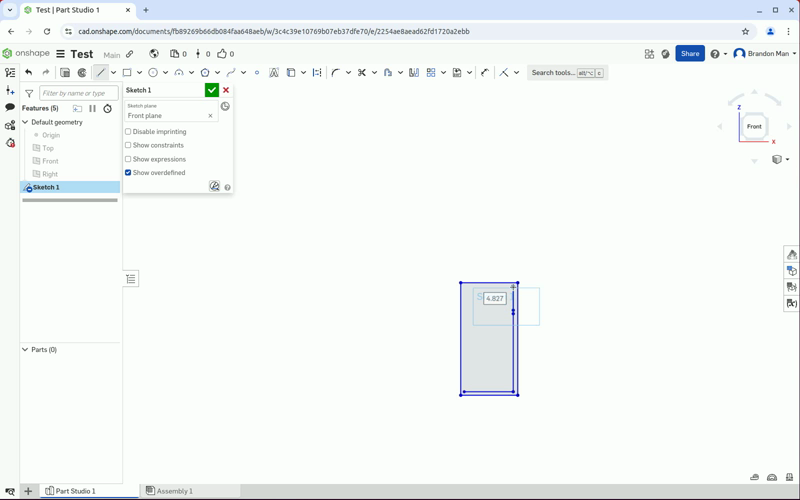
mouse_move(543, 286)
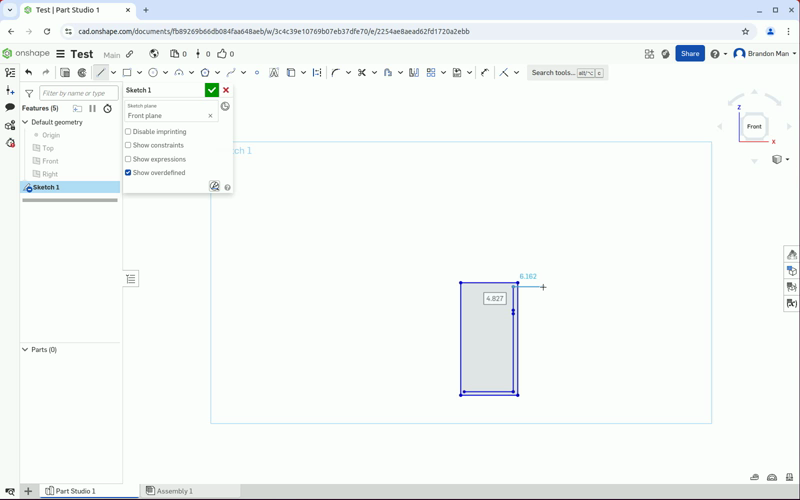
mouse_move(464, 286)
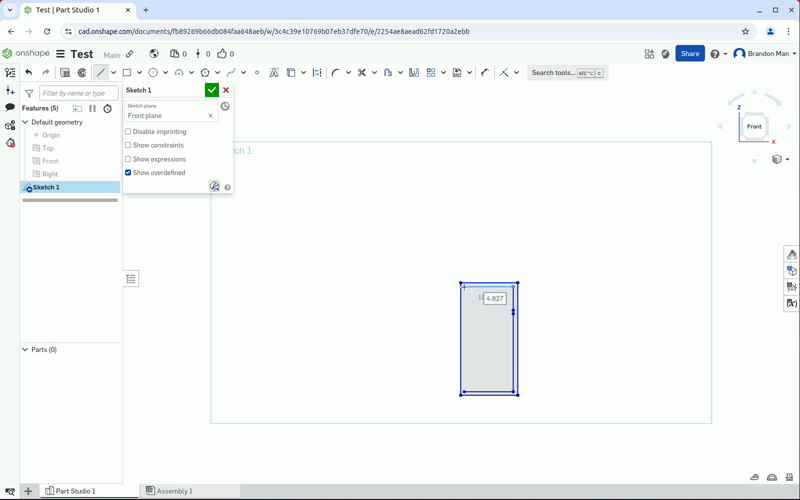
click(464, 286)
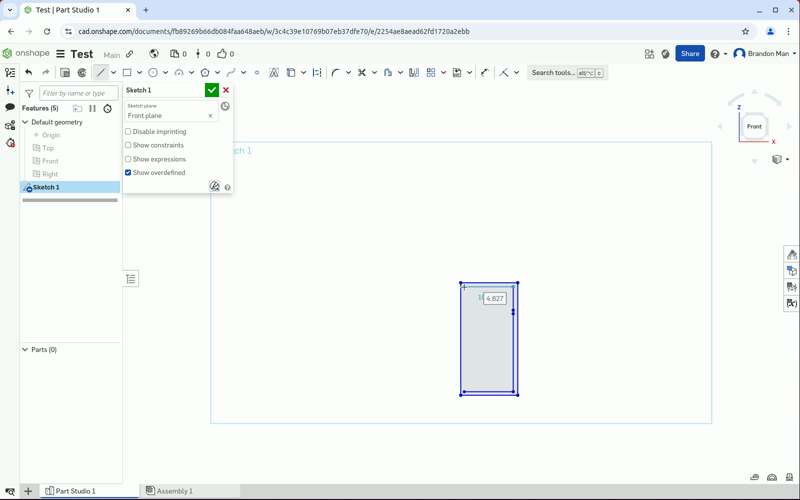
key_up(shift)
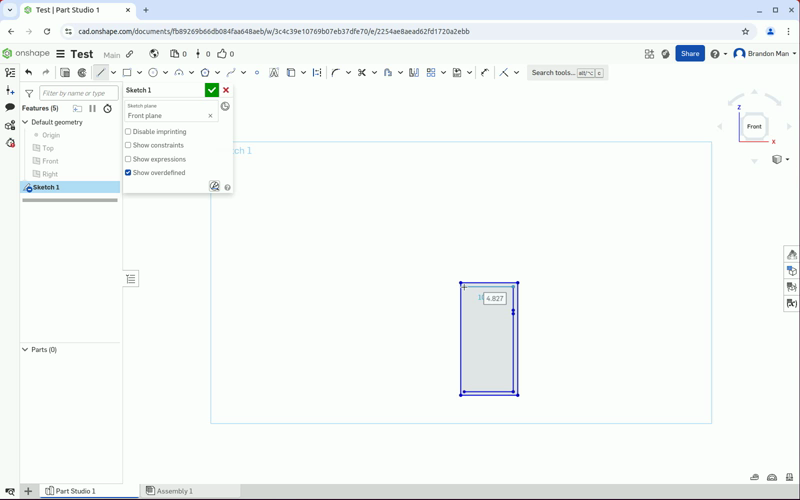
key_down(shift)
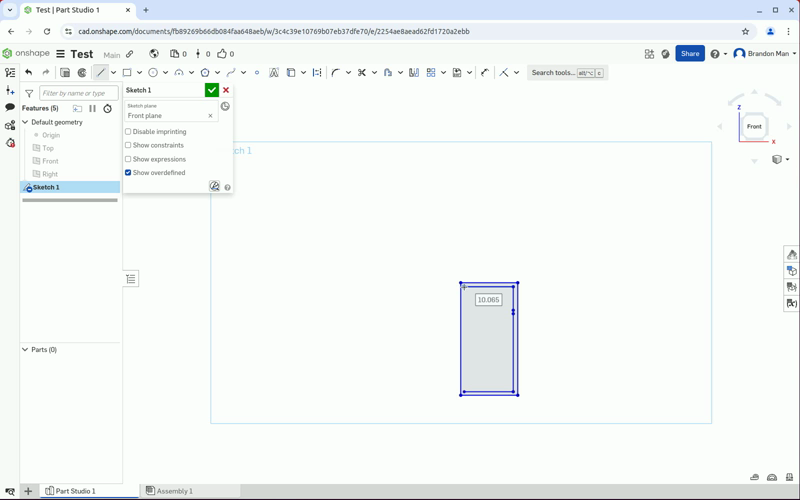
mouse_move(494, 286)
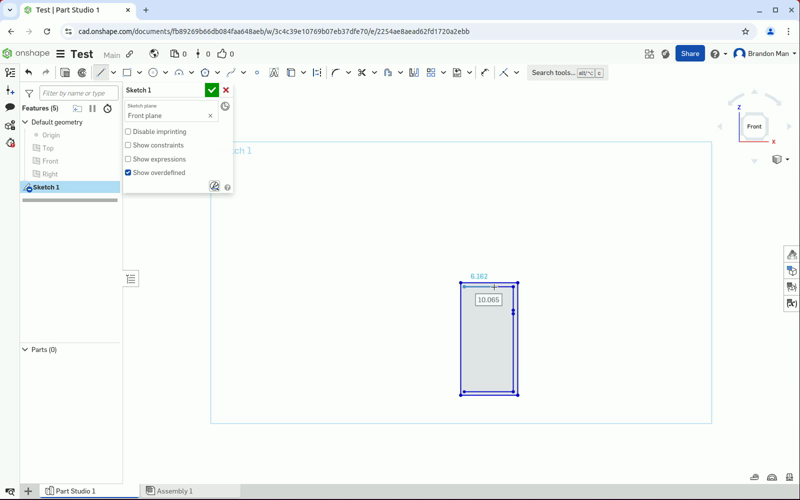
mouse_move(464, 310)
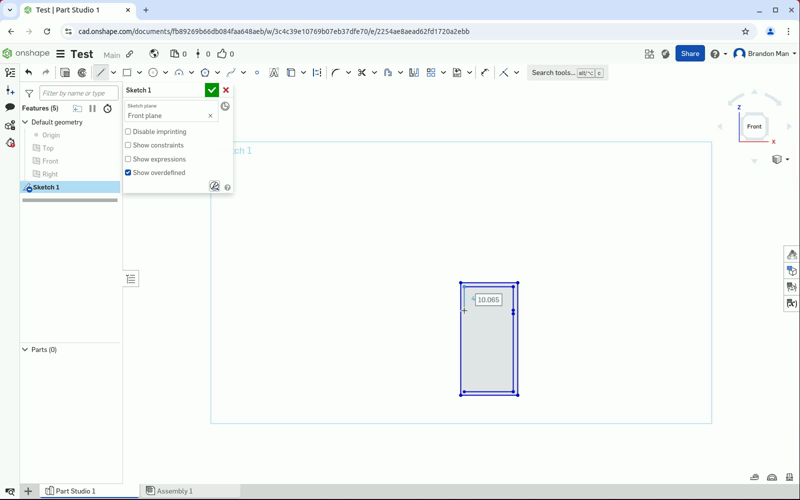
click(464, 310)
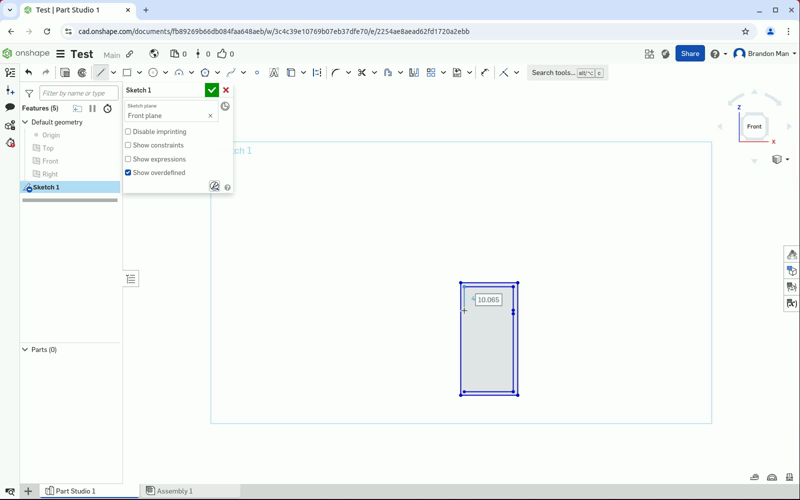
key_up(shift)
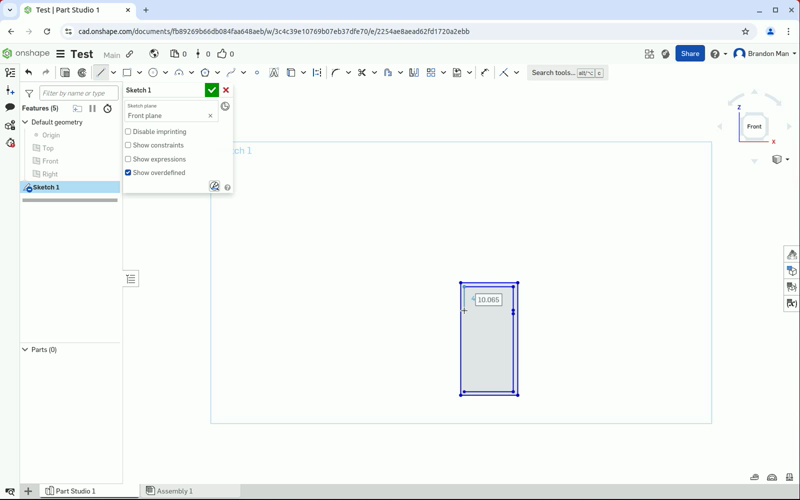
key_down(shift)
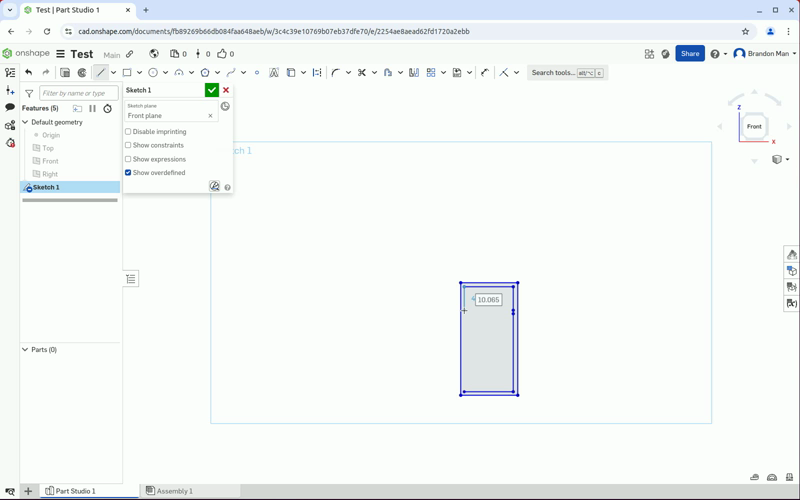
mouse_move(494, 310)
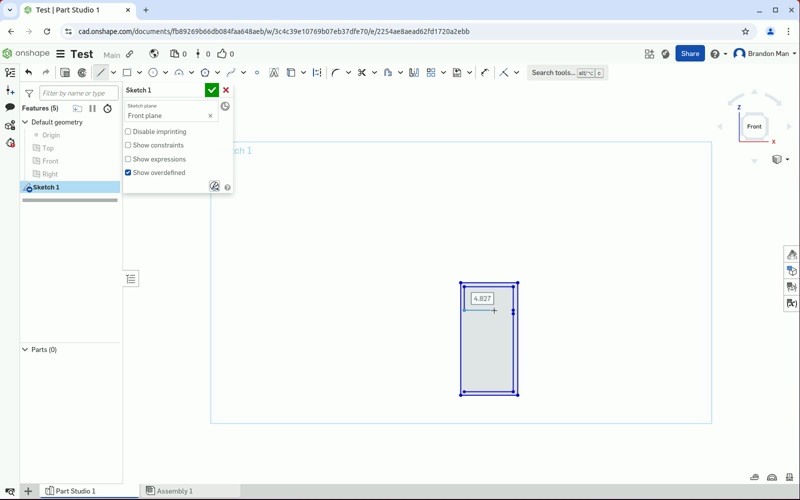
mouse_move(464, 313)
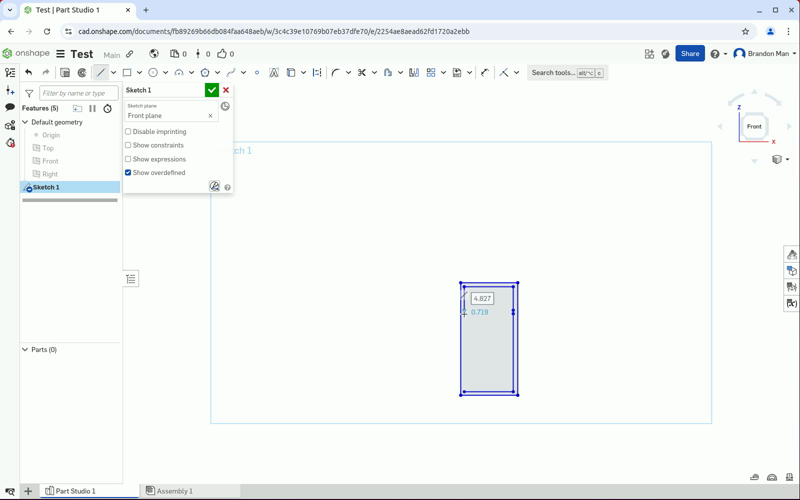
scroll(6)
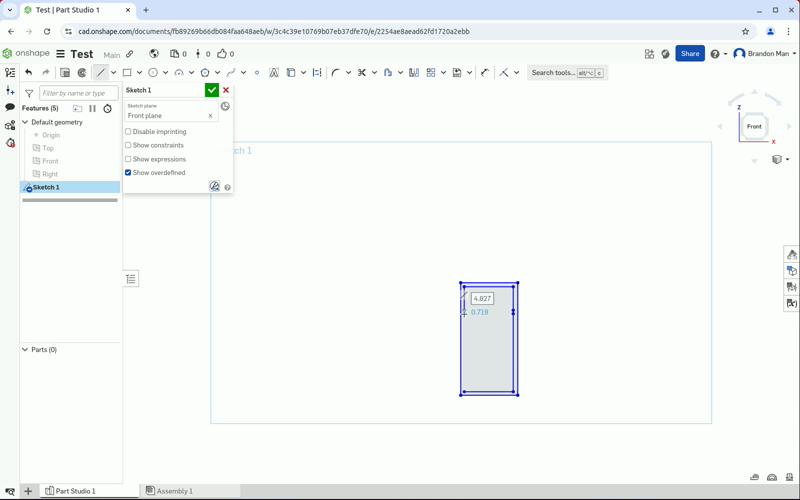
scroll(6)
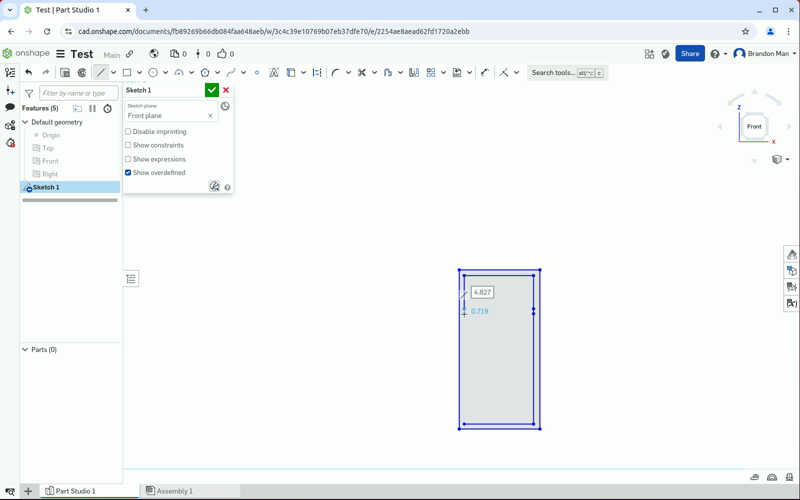
scroll(6)
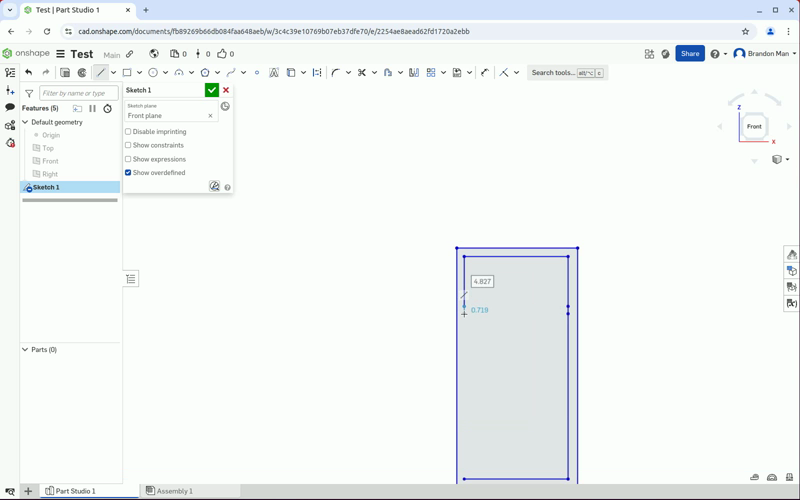
scroll(6)
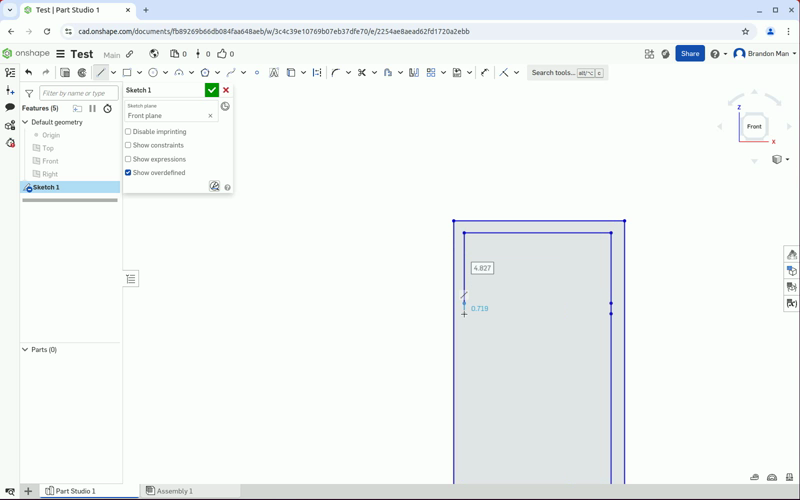
scroll(6)
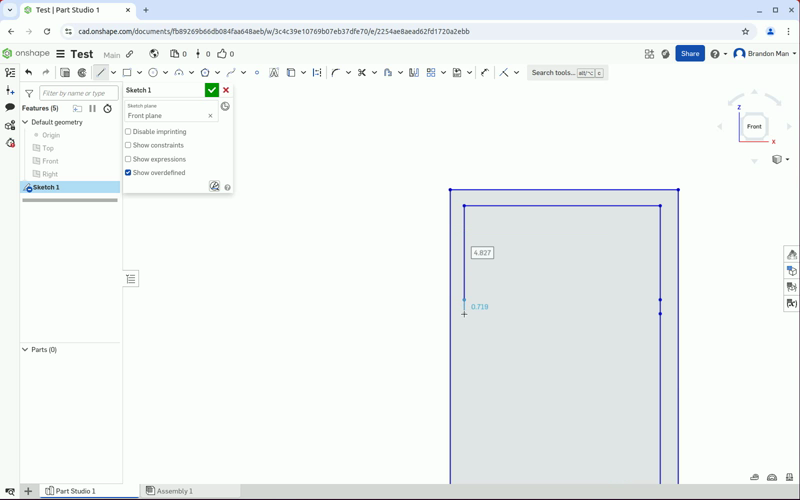
scroll(6)
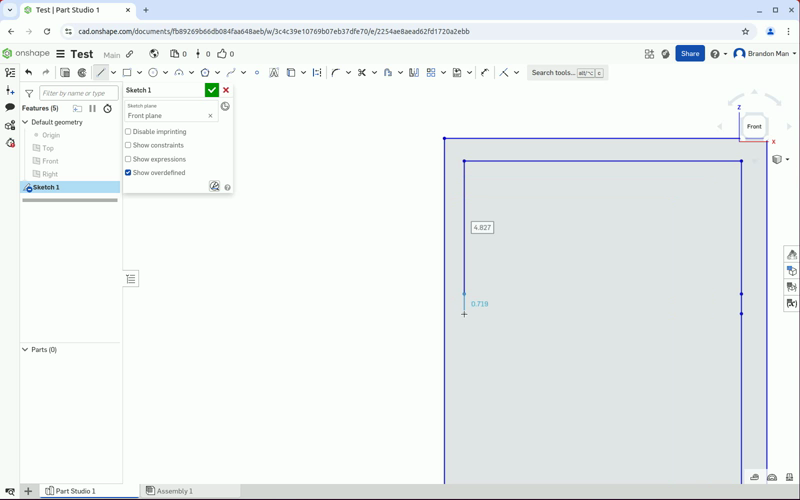
scroll(6)
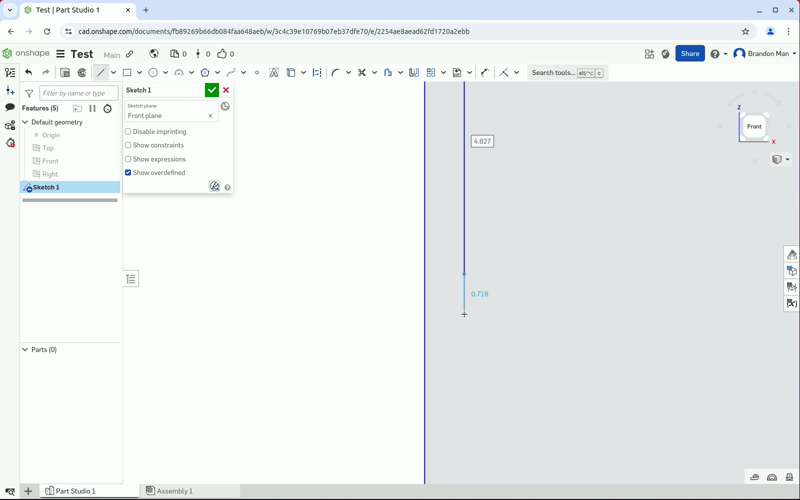
click(464, 313)
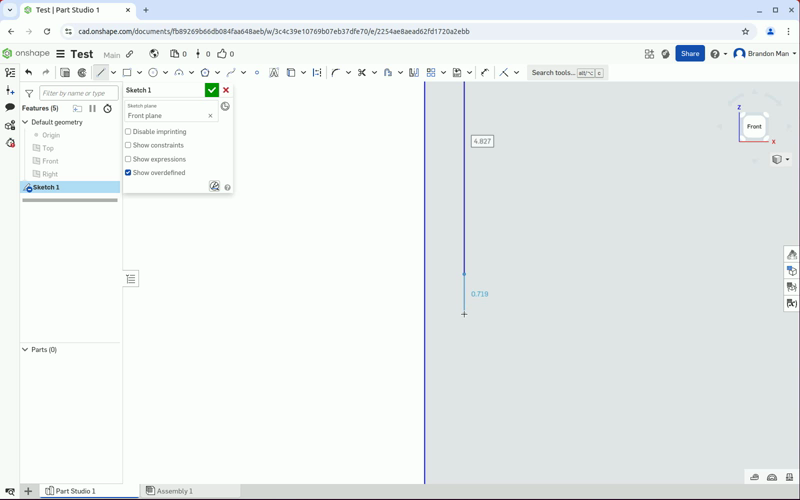
scroll(-6)
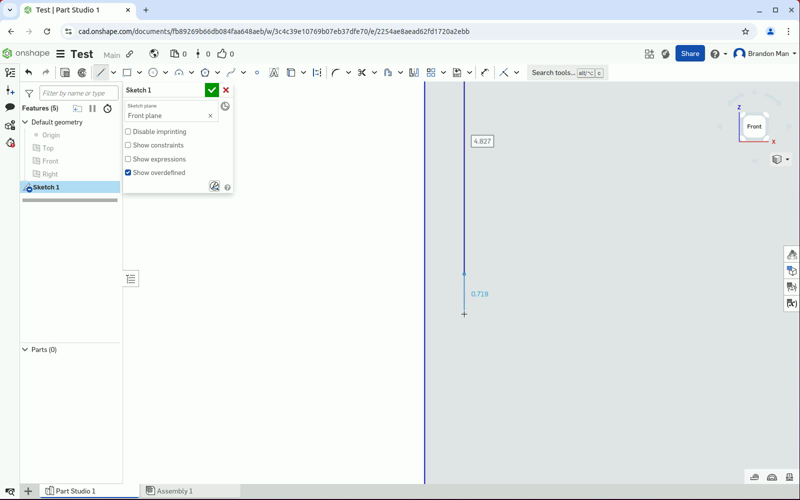
scroll(-6)
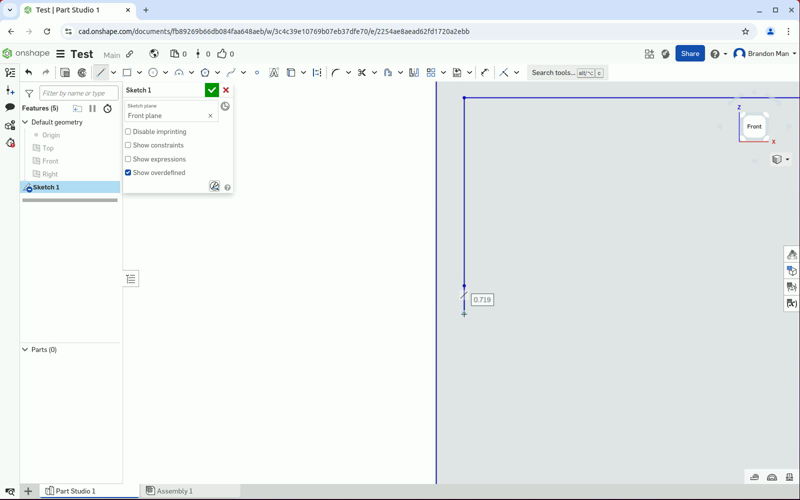
scroll(-6)
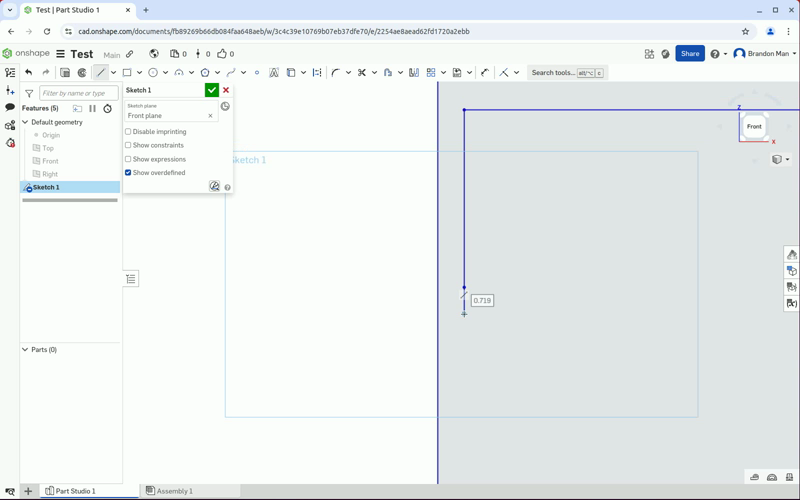
scroll(-6)
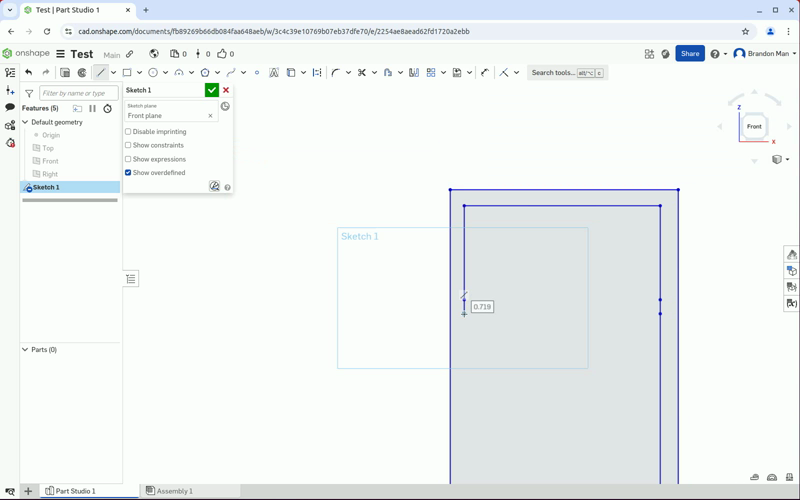
scroll(-6)
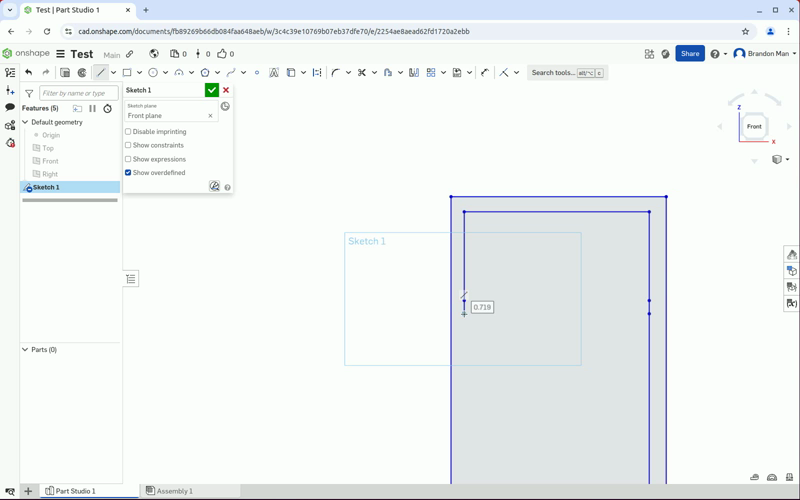
scroll(-6)
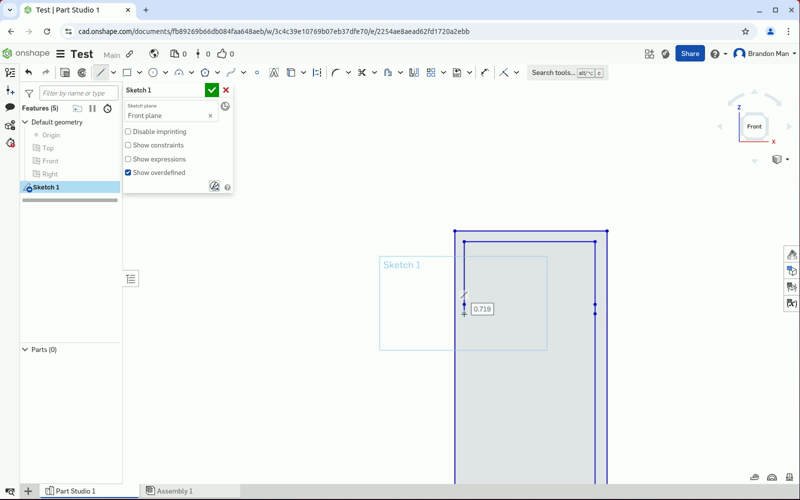
scroll(-6)
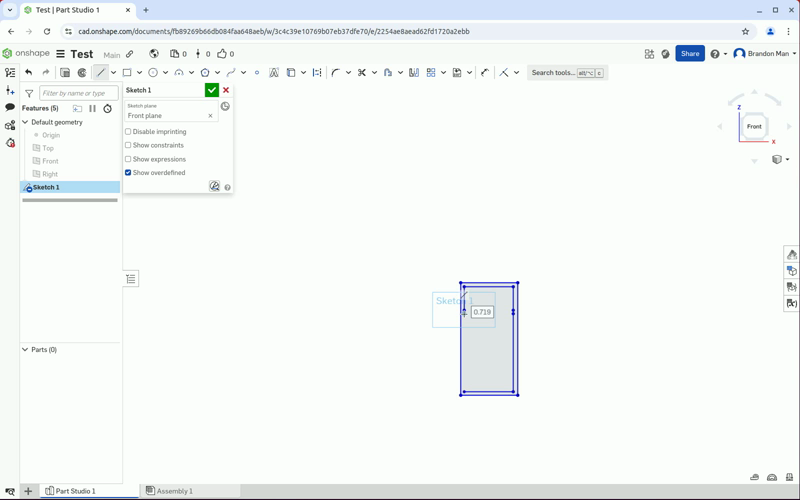
key_up(shift)
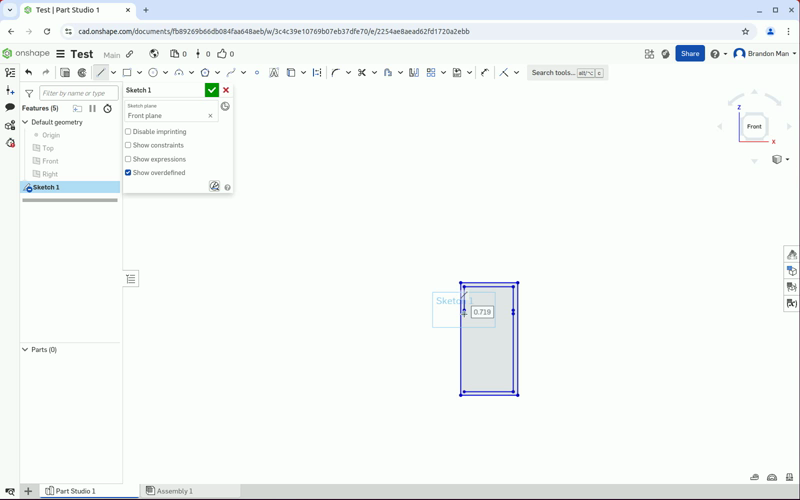
key_down(shift)
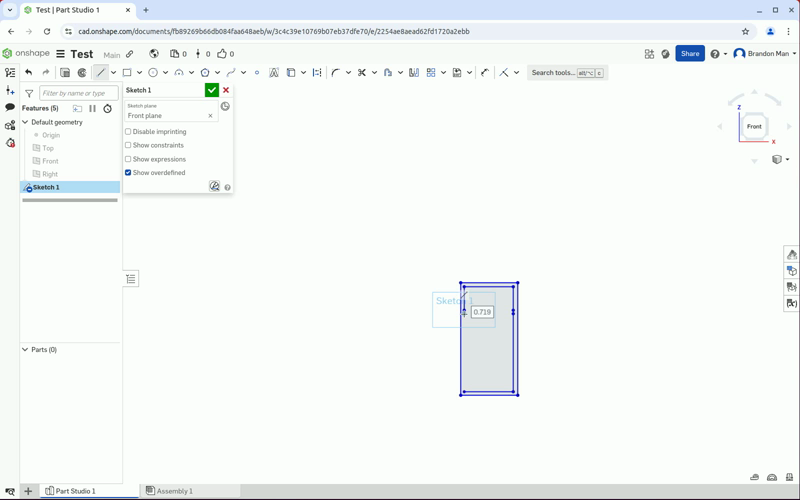
mouse_move(464, 391)
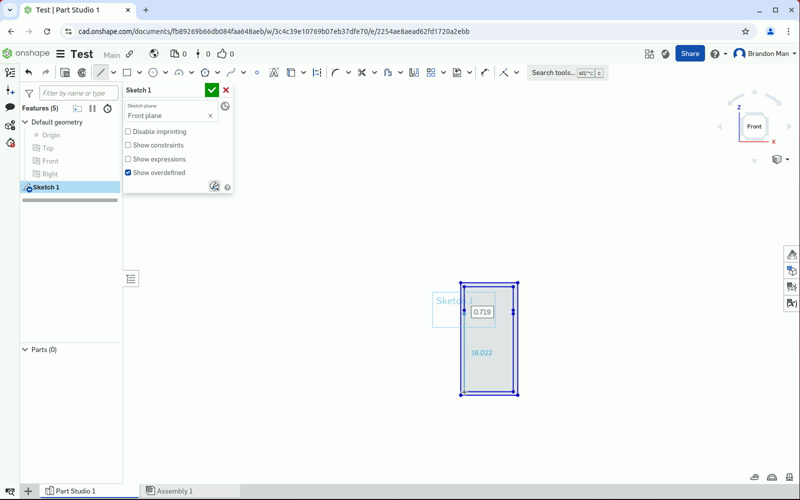
key_up(shift)
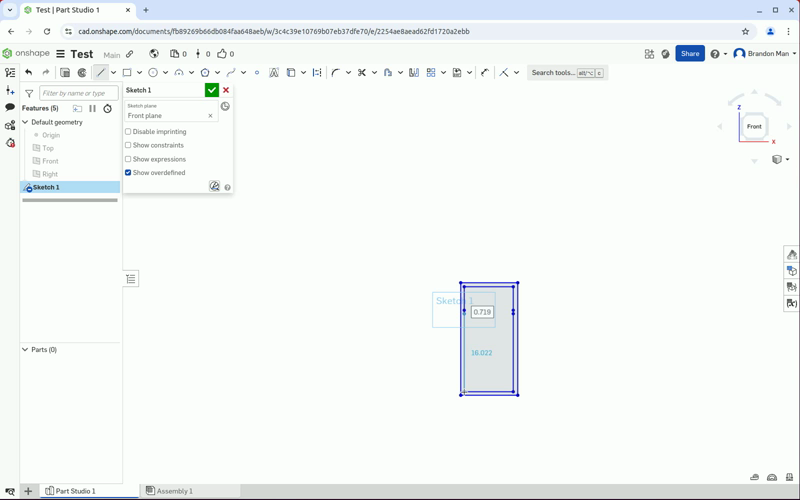
click(464, 391)
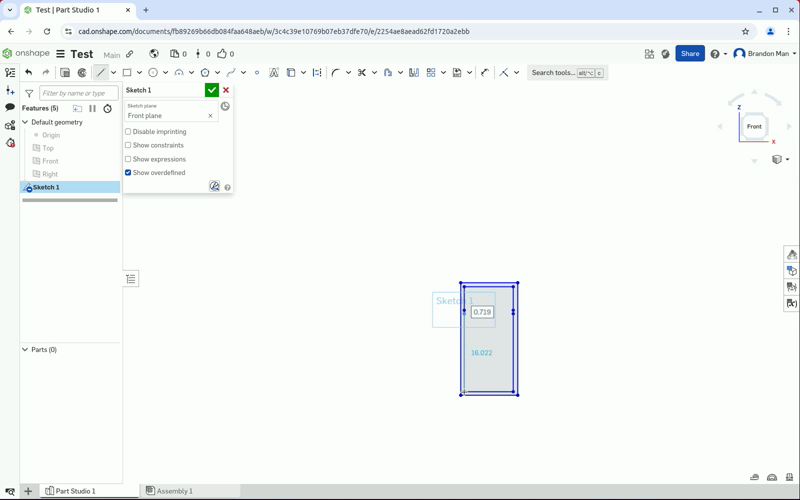
key(esc)
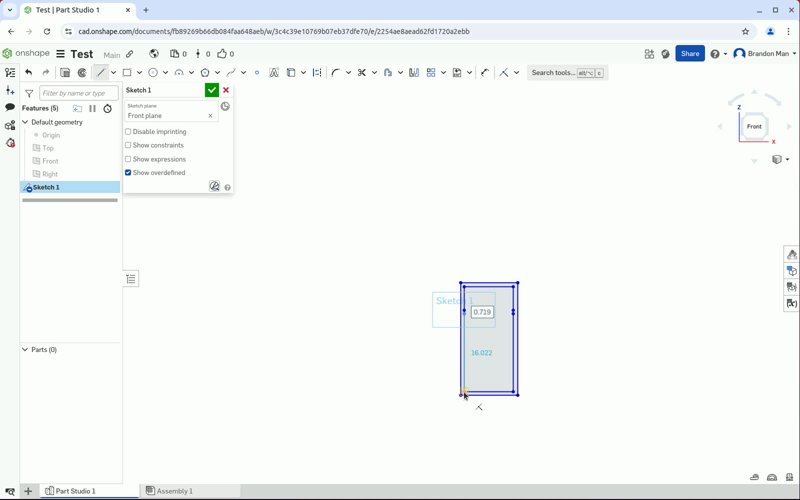
mouse_move(462, 363)
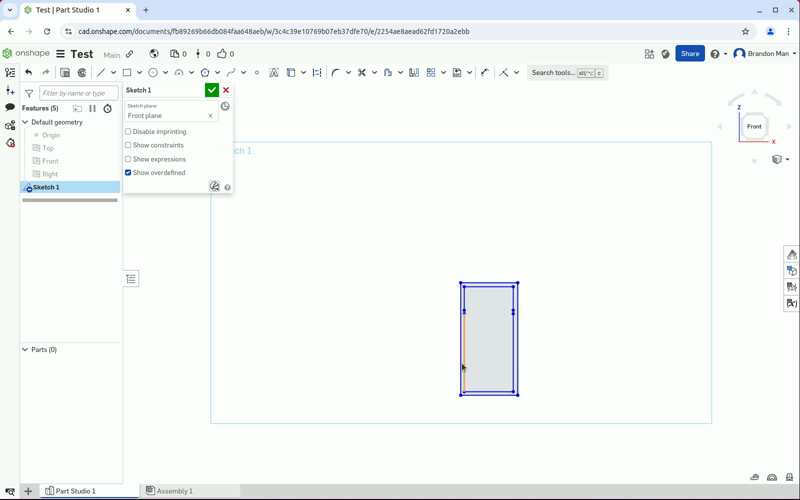
scroll(6)
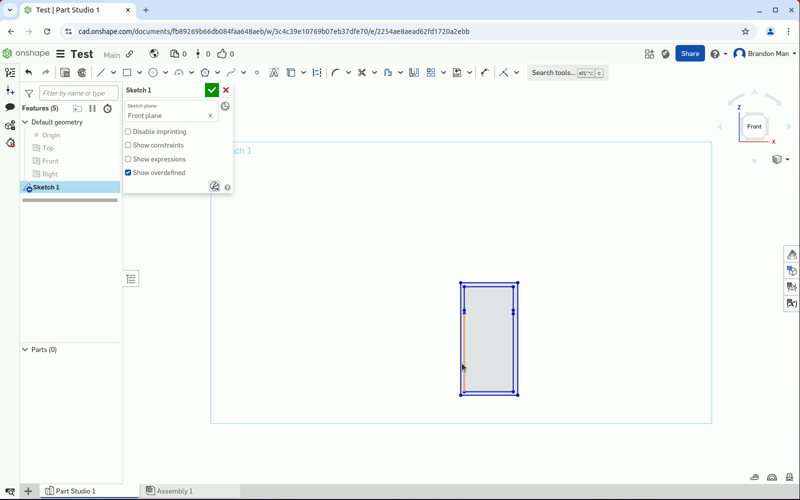
scroll(6)
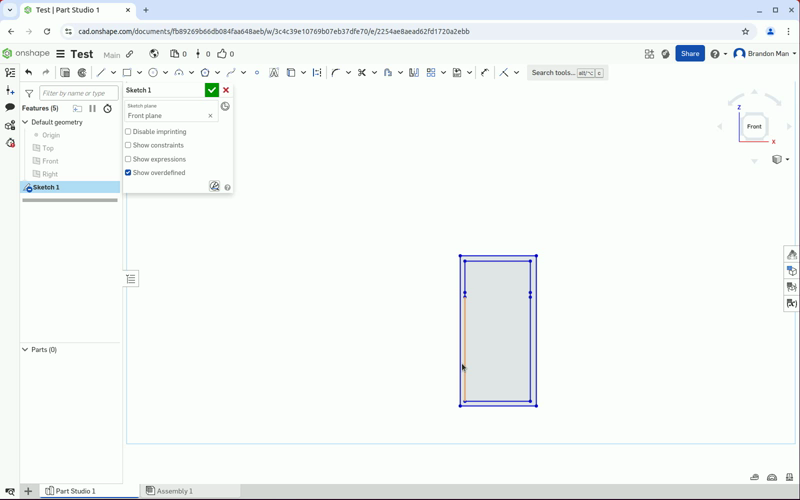
scroll(6)
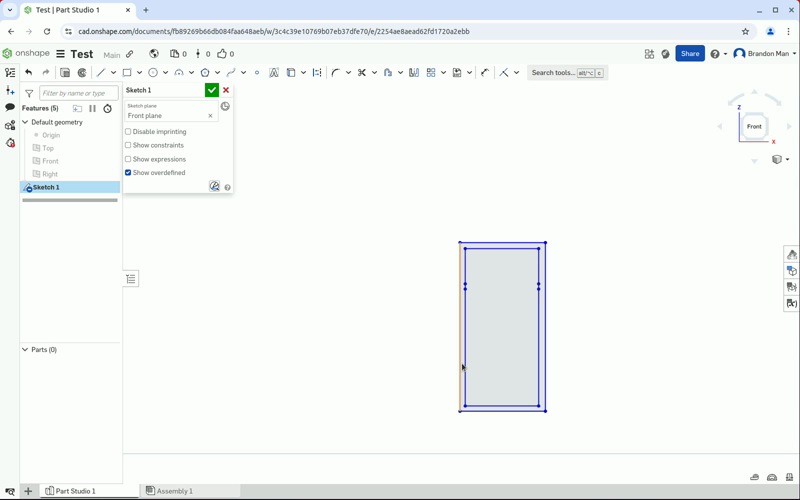
scroll(6)
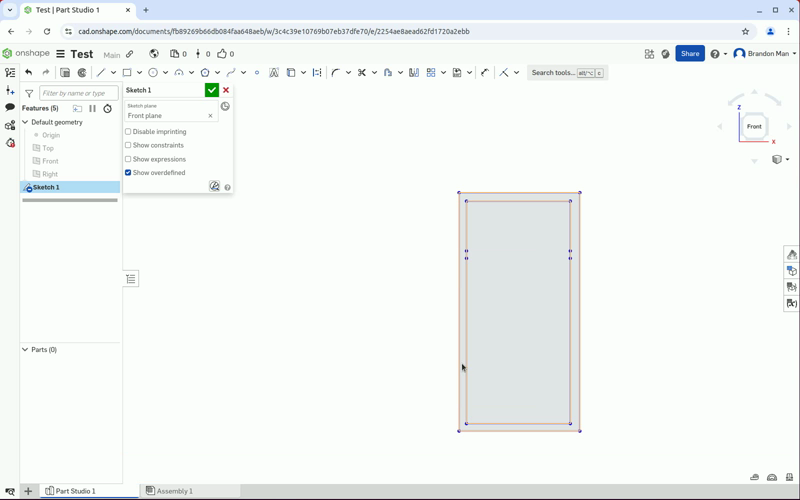
scroll(6)
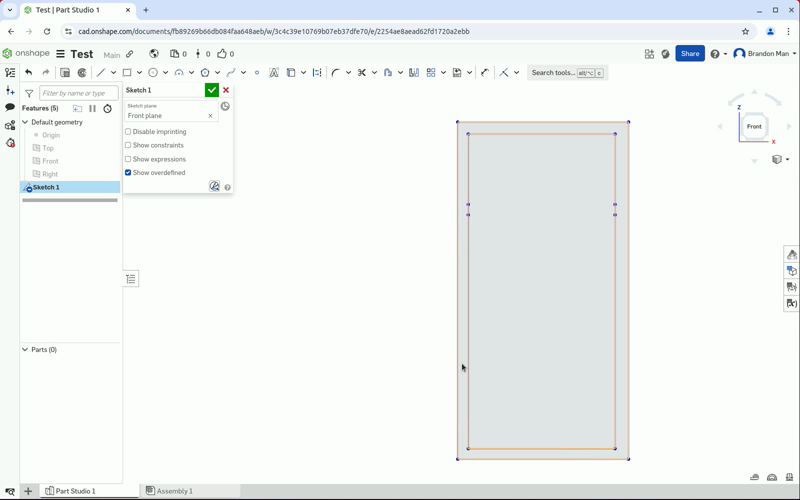
scroll(6)
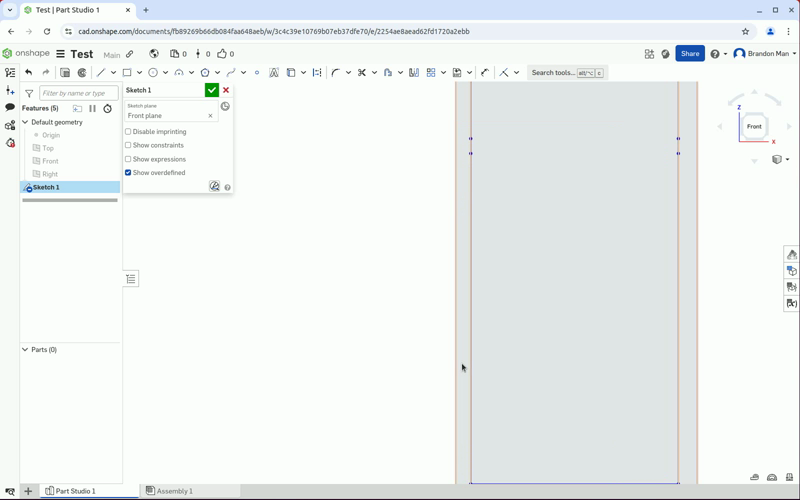
scroll(6)
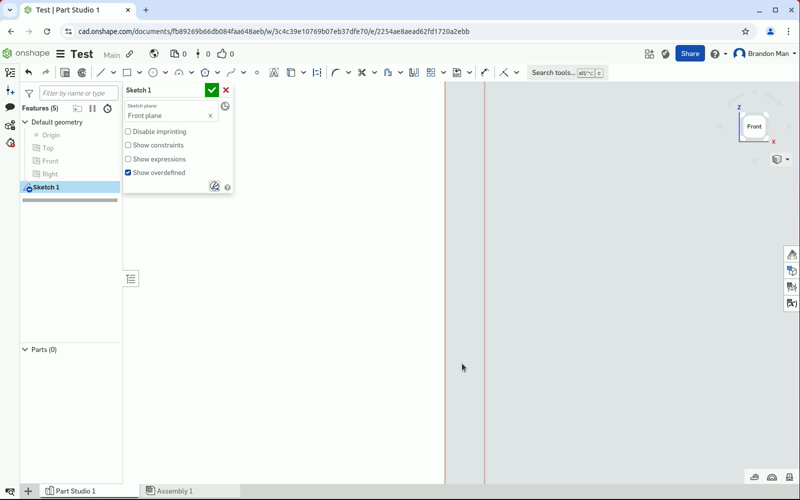
click(462, 363)
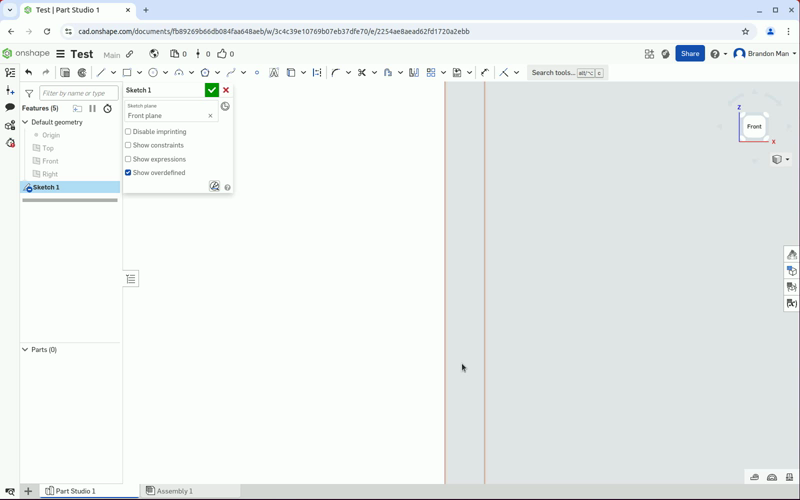
scroll(-6)
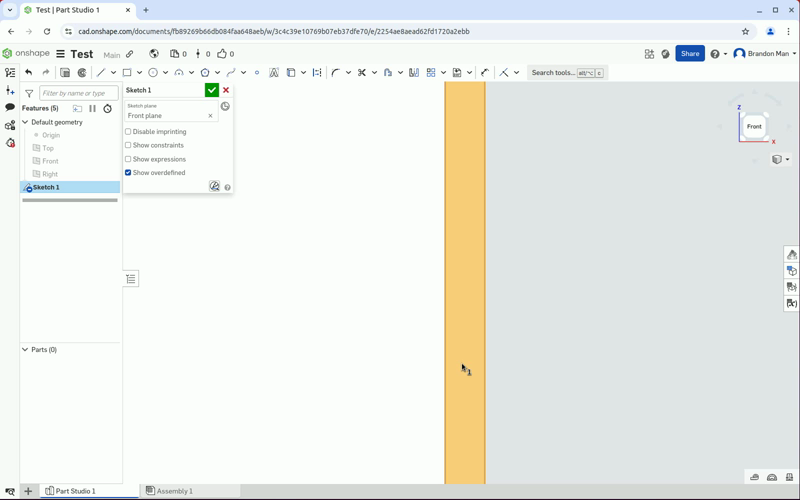
scroll(-6)
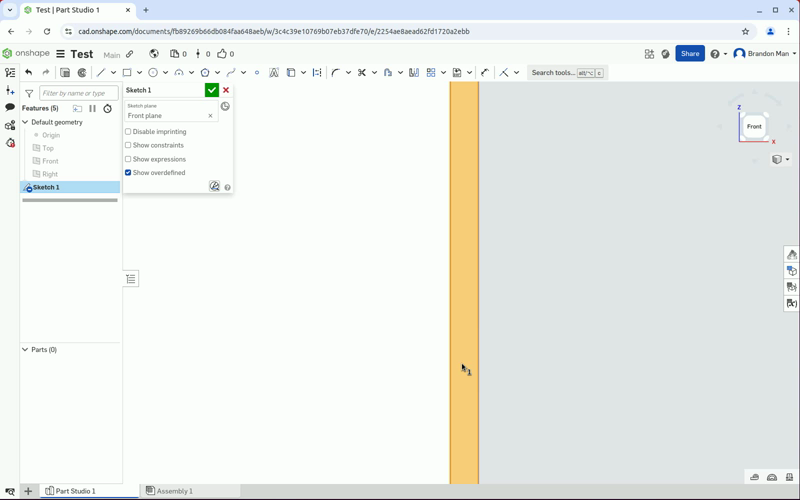
scroll(-6)
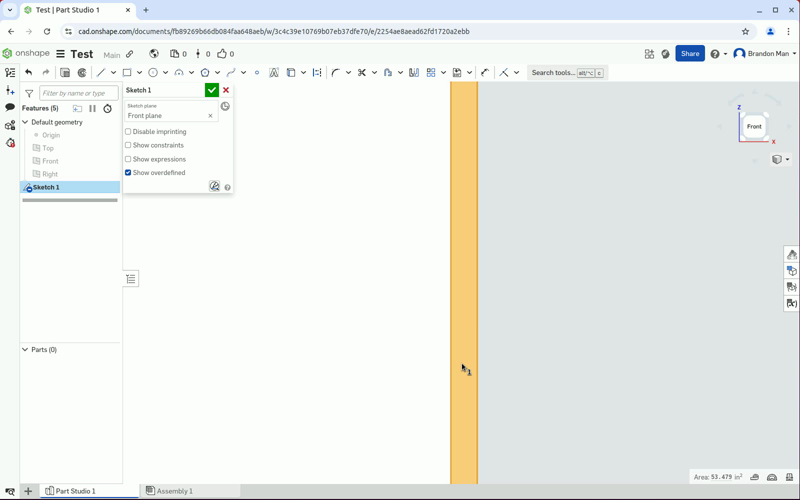
scroll(-6)
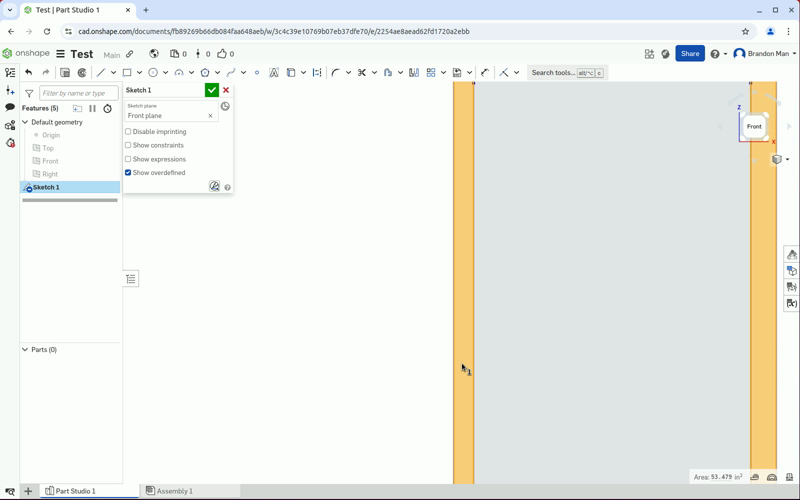
scroll(-6)
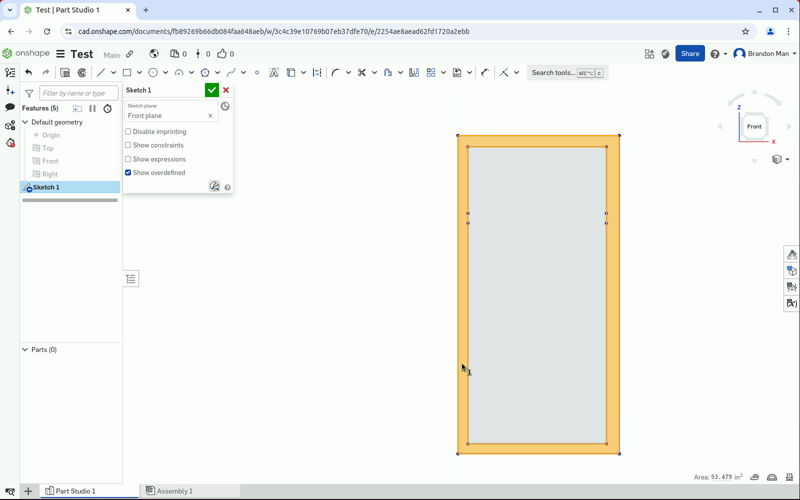
scroll(-6)
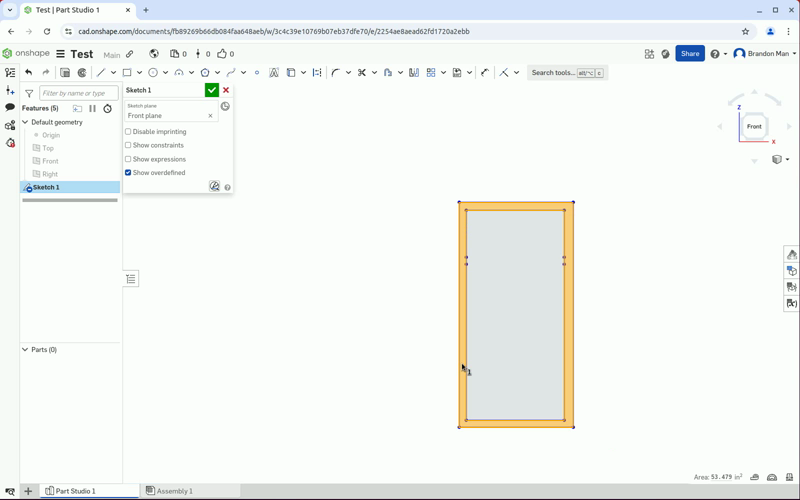
scroll(-6)
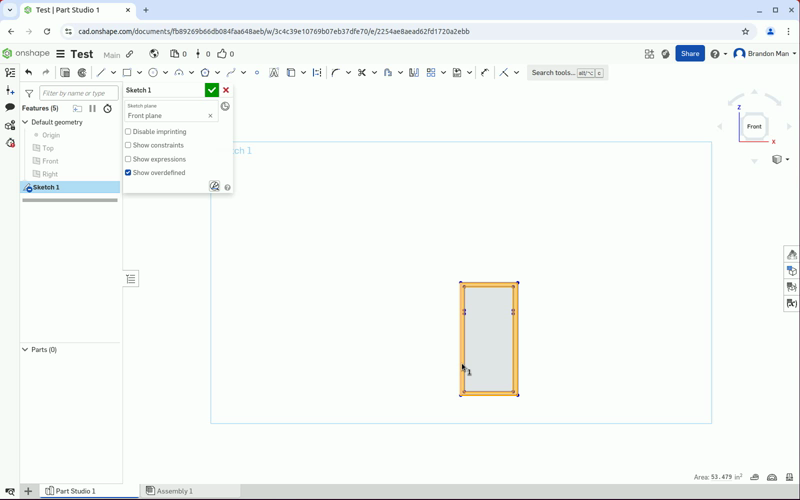
mouse_move(73, 352)
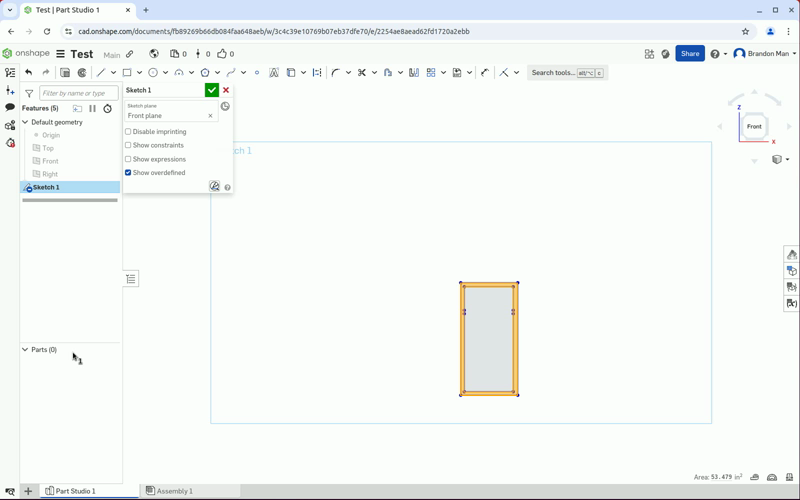
key(shift+y)
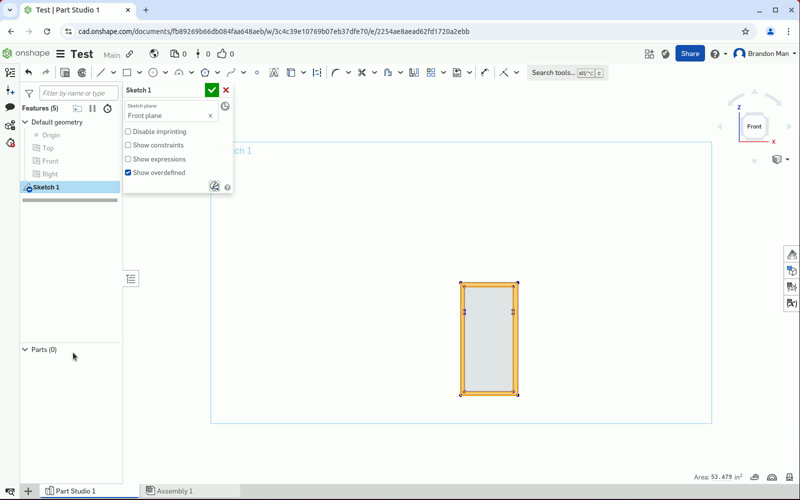
key(shift+e)
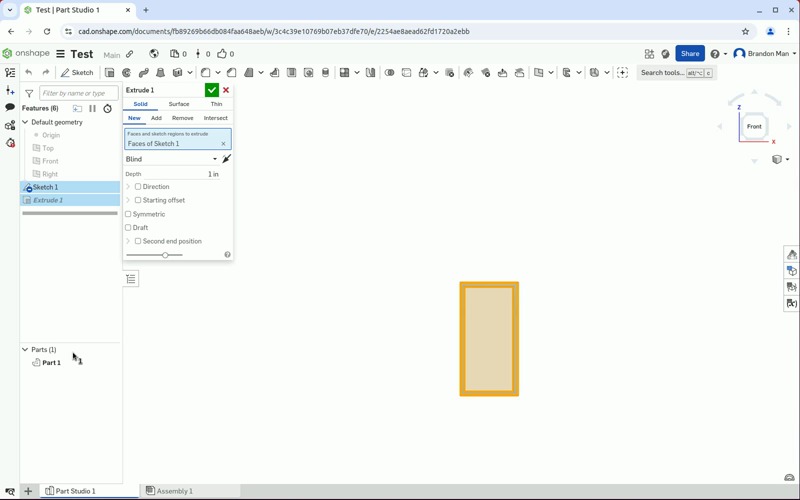
mouse_move(143, 106)
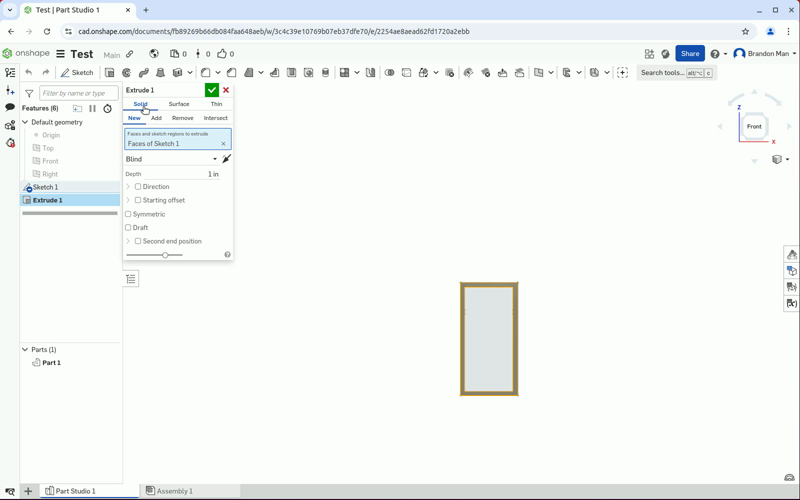
click(143, 106)
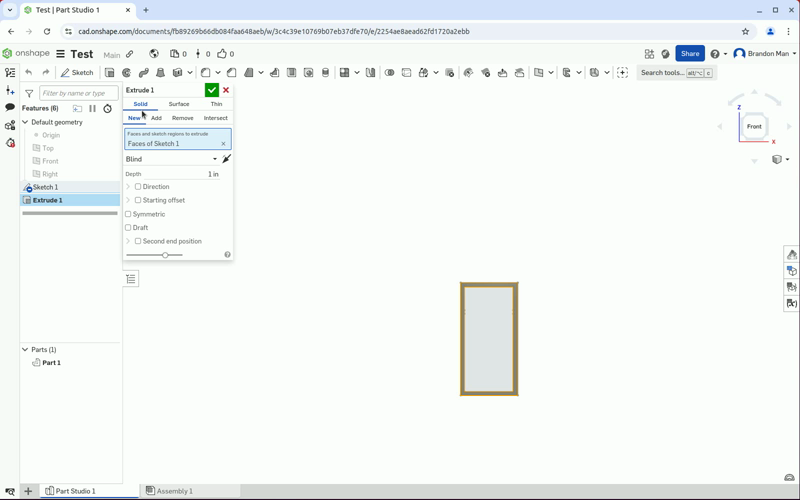
mouse_move(137, 120)
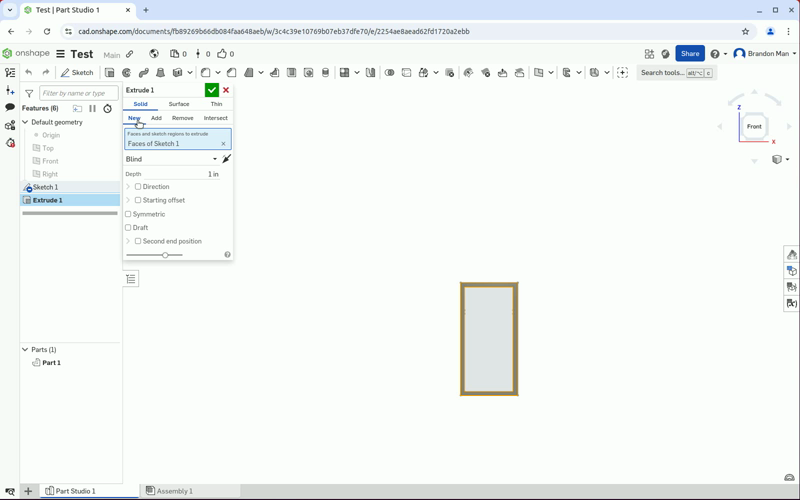
click(137, 120)
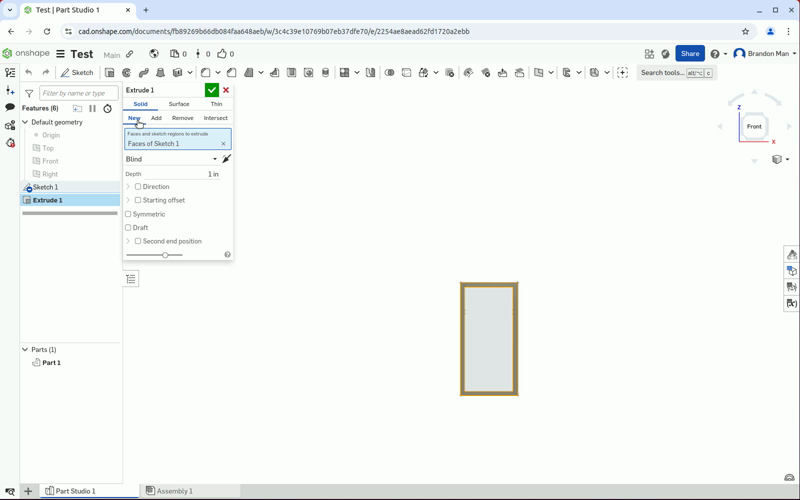
key(tab, 4)
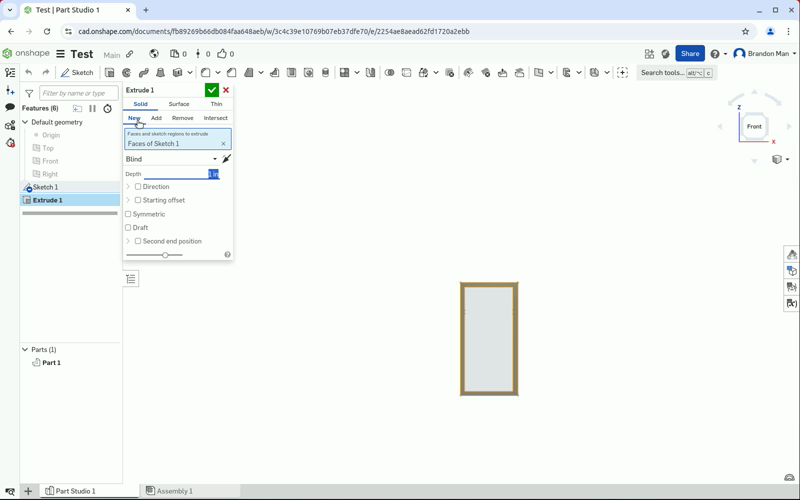
text(0.722)
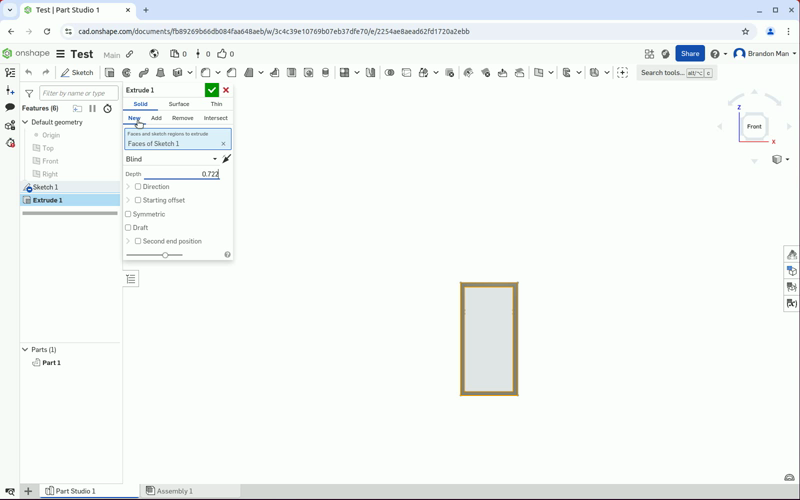
key(enter)
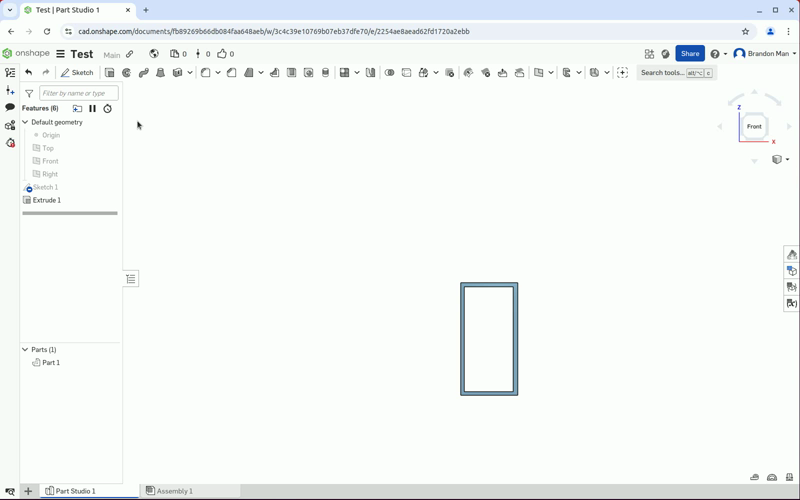
key(shift+h)
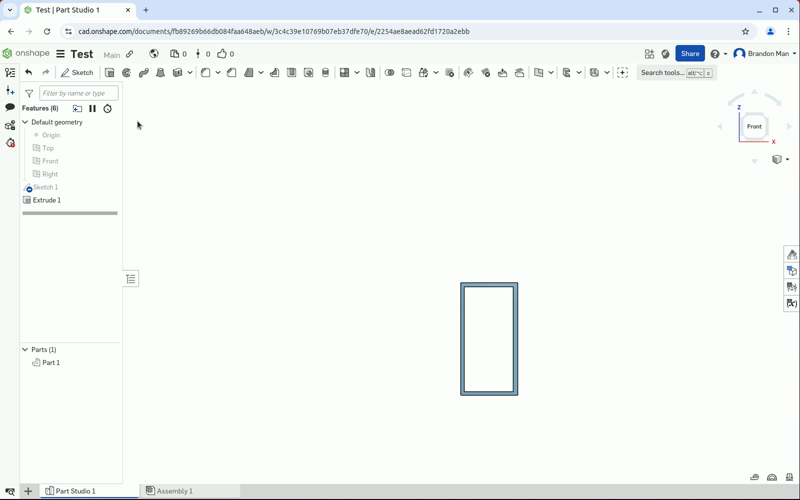
key(shift+h)
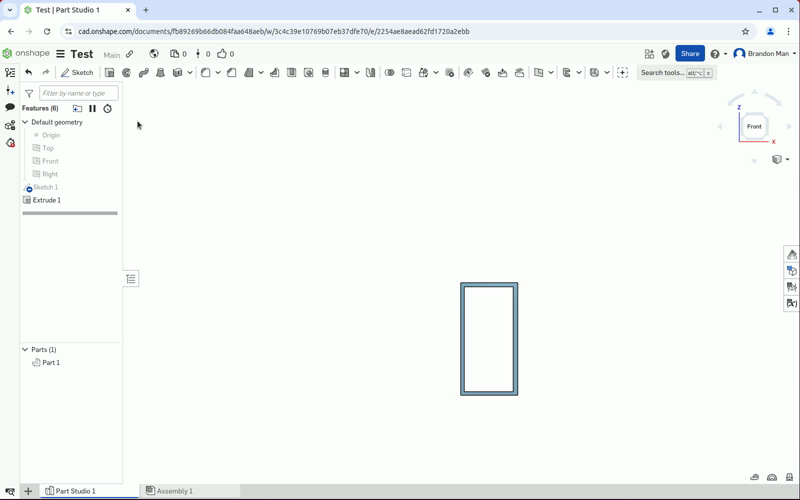
mouse_move(73, 189)
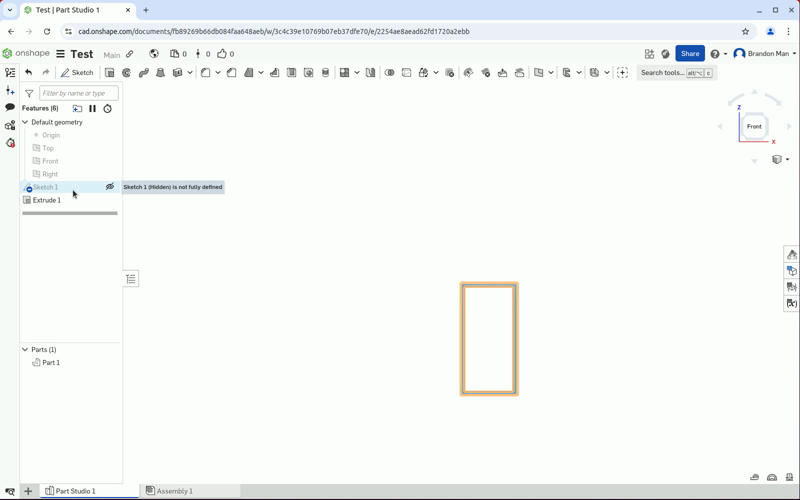
click(73, 189)
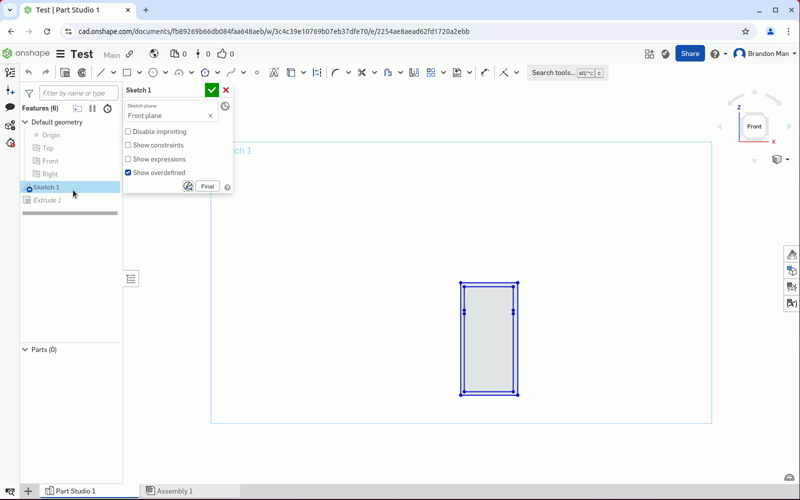
mouse_move(229, 92)
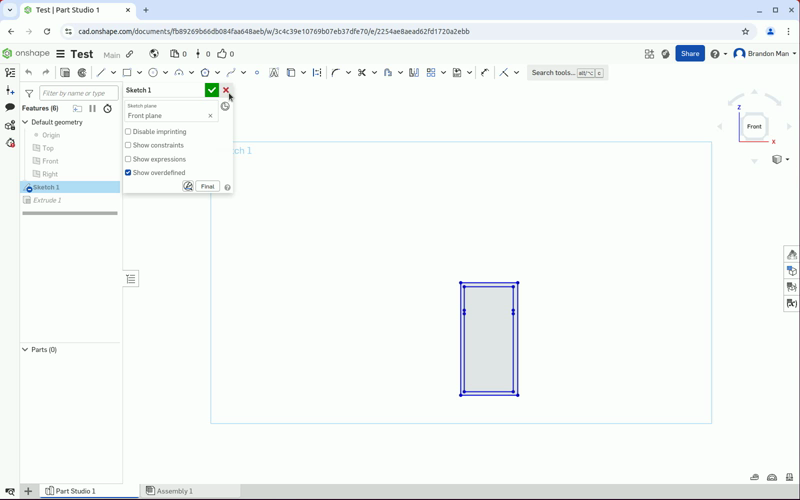
click(229, 92)
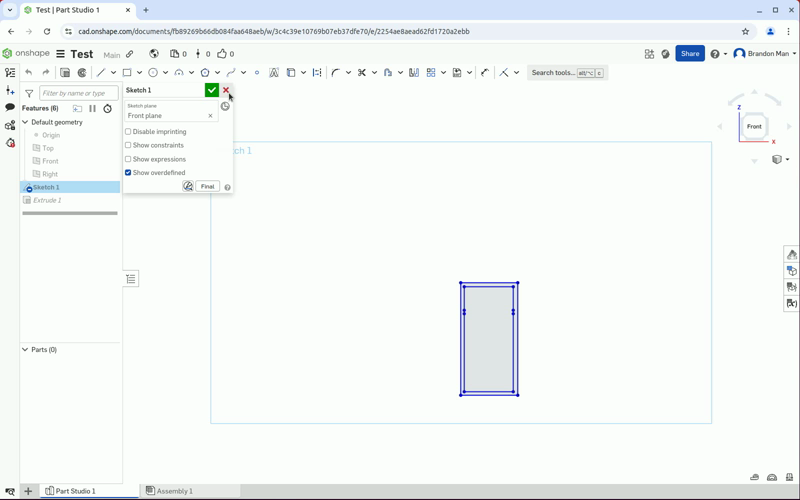
key(shift+s)
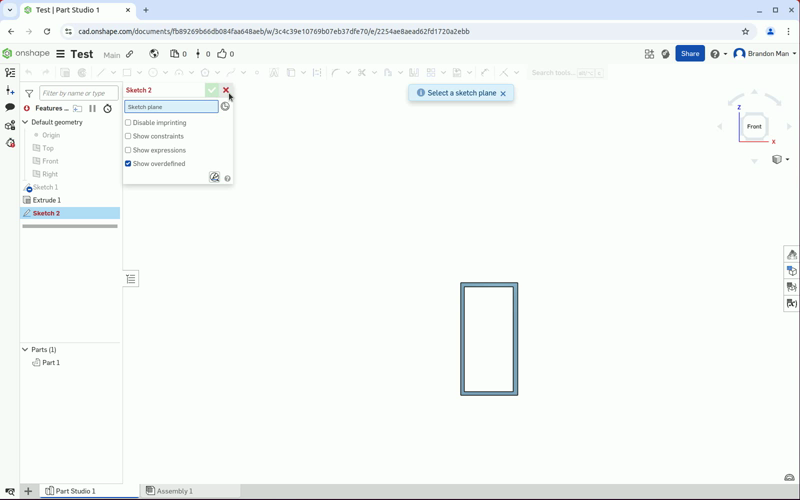
mouse_move(73, 163)
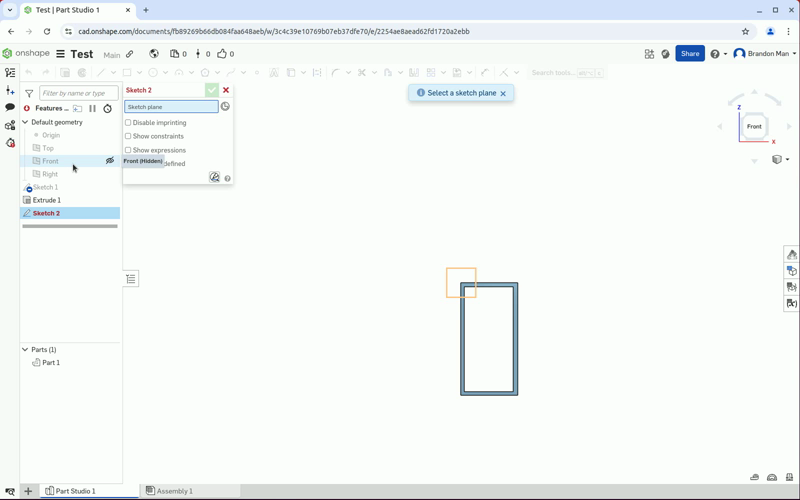
click(73, 163)
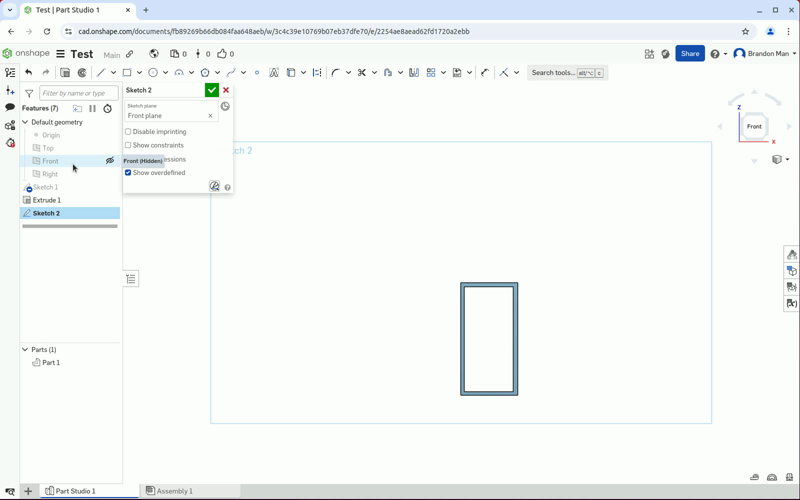
mouse_move(73, 352)
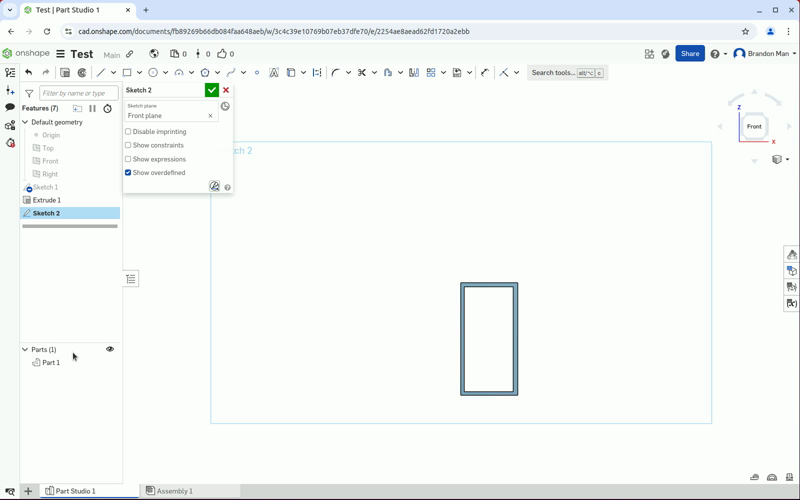
key(y)
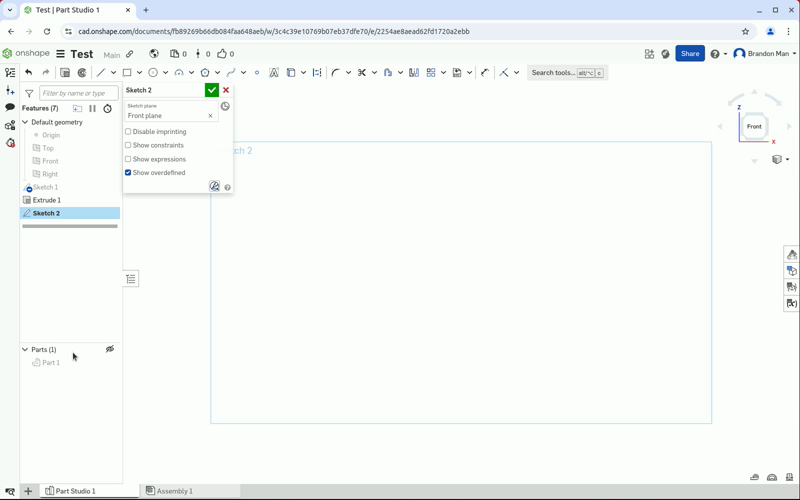
key(l)
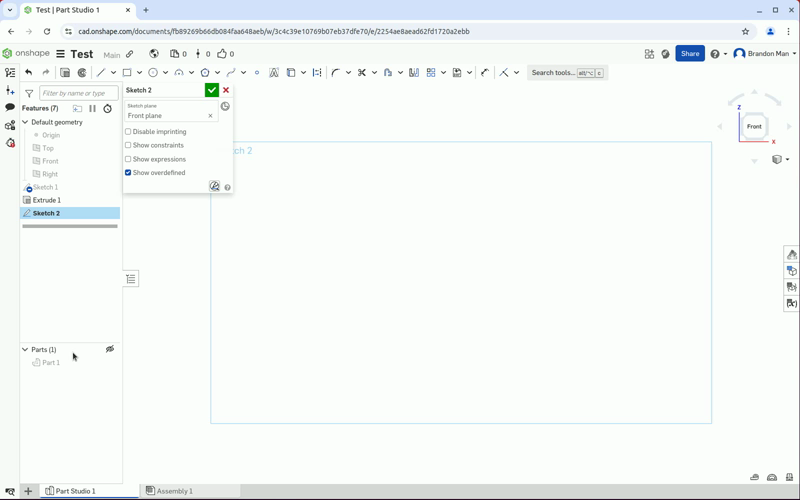
key_down(shift)
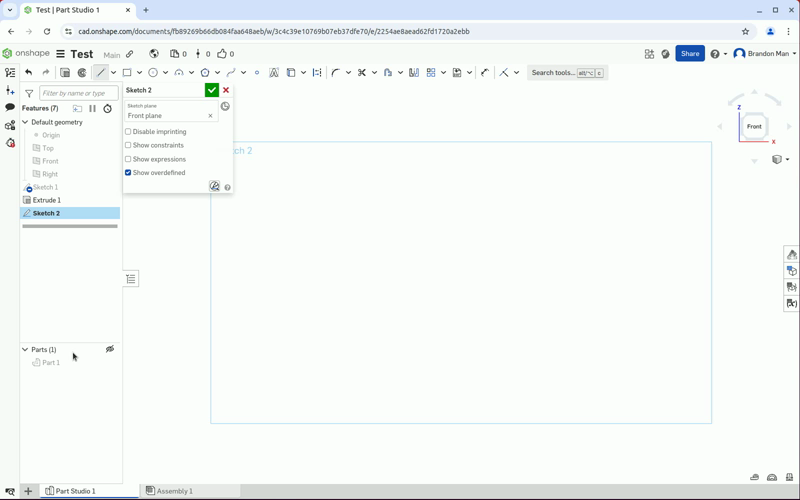
mouse_move(464, 313)
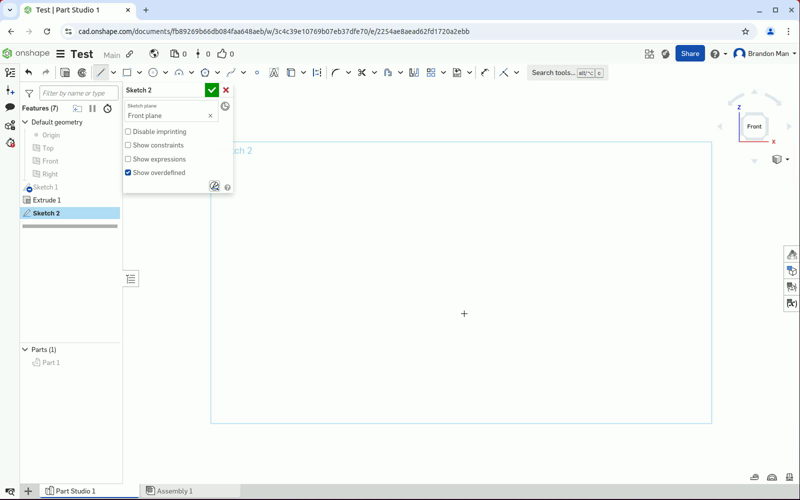
click(464, 313)
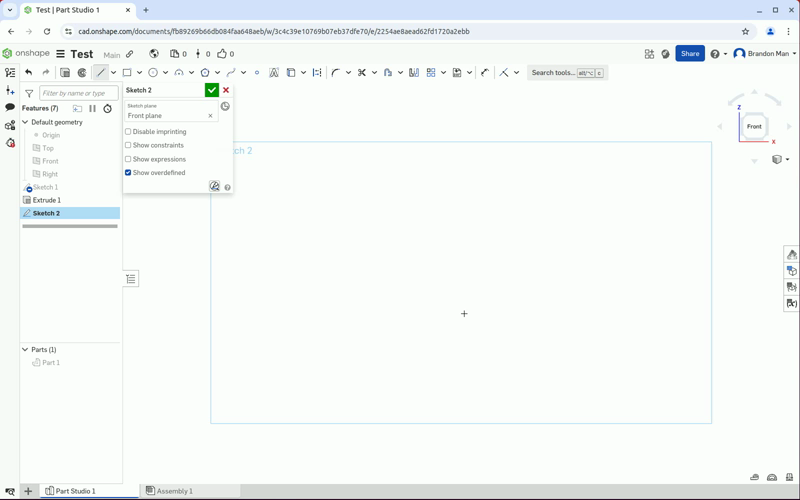
key_up(shift)
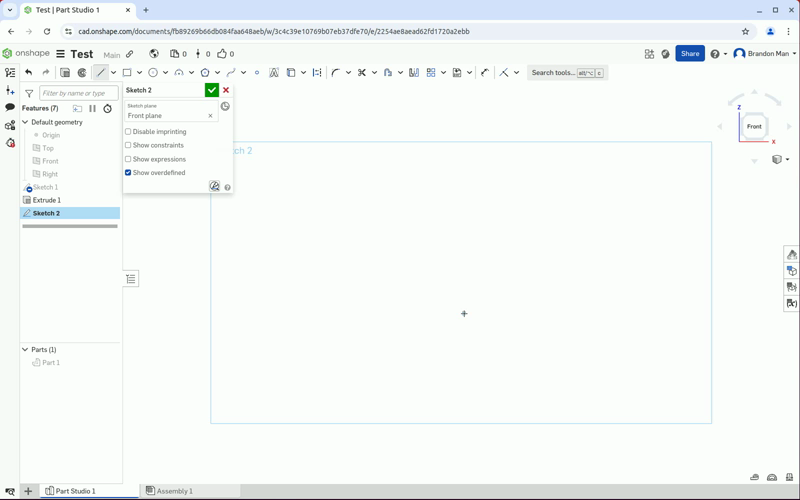
key_down(shift)
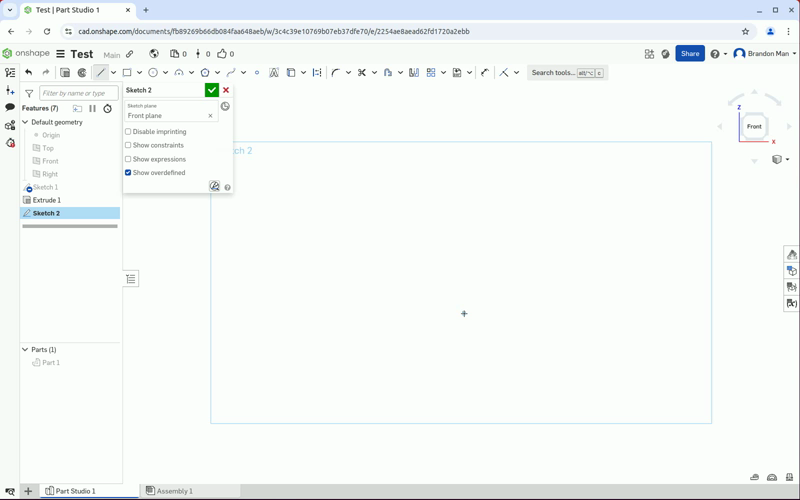
mouse_move(494, 313)
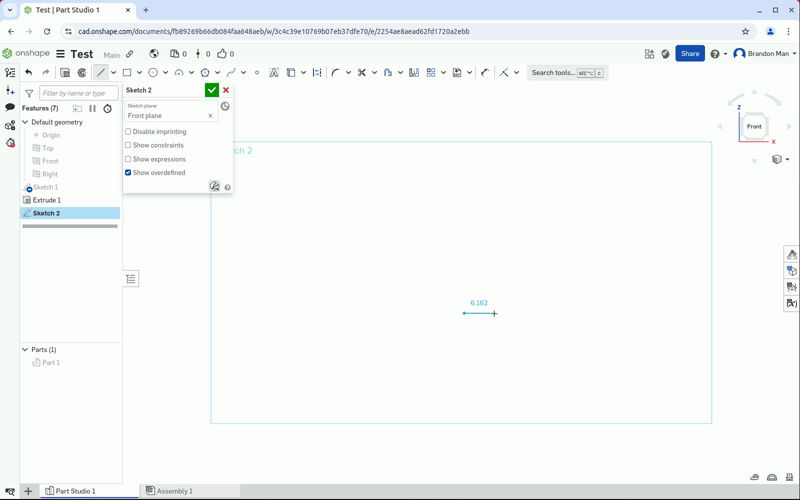
mouse_move(513, 313)
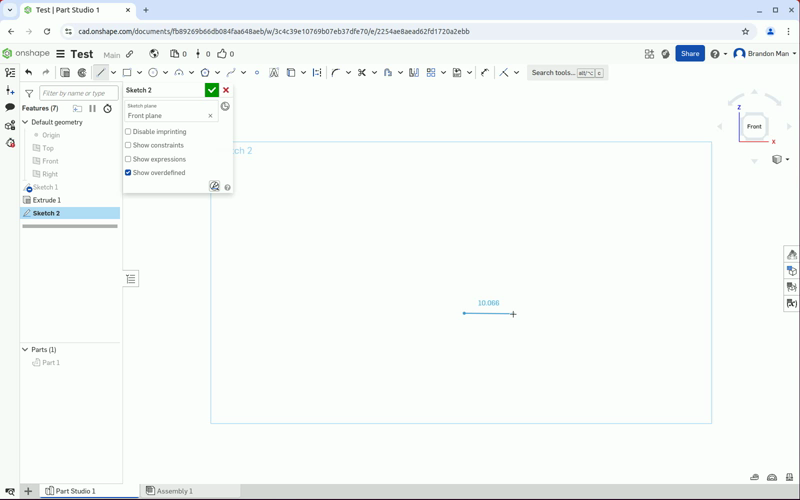
click(513, 313)
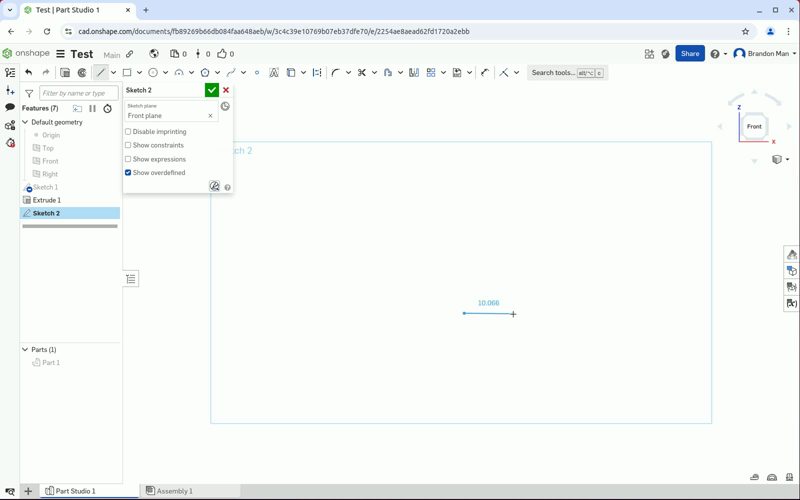
key_up(shift)
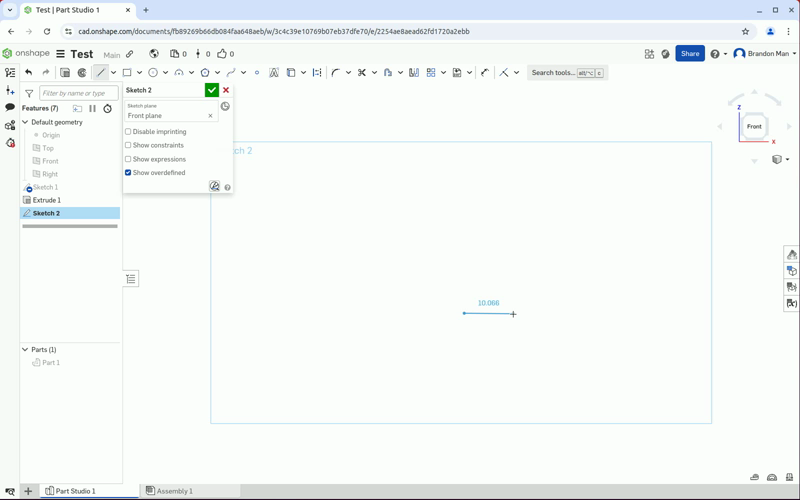
key_down(shift)
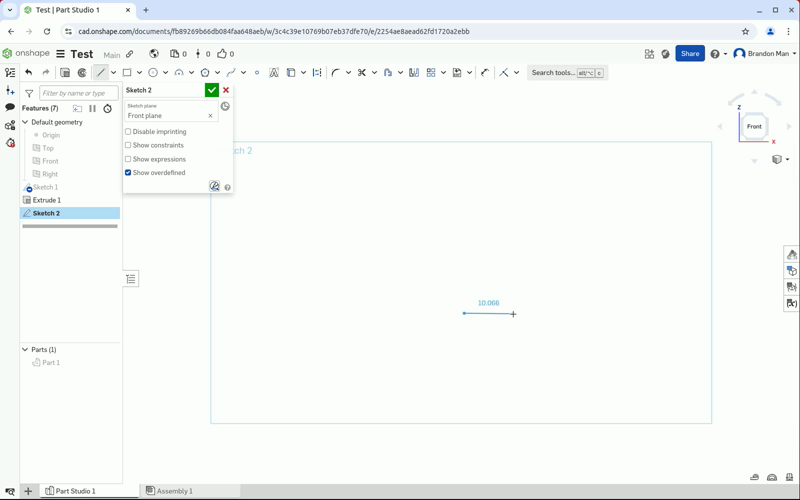
mouse_move(543, 313)
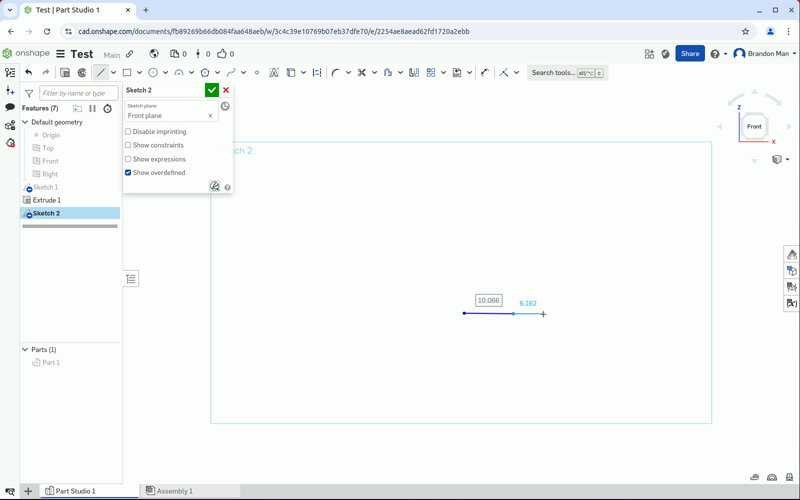
mouse_move(513, 309)
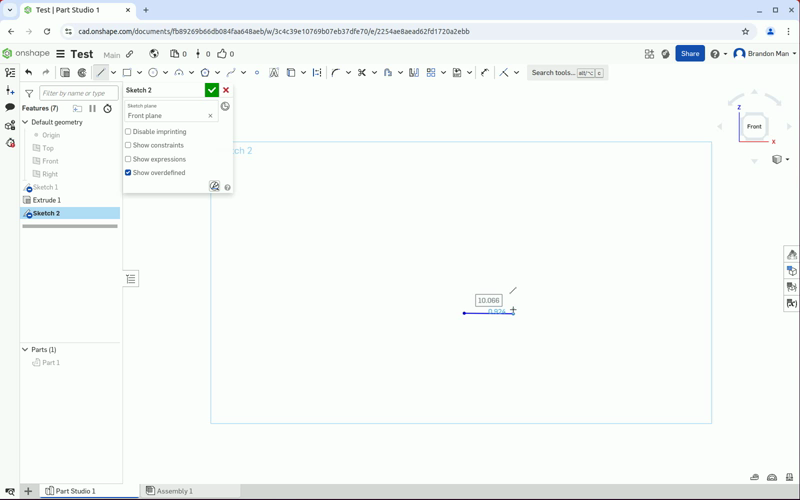
scroll(6)
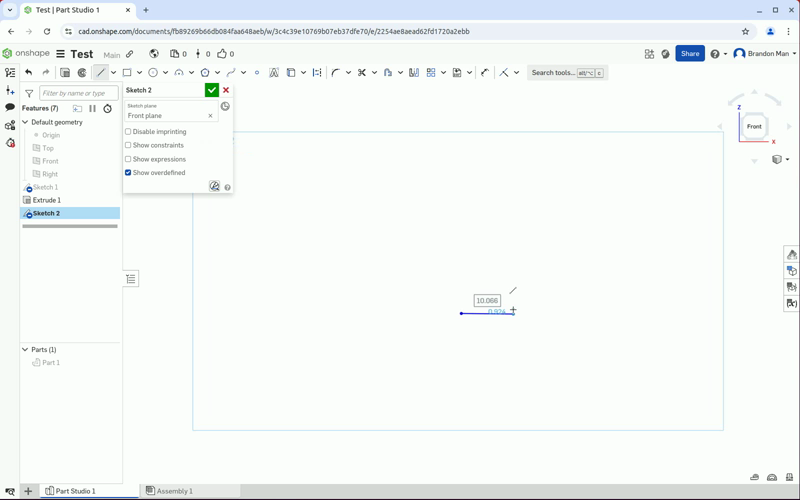
scroll(6)
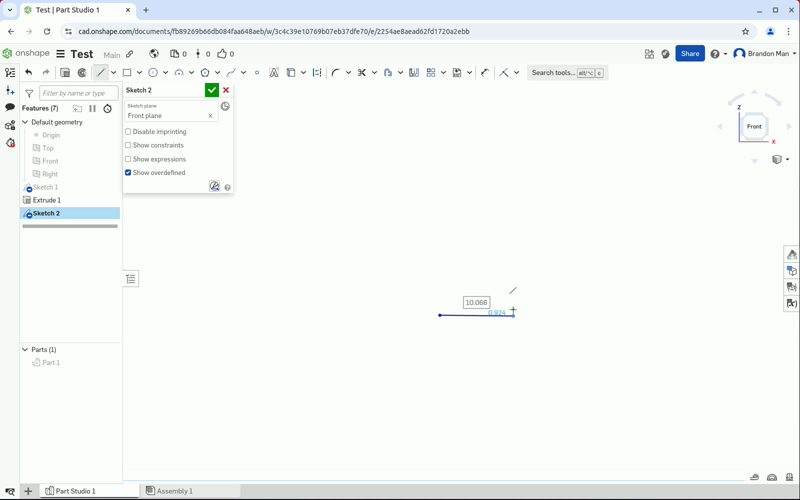
scroll(6)
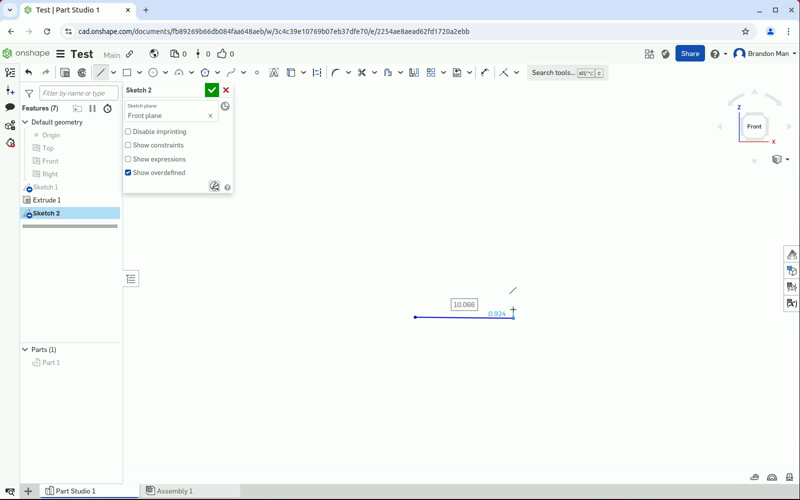
scroll(6)
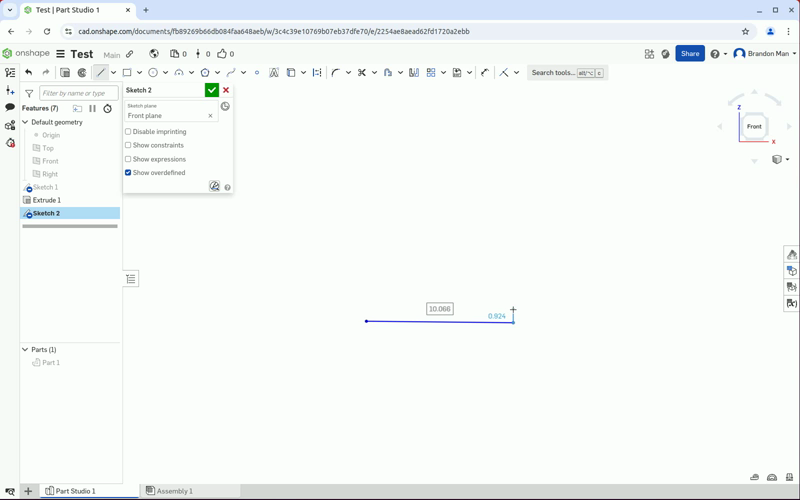
scroll(6)
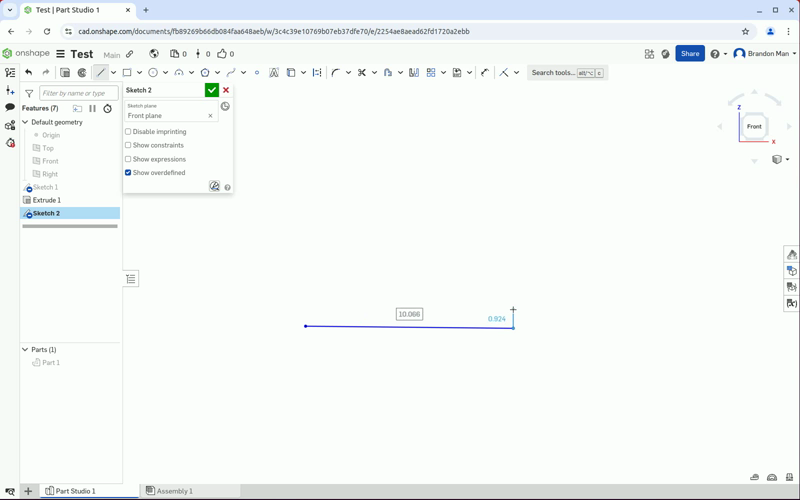
scroll(6)
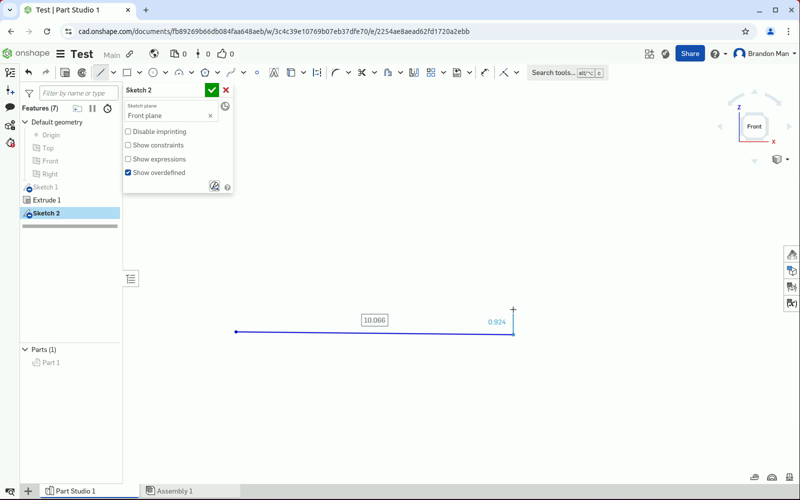
scroll(6)
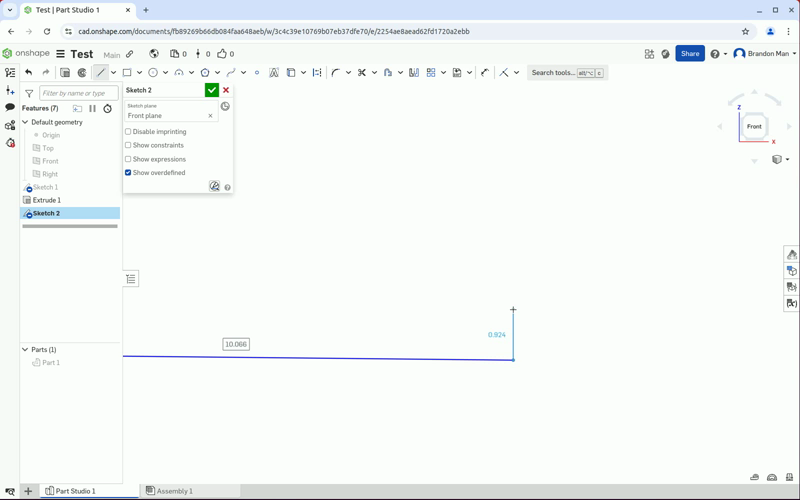
click(513, 309)
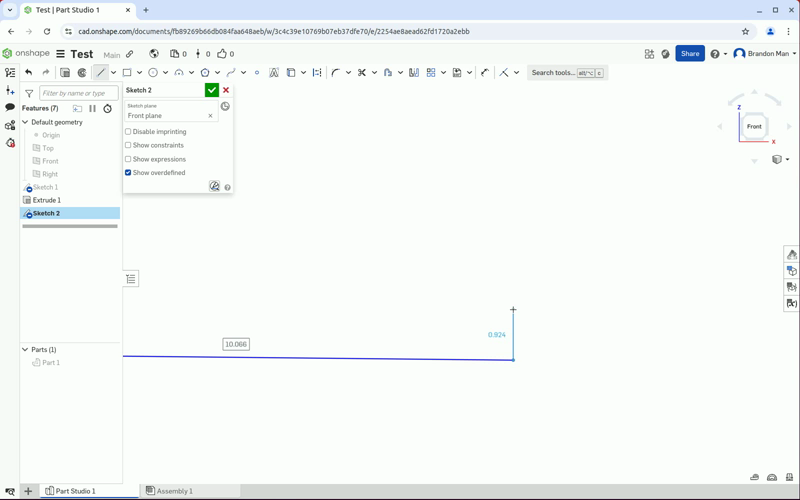
scroll(-6)
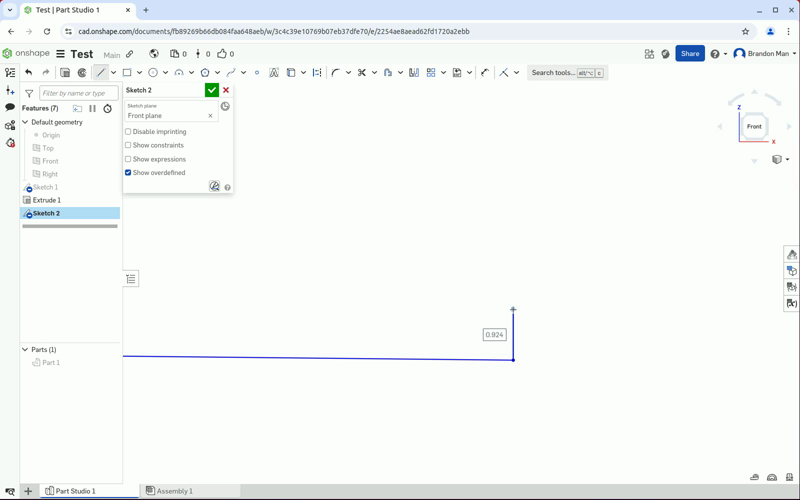
scroll(-6)
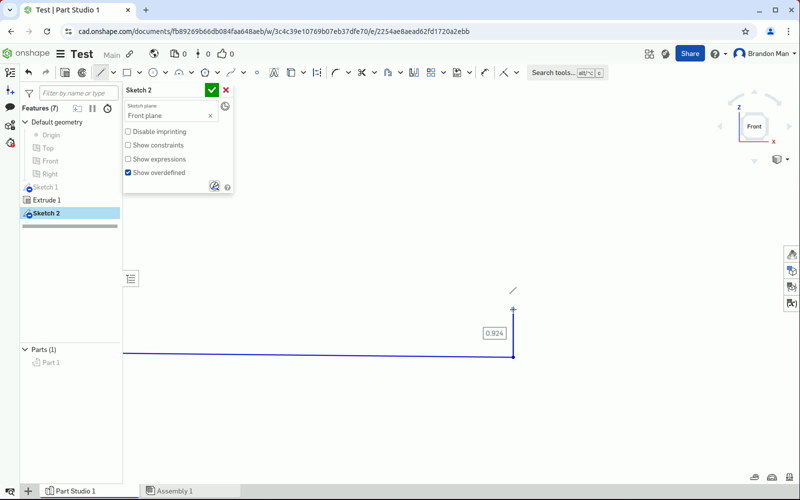
scroll(-6)
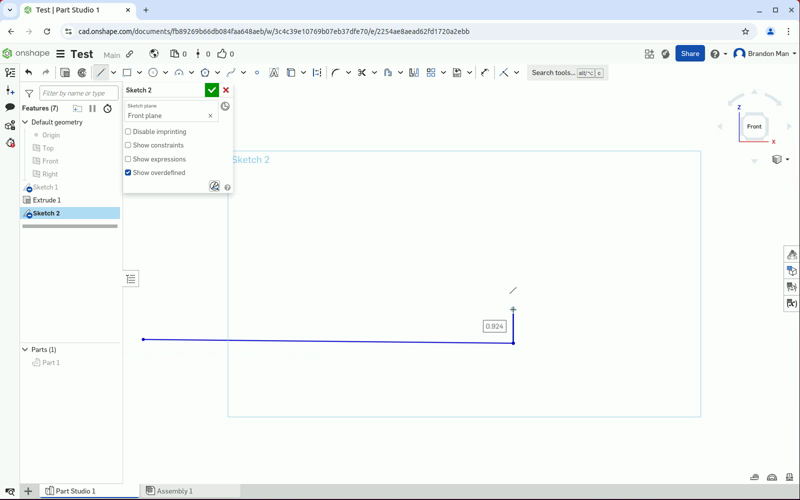
scroll(-6)
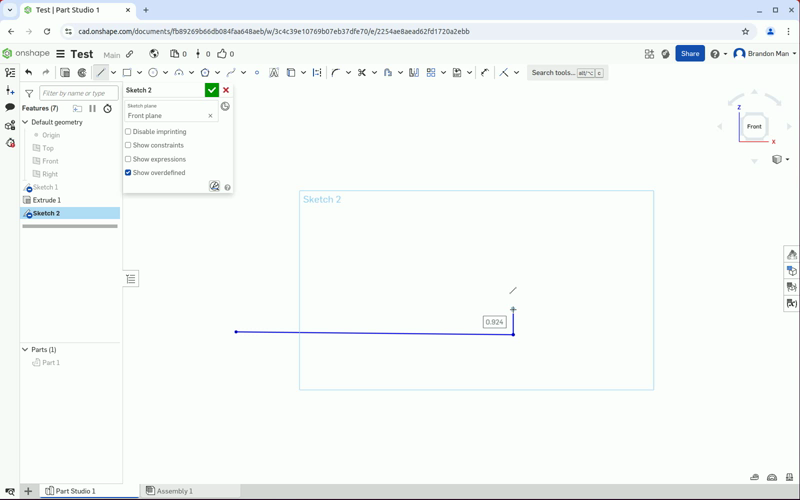
scroll(-6)
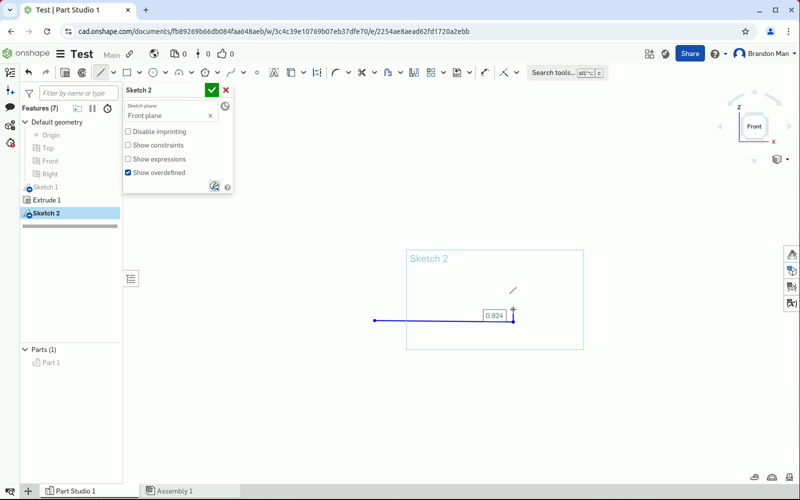
scroll(-6)
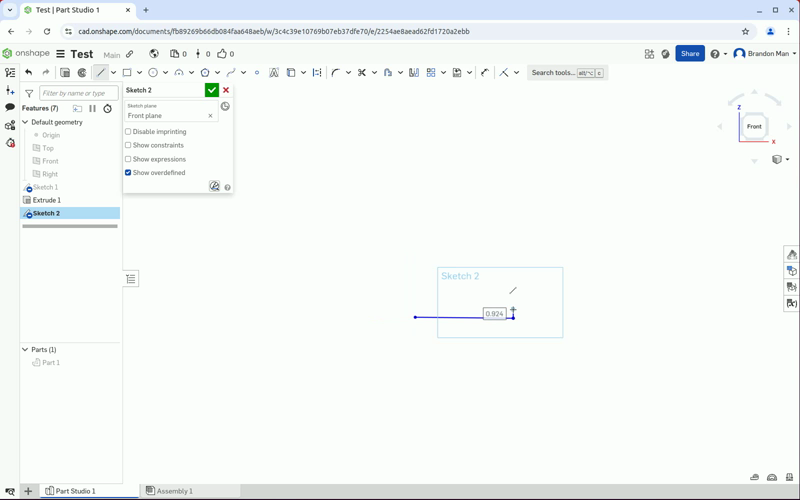
scroll(-6)
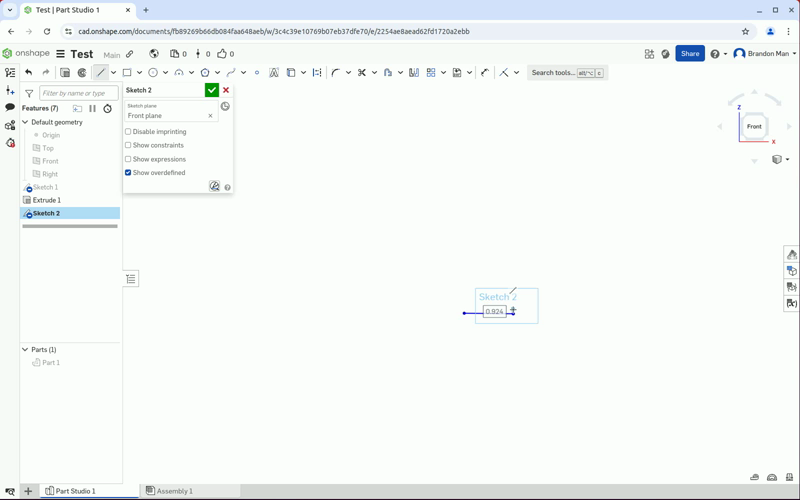
key_up(shift)
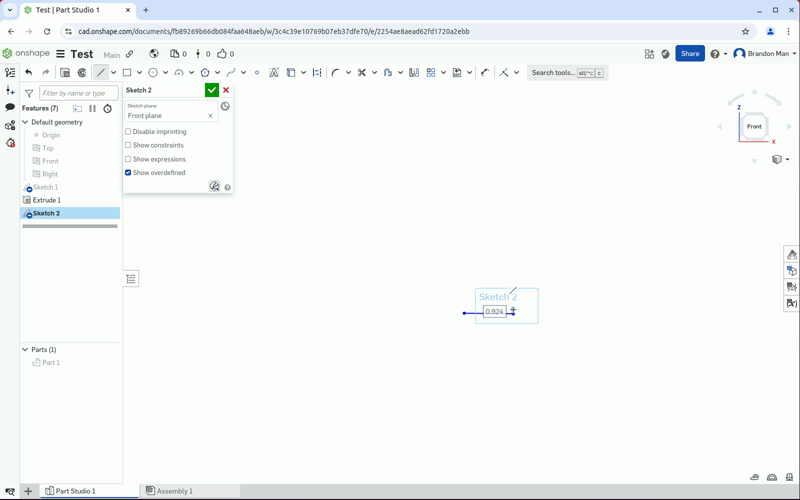
key_down(shift)
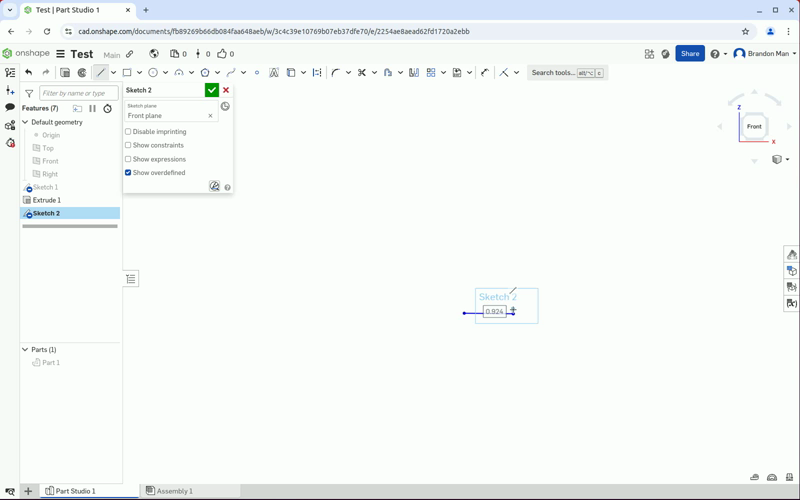
mouse_move(543, 309)
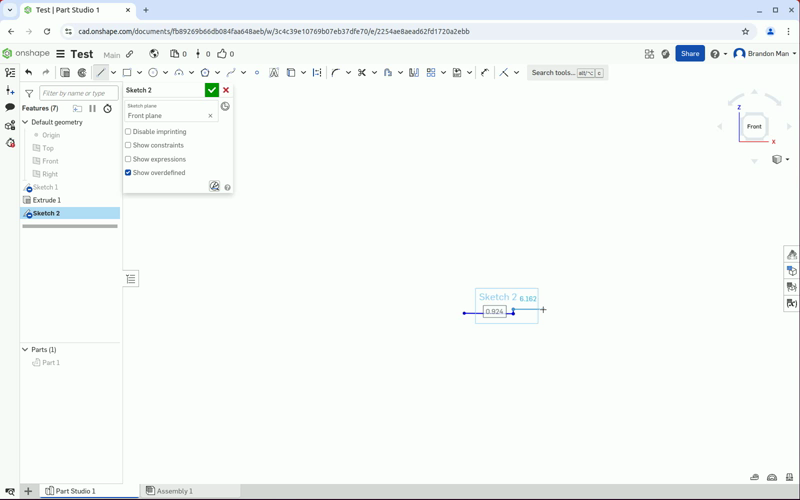
mouse_move(464, 309)
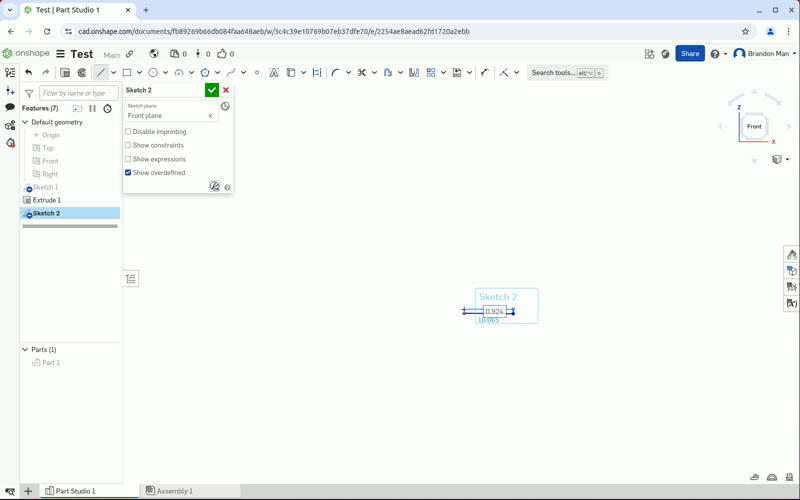
scroll(6)
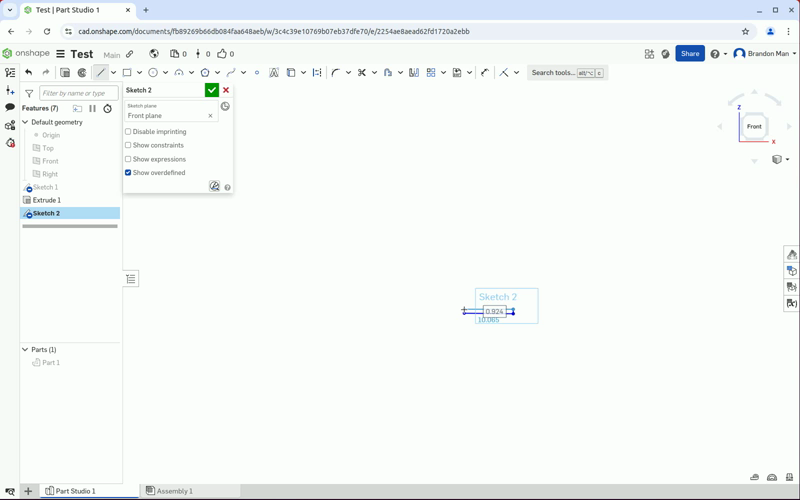
scroll(6)
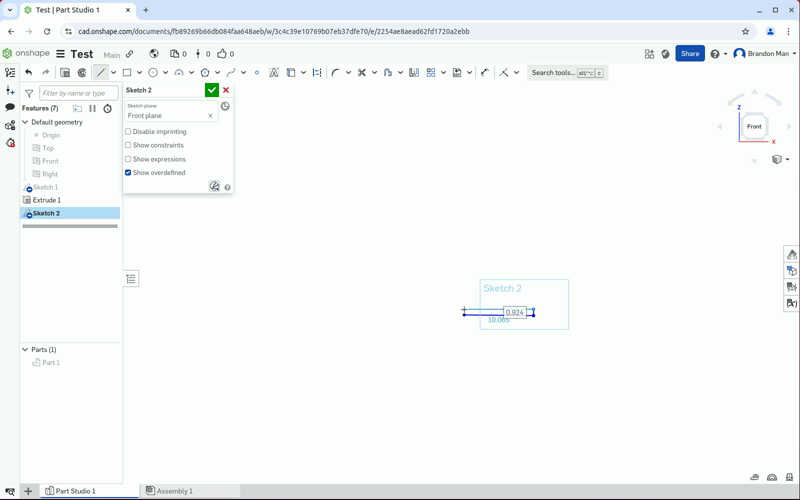
scroll(6)
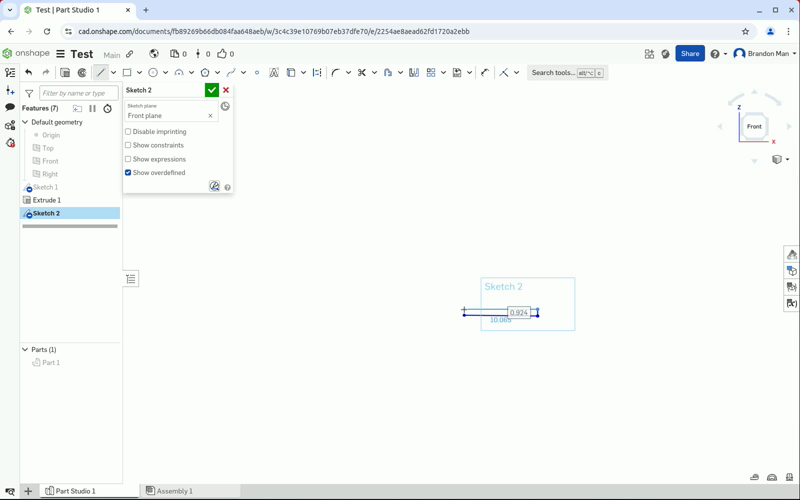
scroll(6)
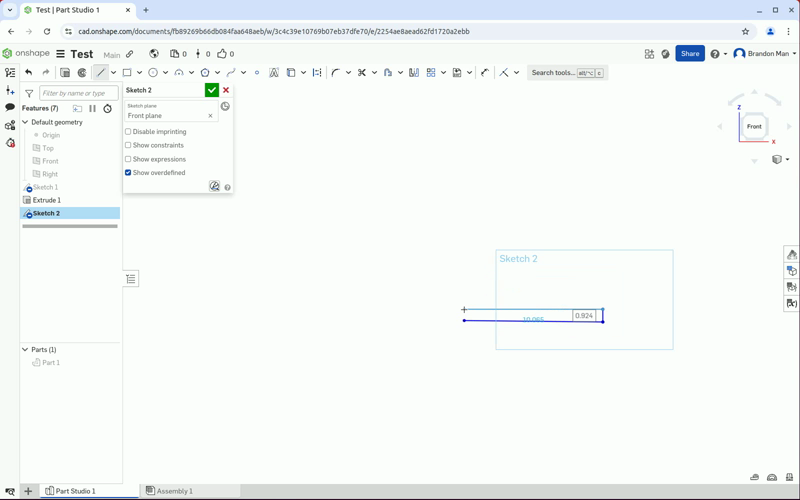
scroll(6)
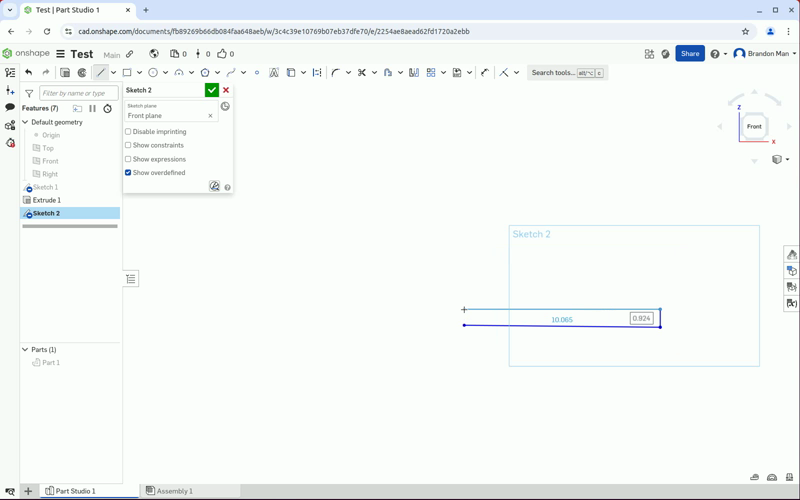
scroll(6)
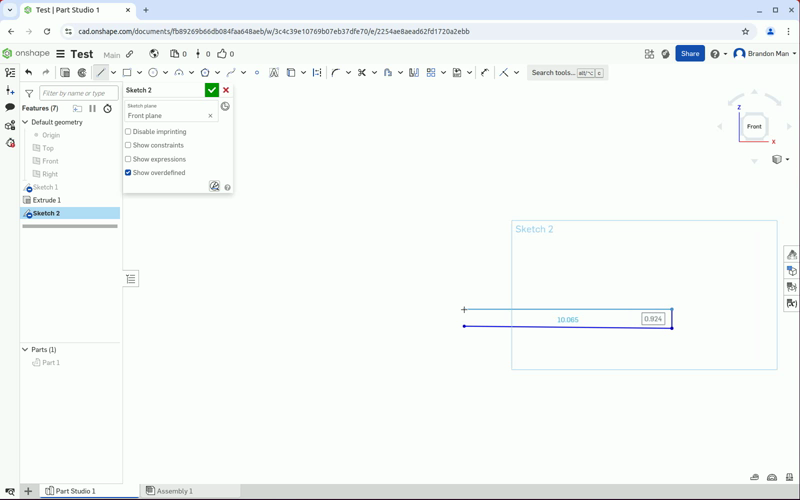
scroll(6)
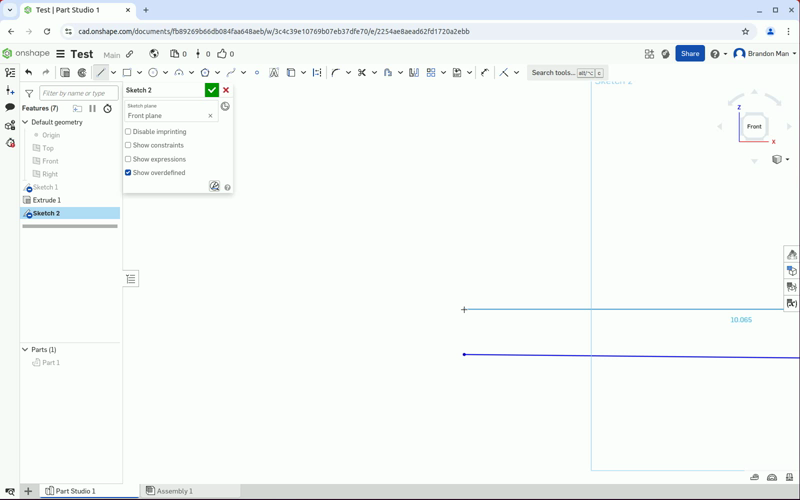
click(464, 309)
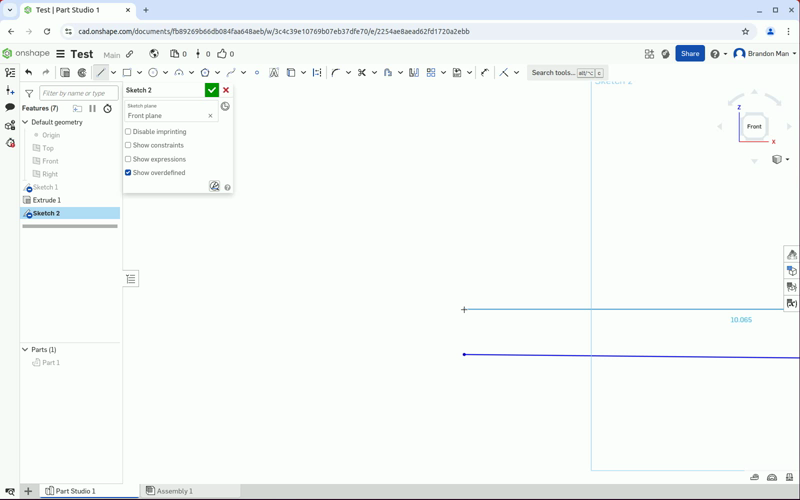
scroll(-6)
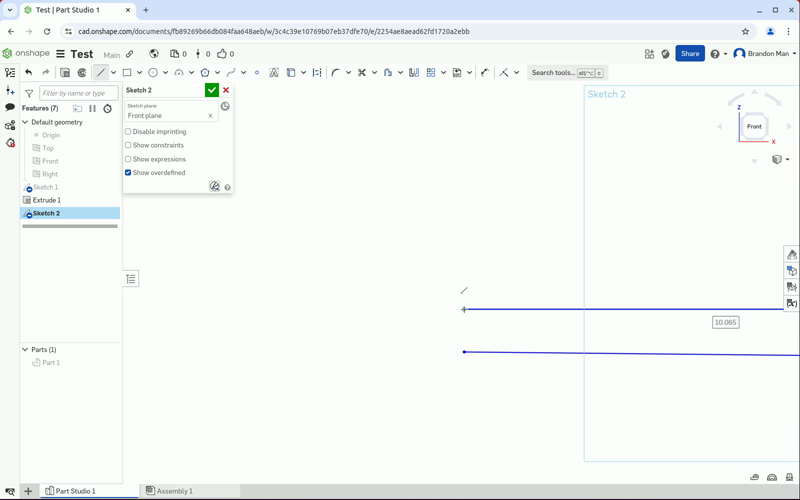
scroll(-6)
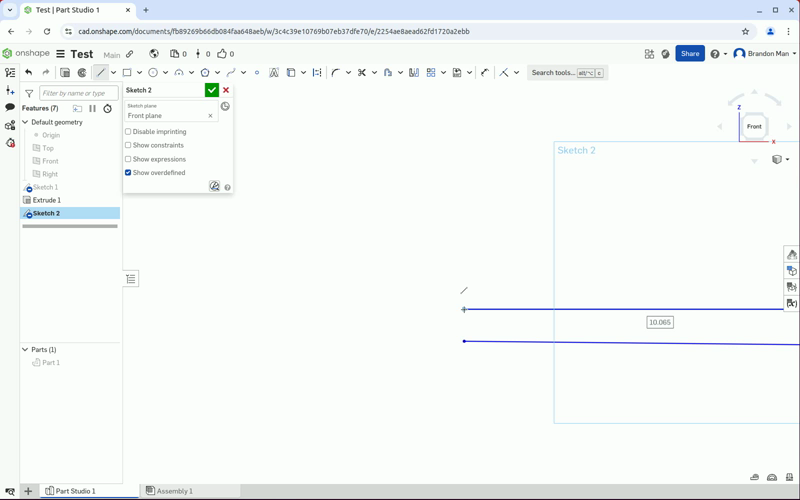
scroll(-6)
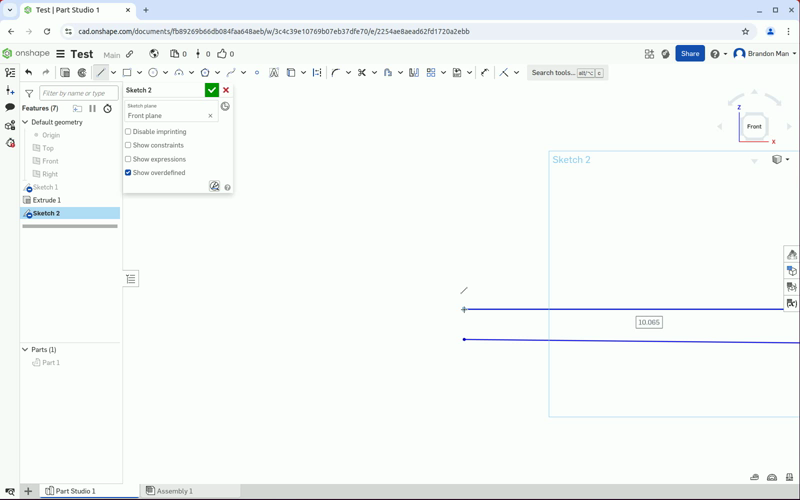
scroll(-6)
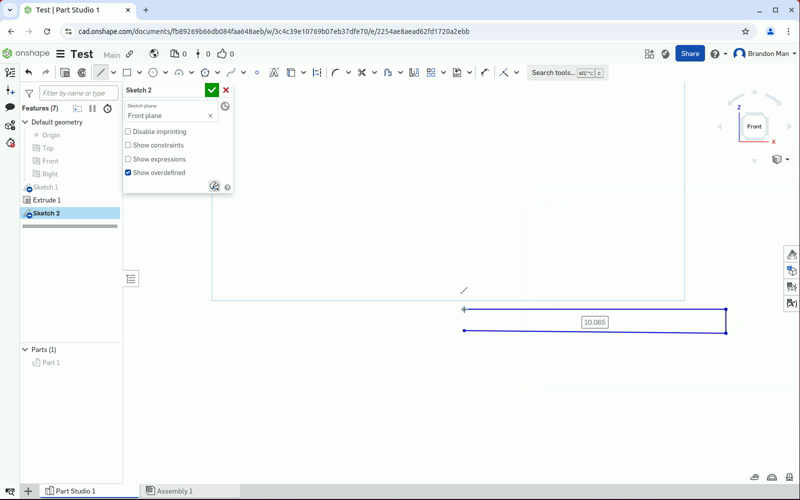
scroll(-6)
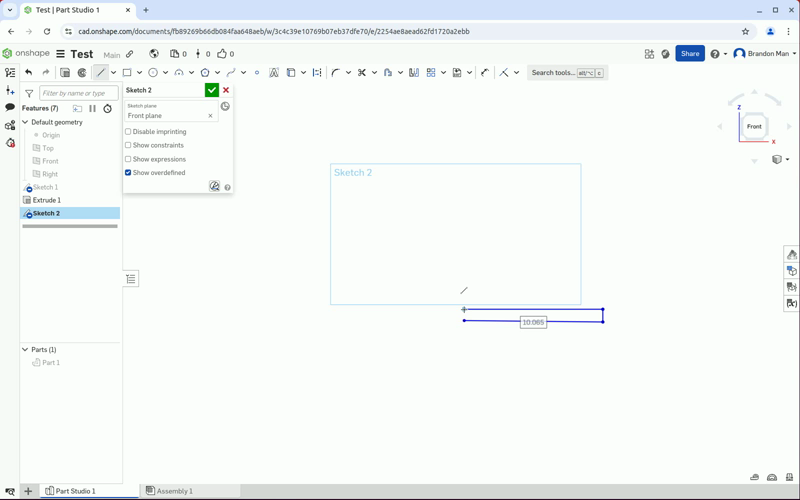
scroll(-6)
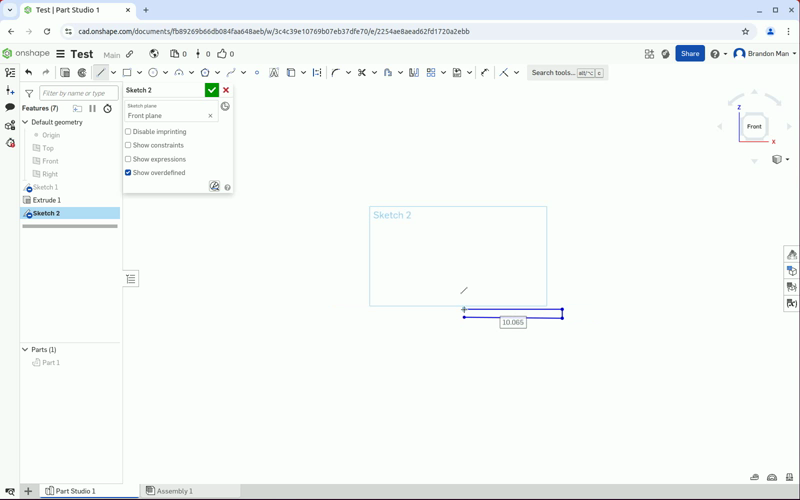
scroll(-6)
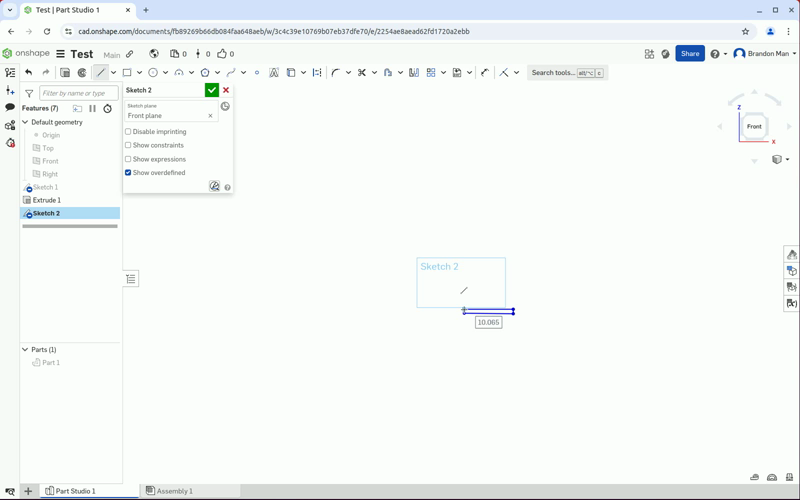
key_up(shift)
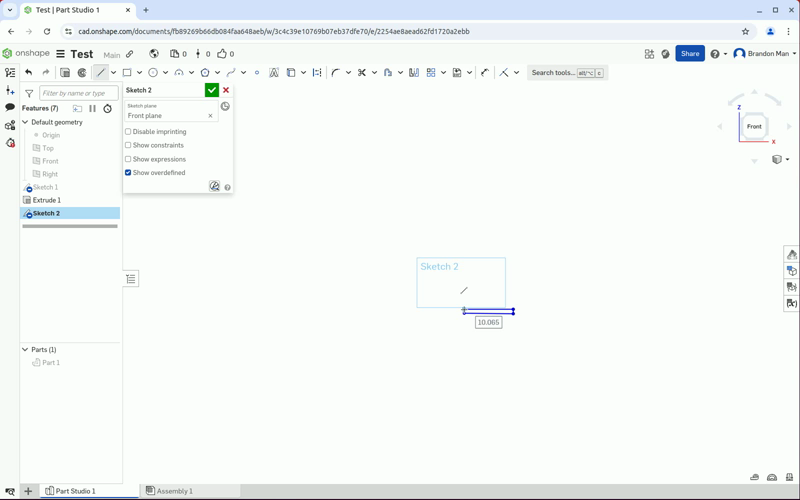
mouse_move(494, 309)
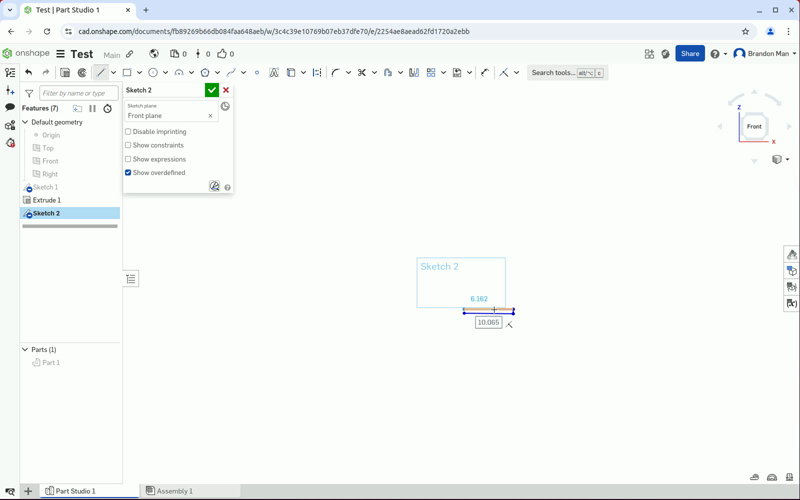
key_down(shift)
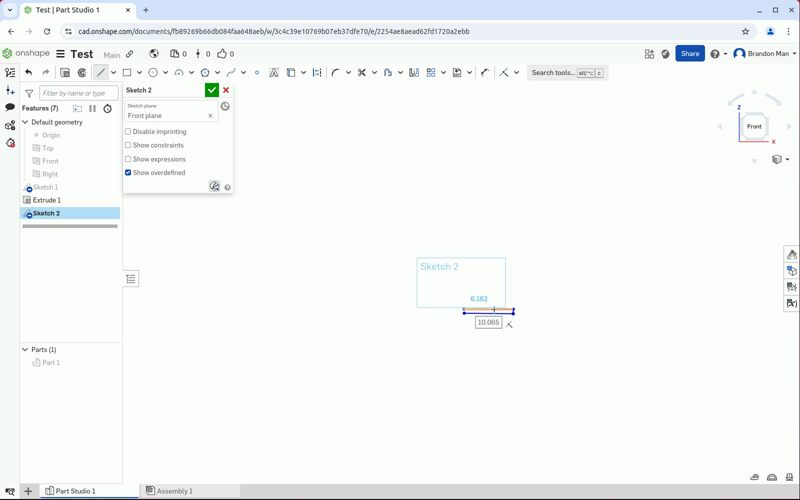
mouse_move(464, 313)
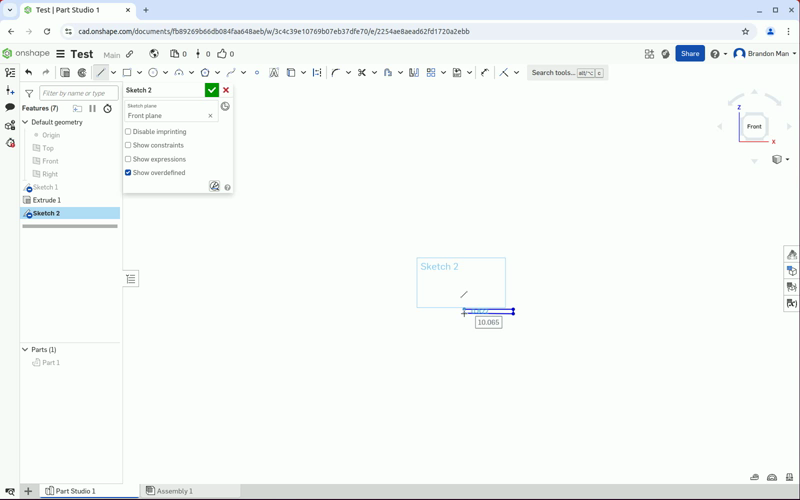
scroll(6)
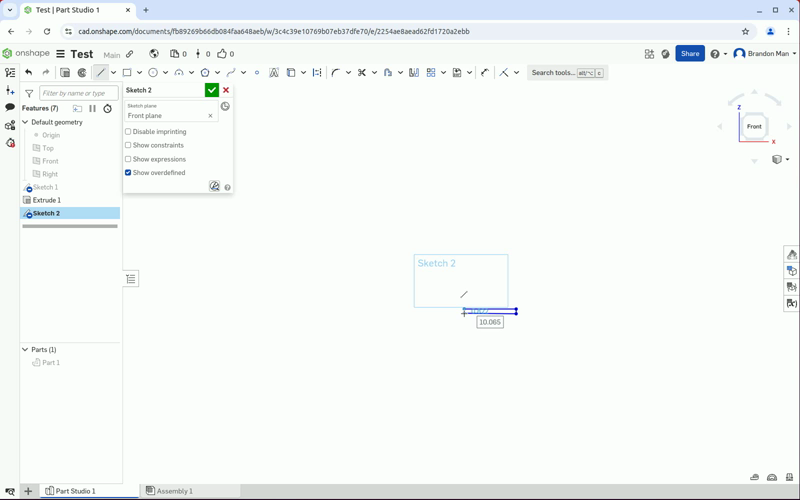
scroll(6)
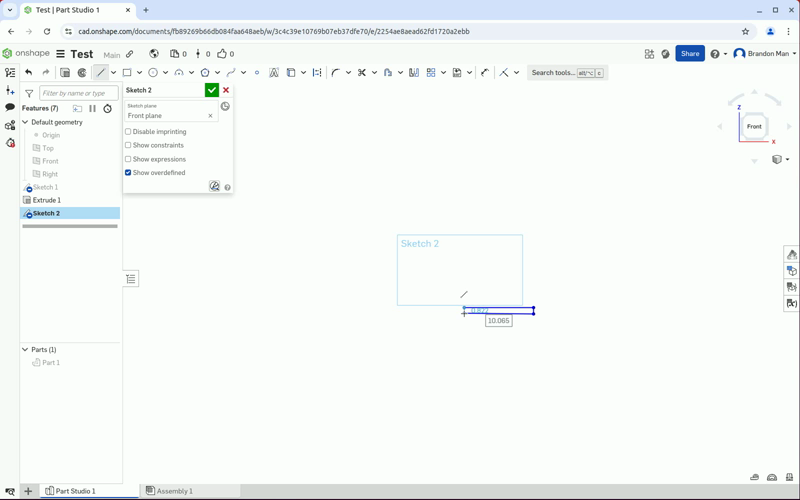
scroll(6)
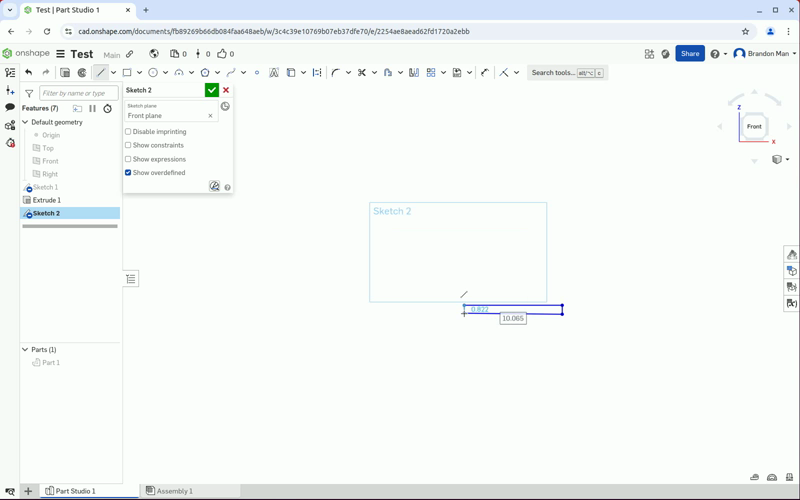
scroll(6)
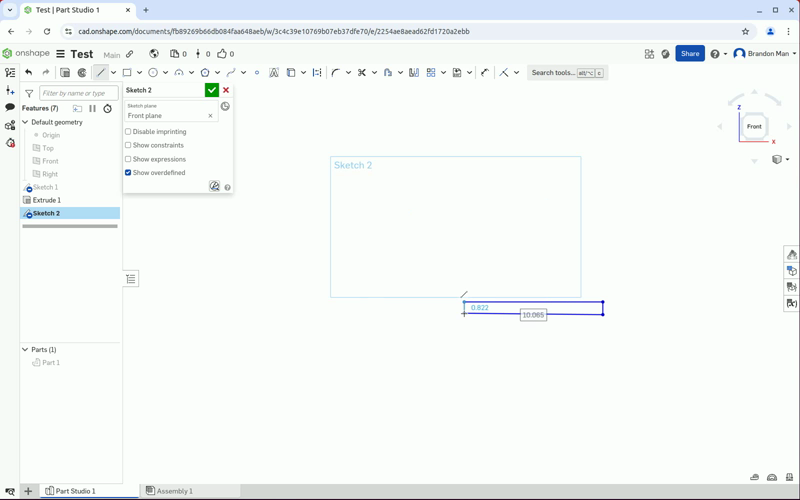
scroll(6)
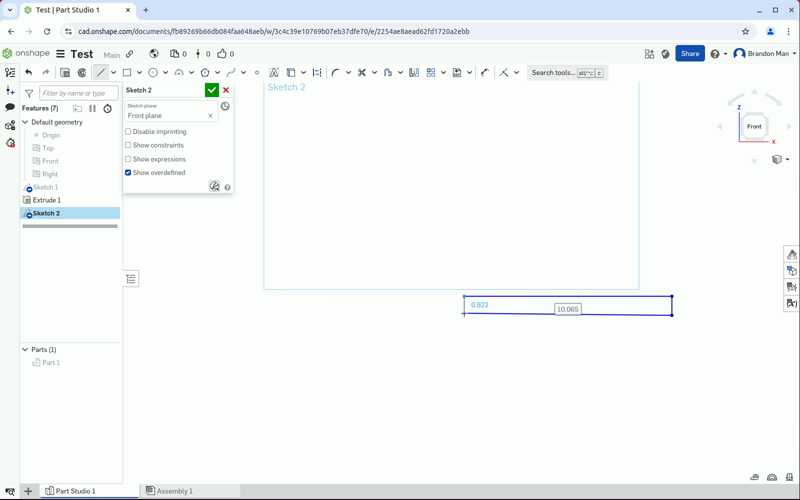
scroll(6)
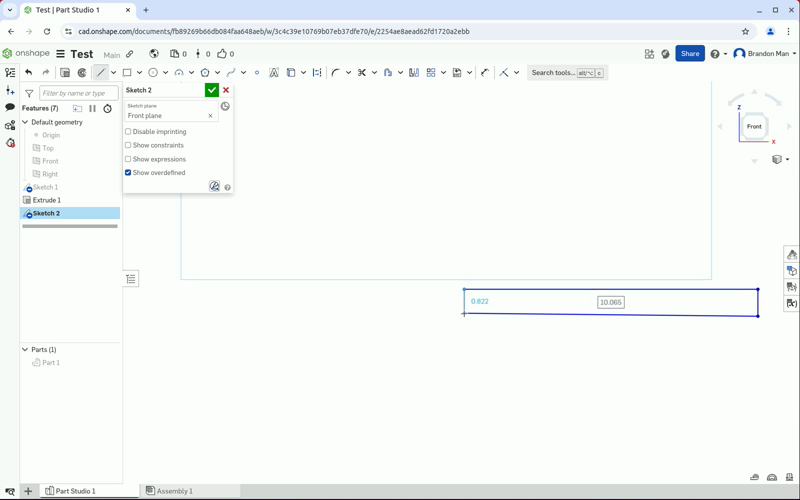
scroll(6)
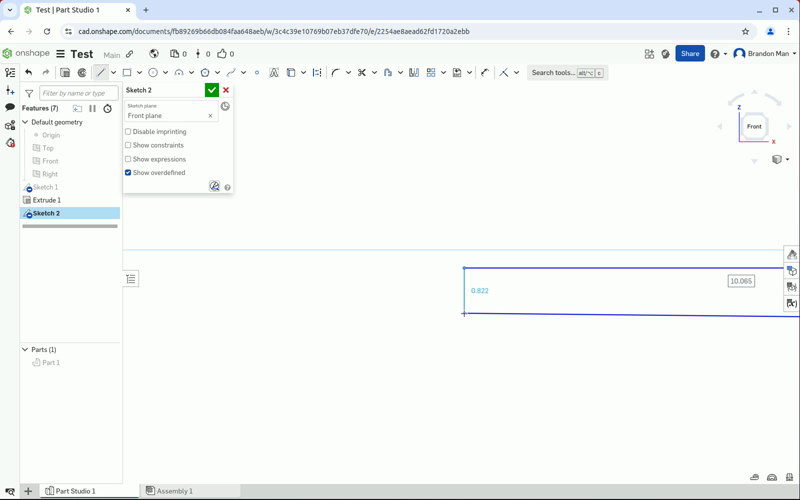
key_up(shift)
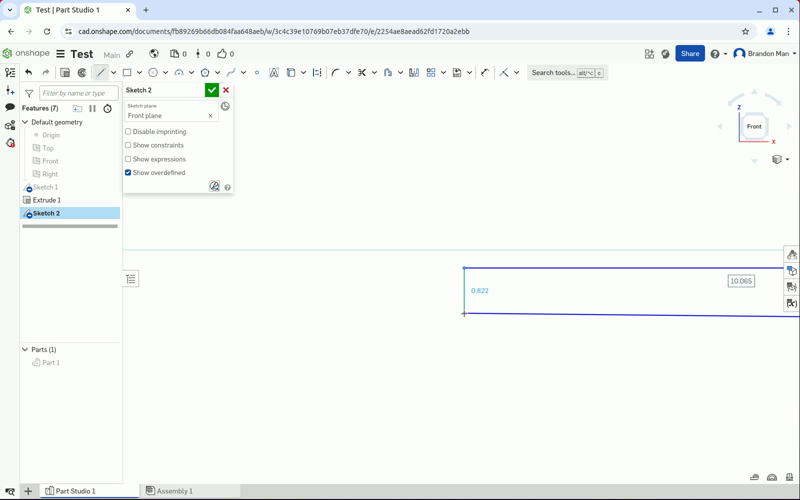
click(464, 313)
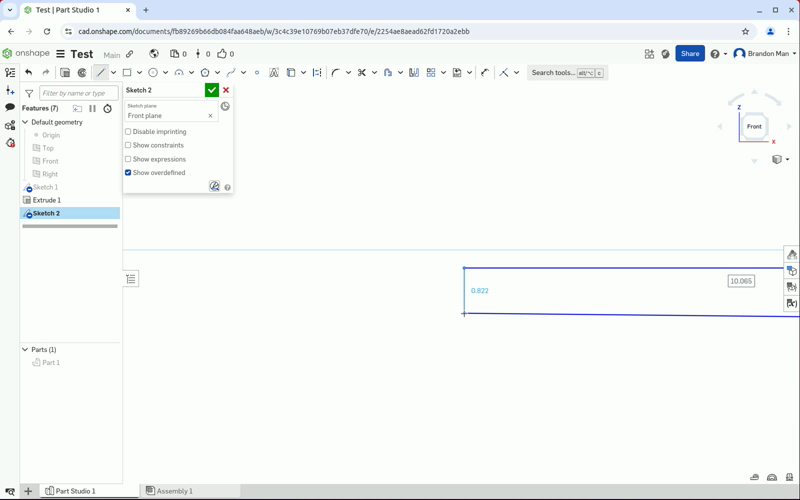
scroll(-6)
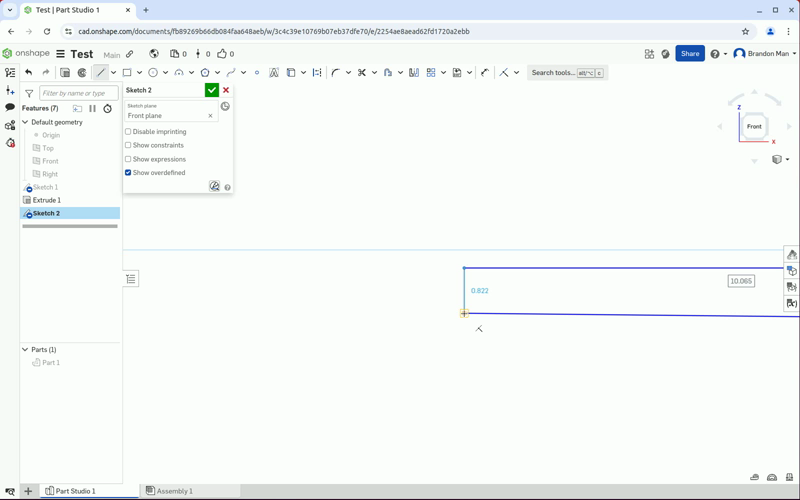
scroll(-6)
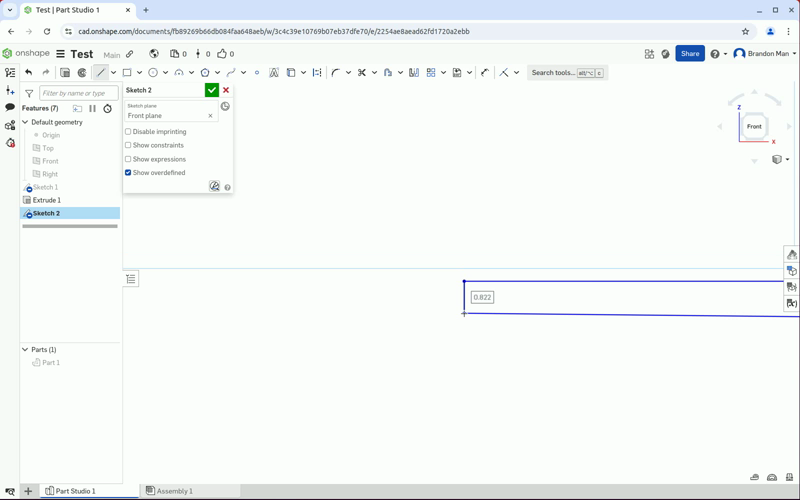
scroll(-6)
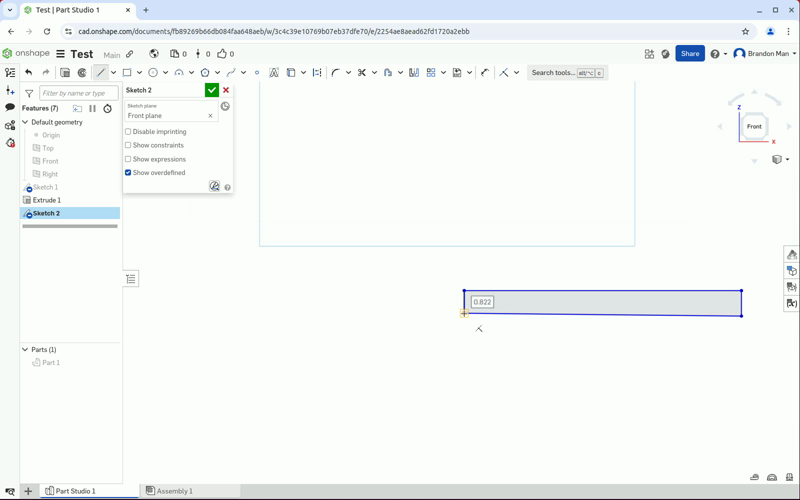
scroll(-6)
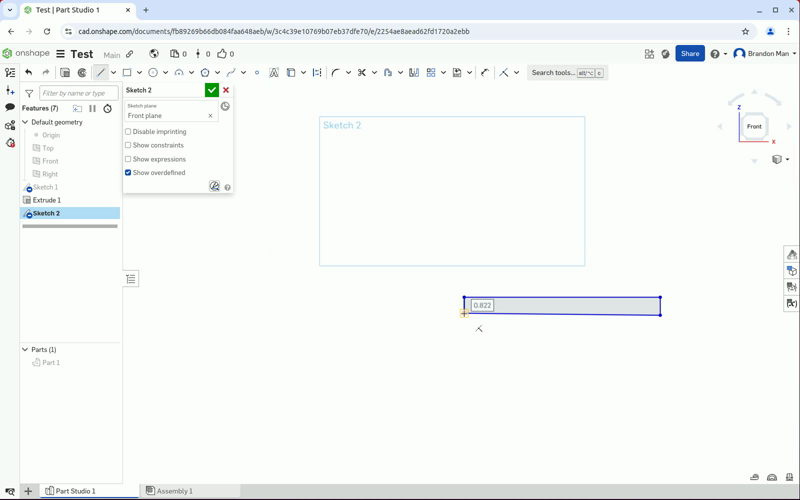
scroll(-6)
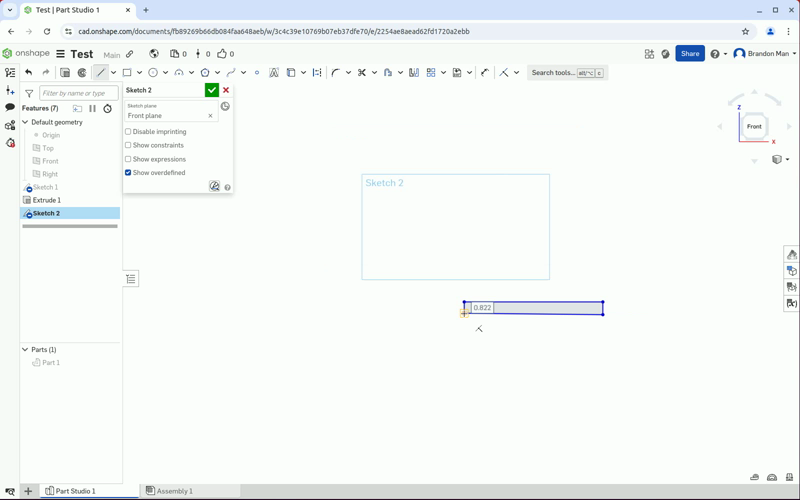
scroll(-6)
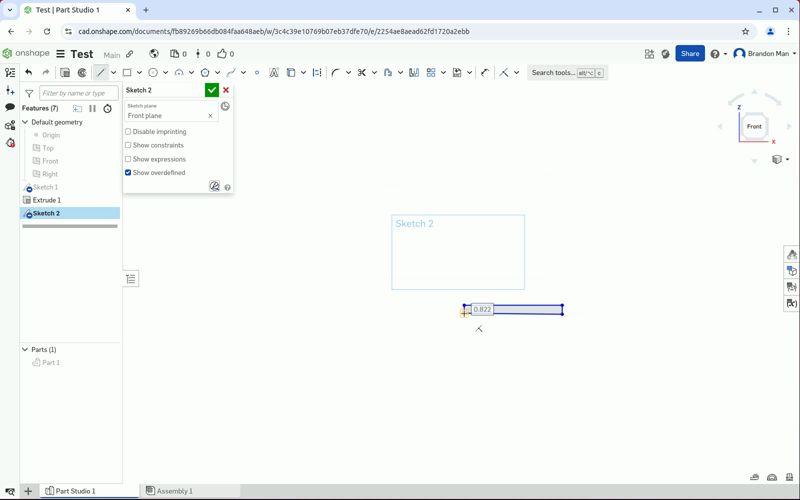
scroll(-6)
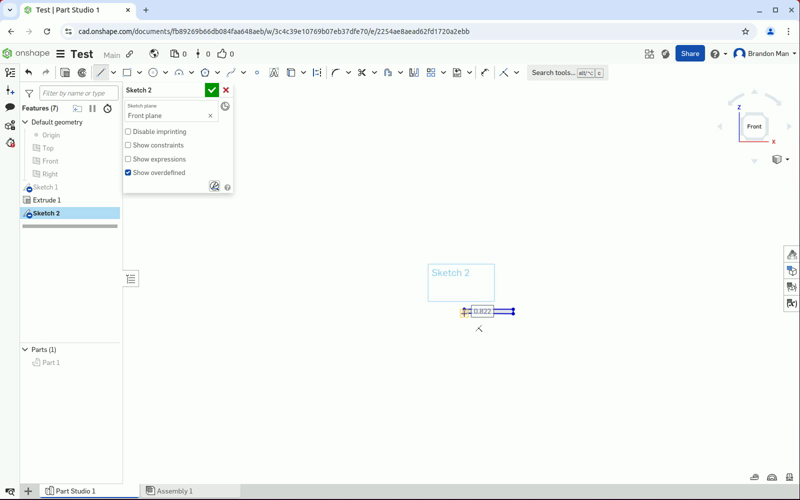
key(esc)
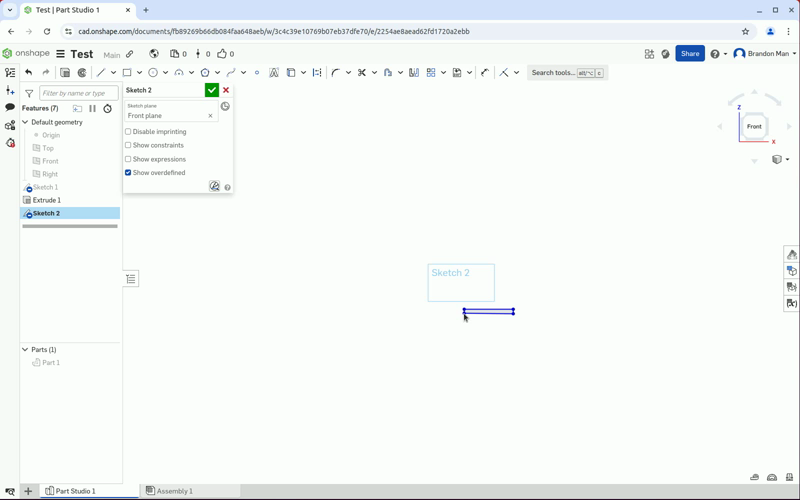
mouse_move(489, 310)
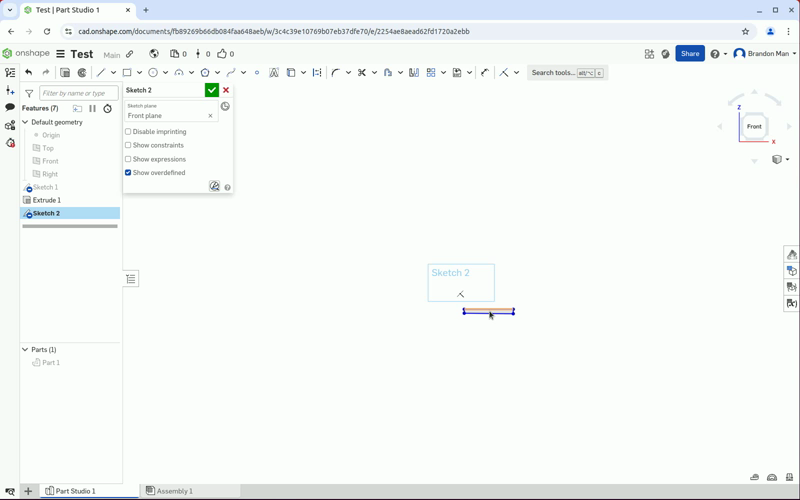
scroll(6)
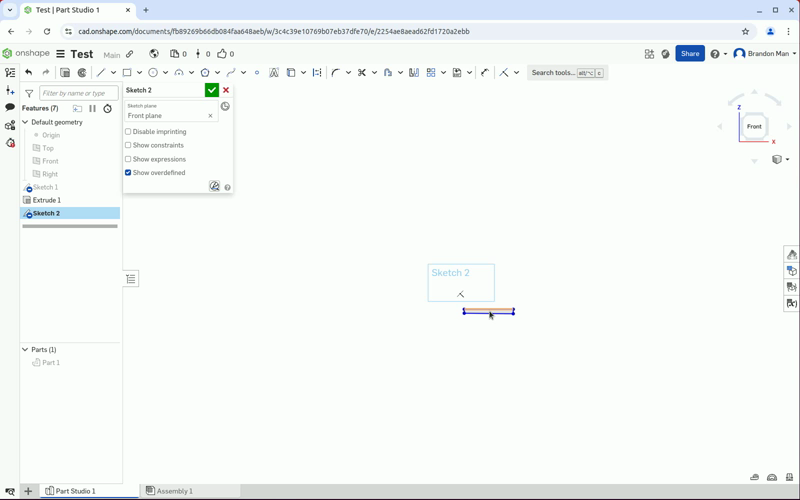
scroll(6)
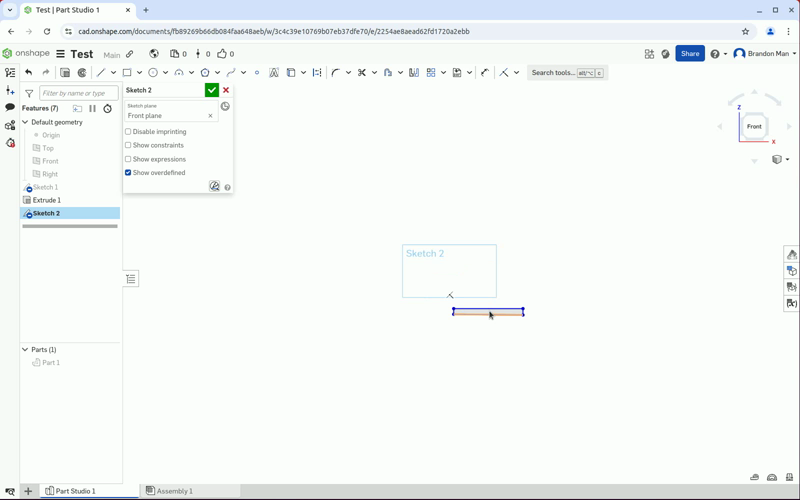
scroll(6)
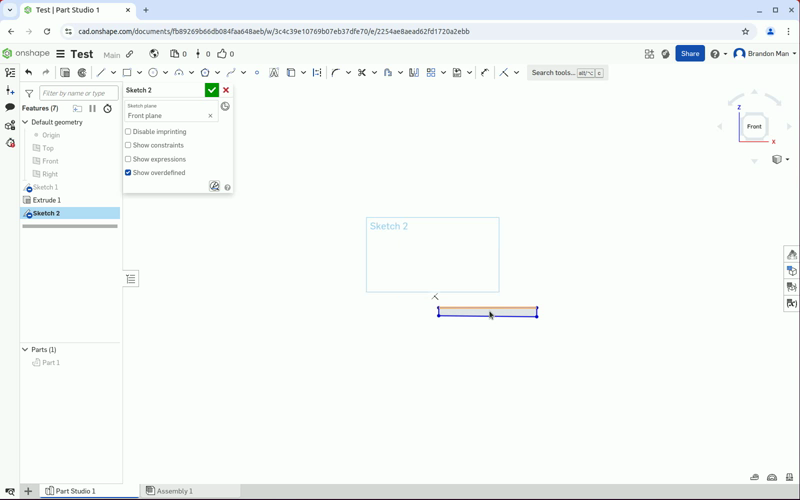
scroll(6)
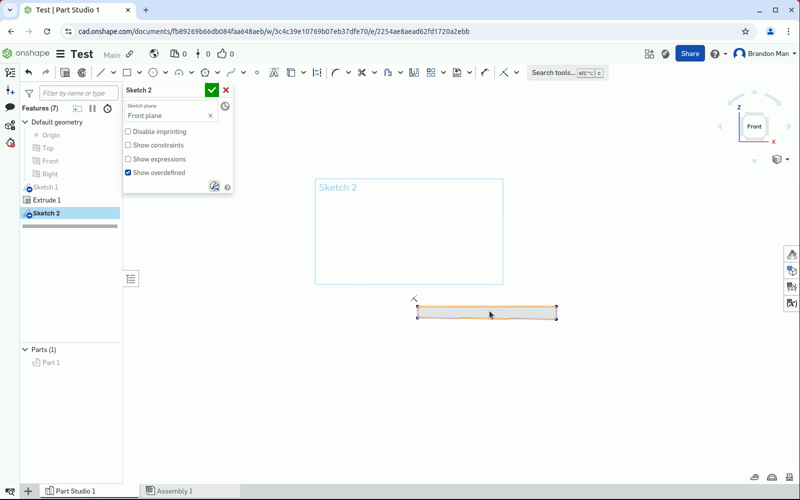
scroll(6)
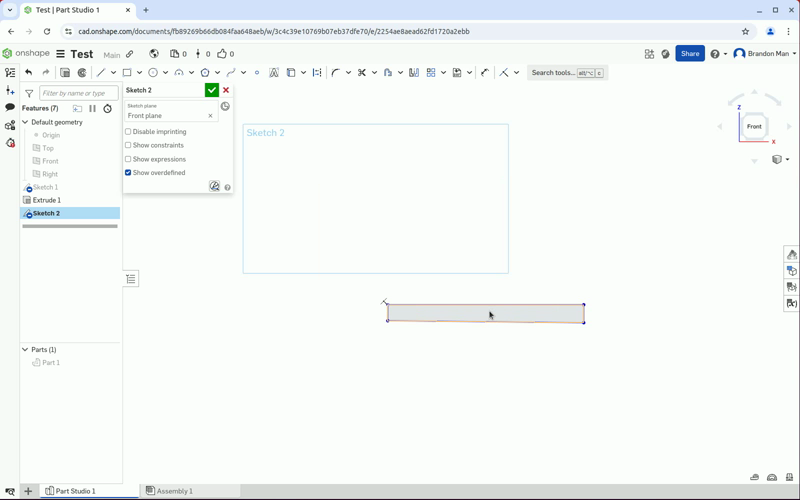
scroll(6)
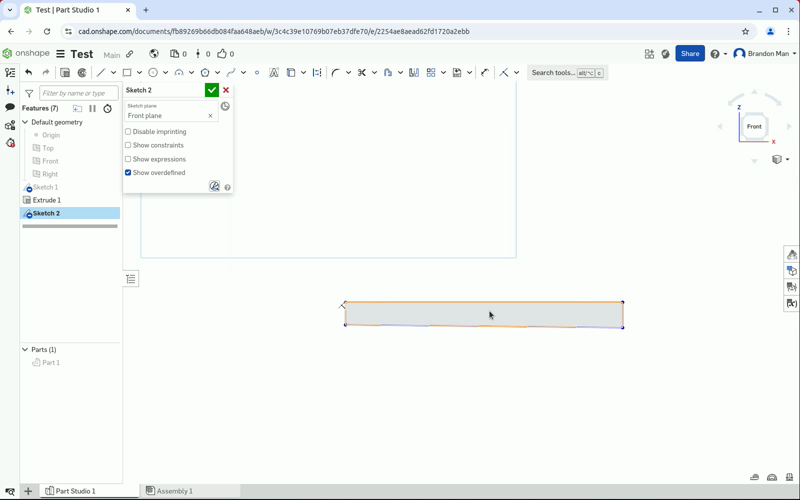
scroll(6)
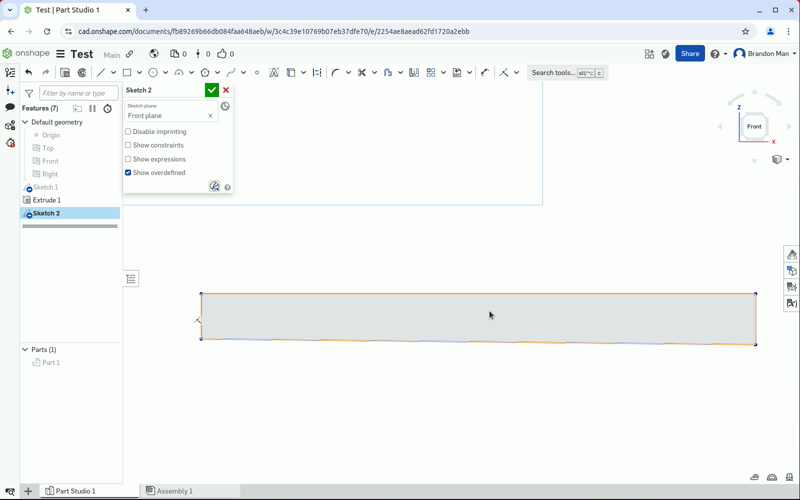
click(489, 310)
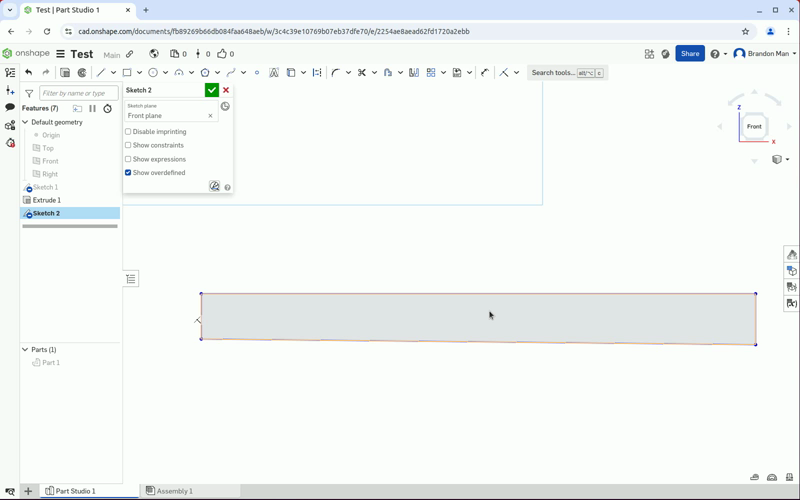
scroll(-6)
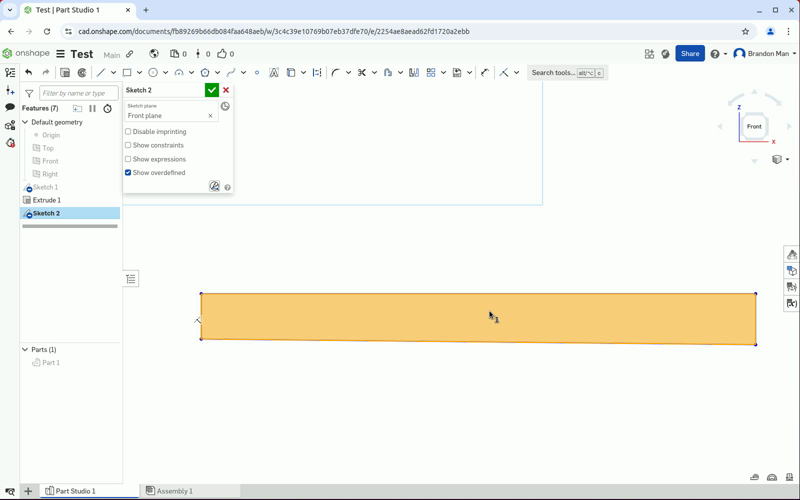
scroll(-6)
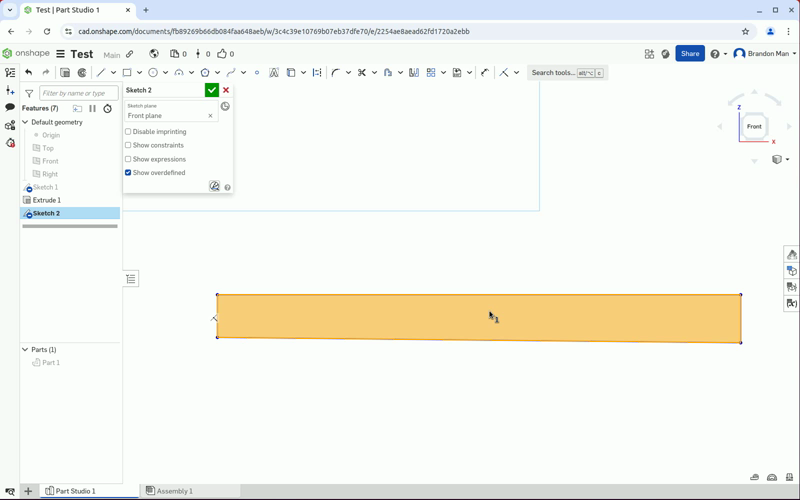
scroll(-6)
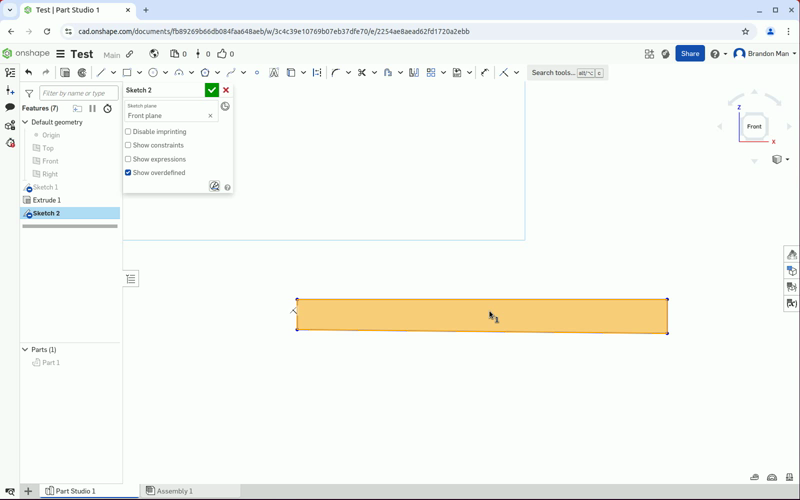
scroll(-6)
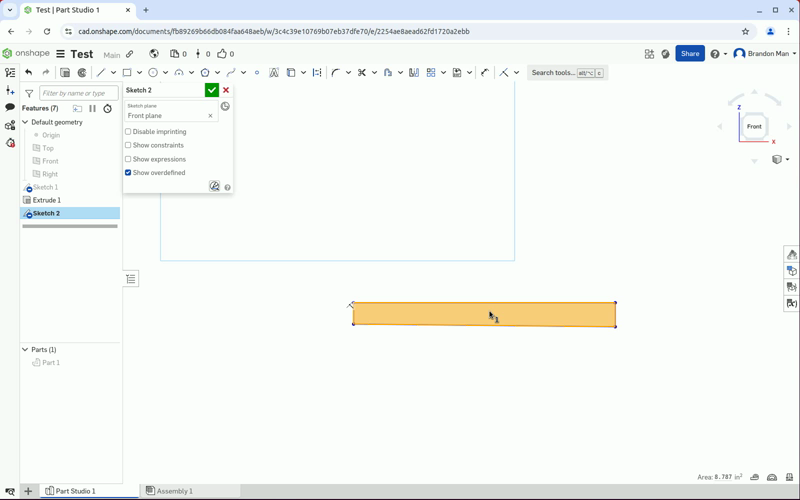
scroll(-6)
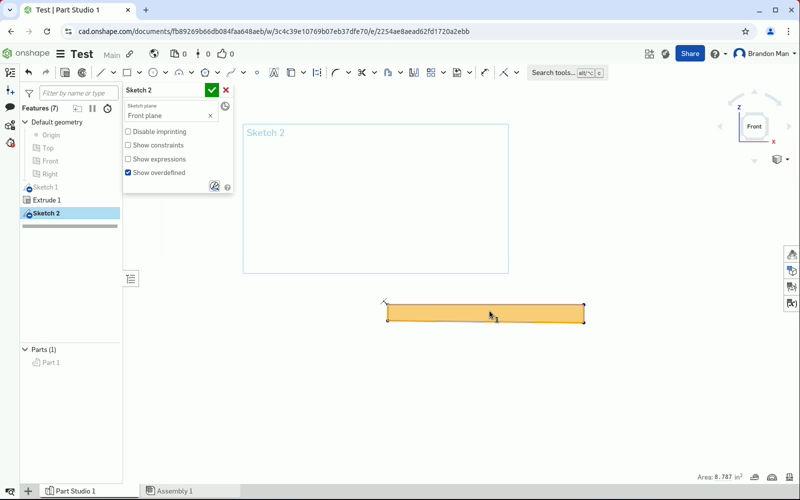
scroll(-6)
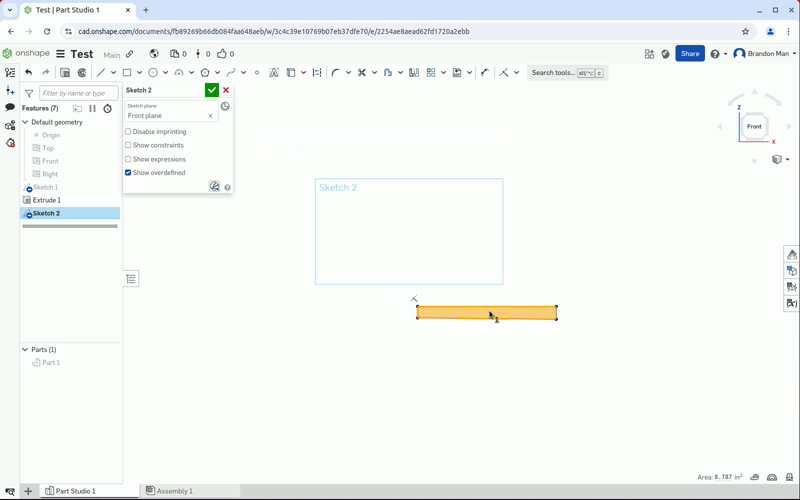
scroll(-6)
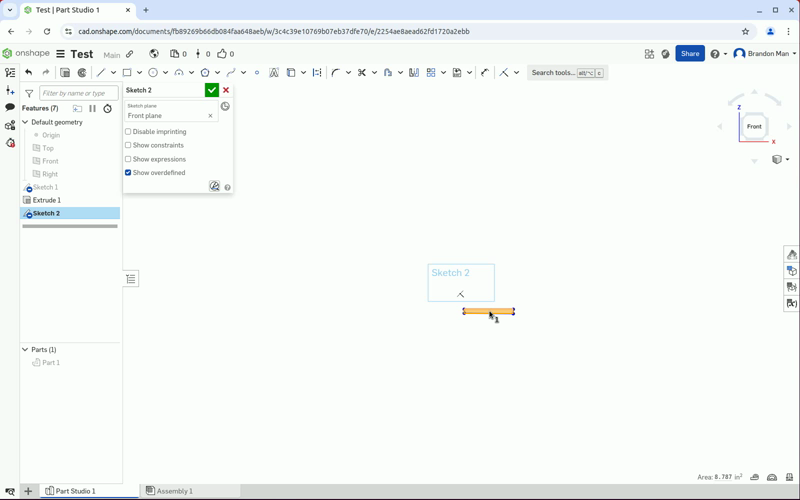
mouse_move(73, 352)
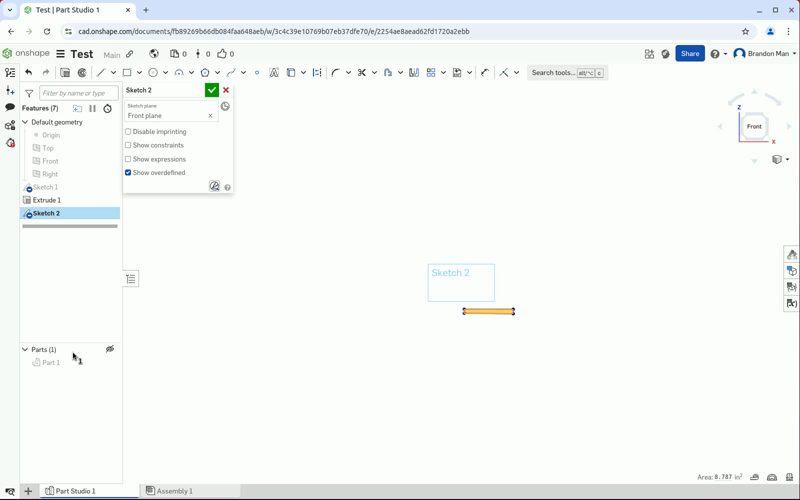
key(shift+y)
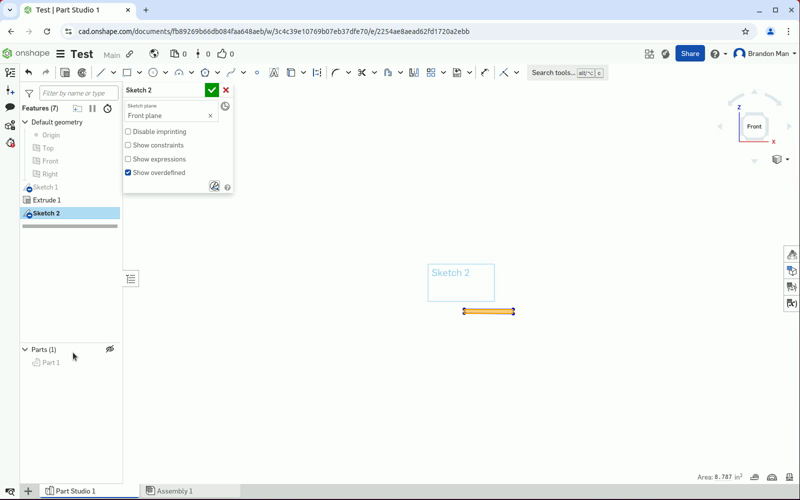
key(shift+e)
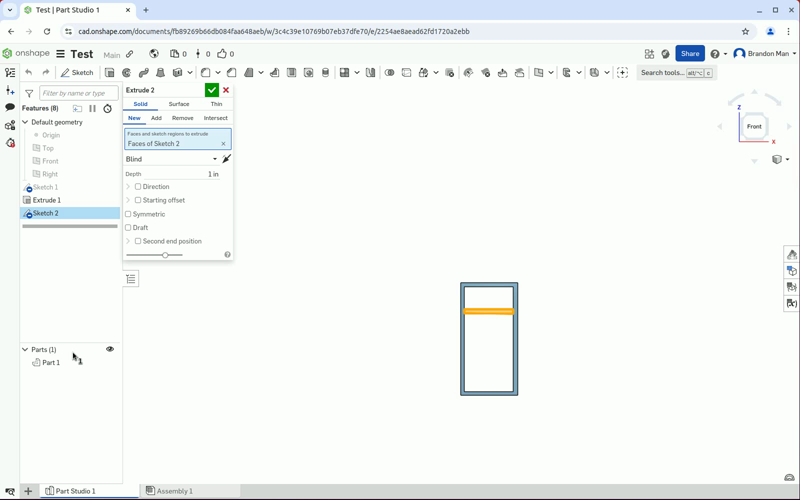
mouse_move(143, 106)
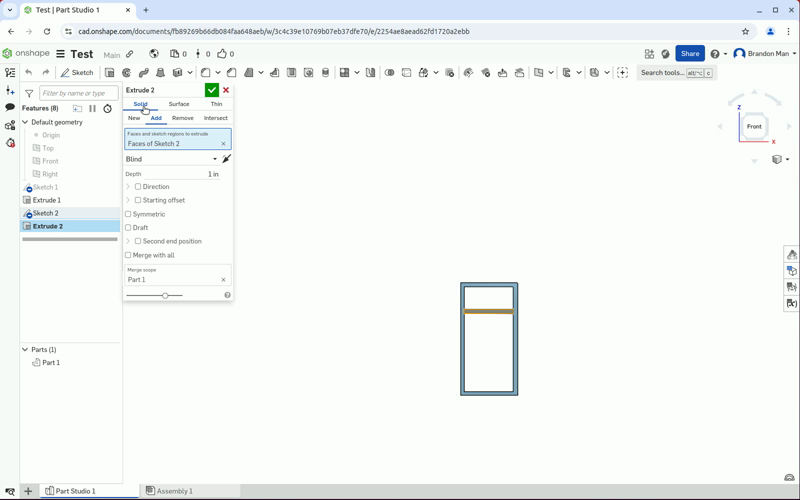
click(143, 106)
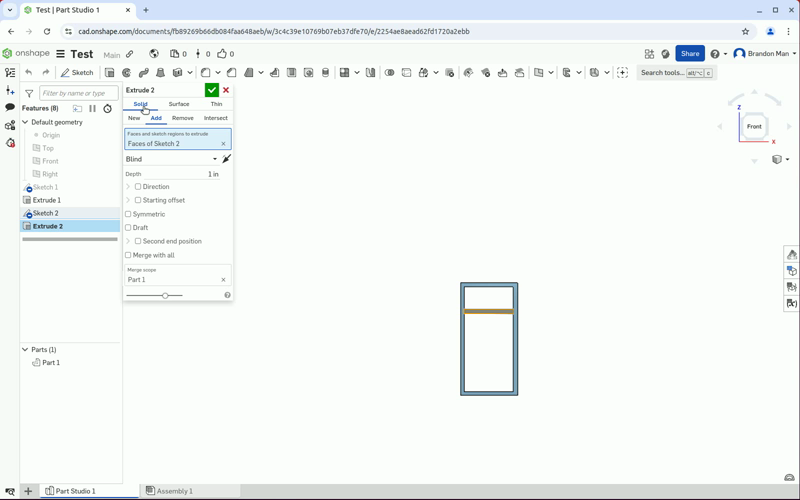
mouse_move(137, 120)
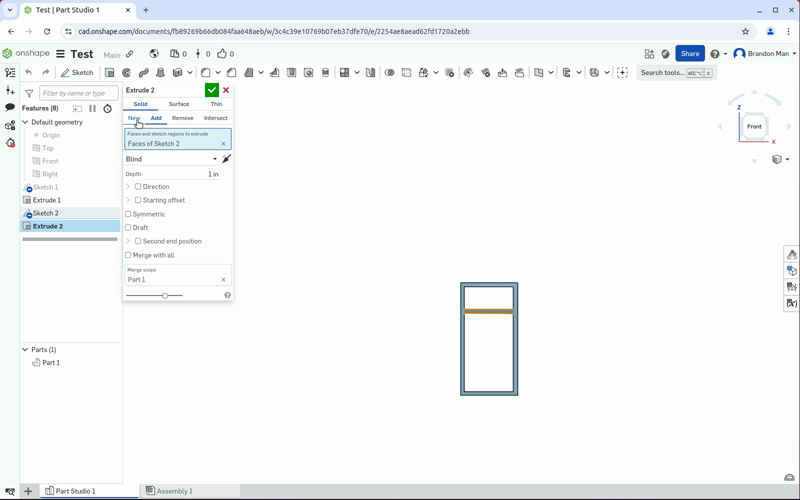
click(137, 120)
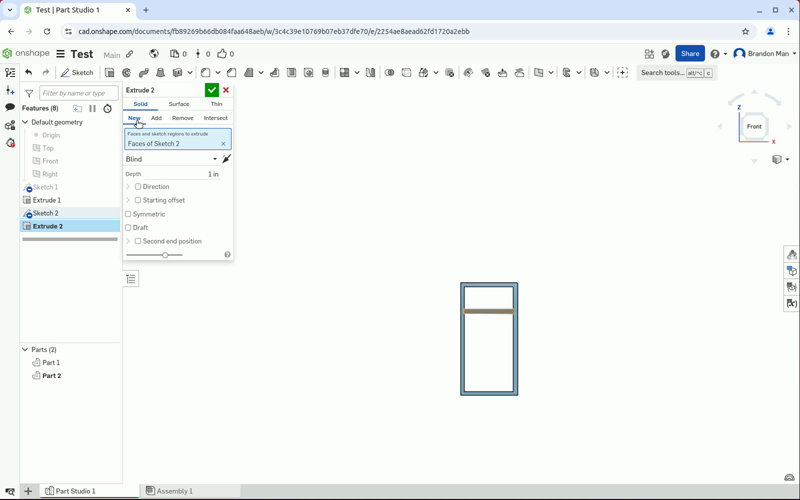
key(tab, 4)
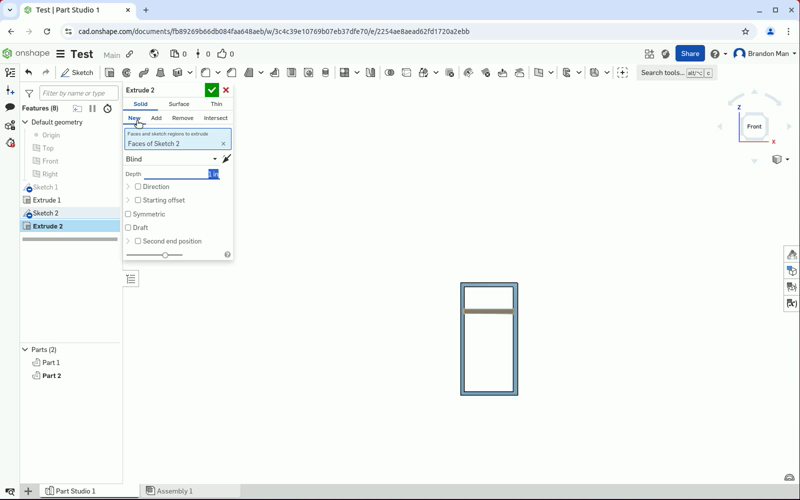
text(0.722)
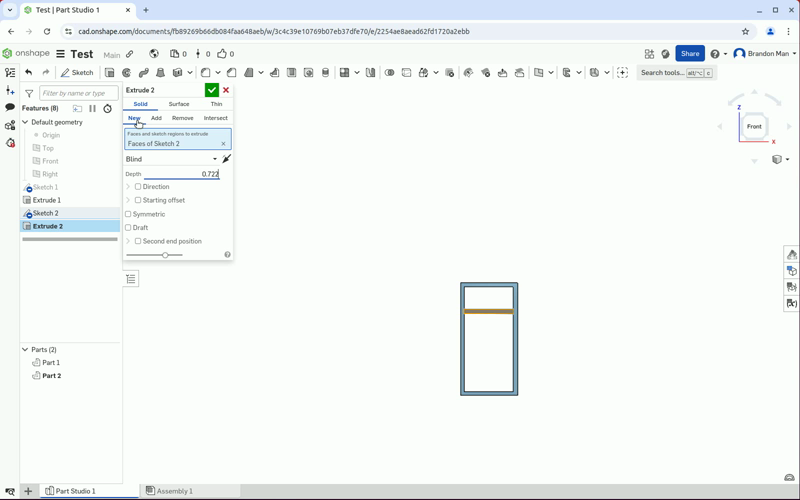
key(enter)
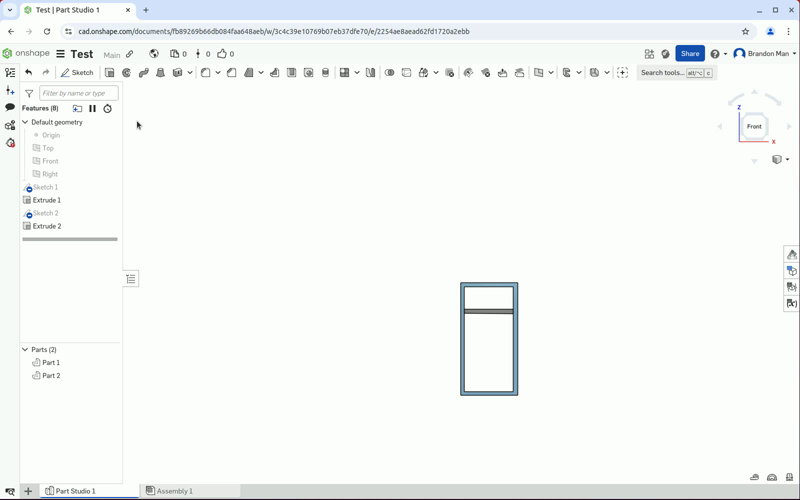
key(shift+h)
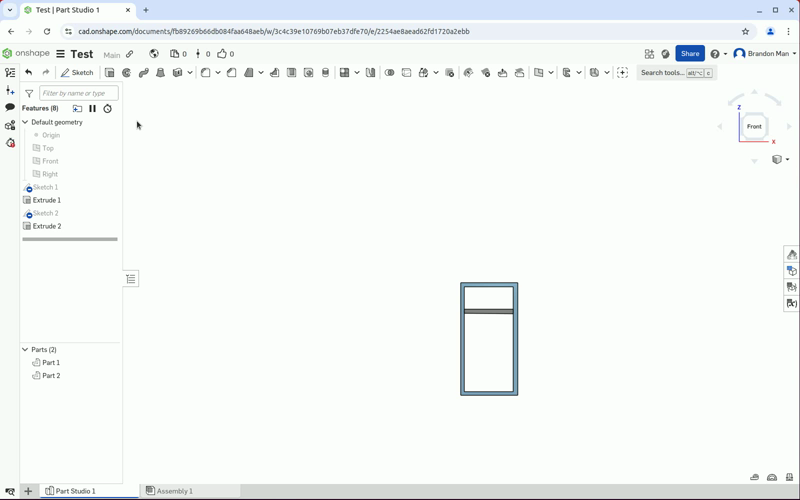
key(shift+h)
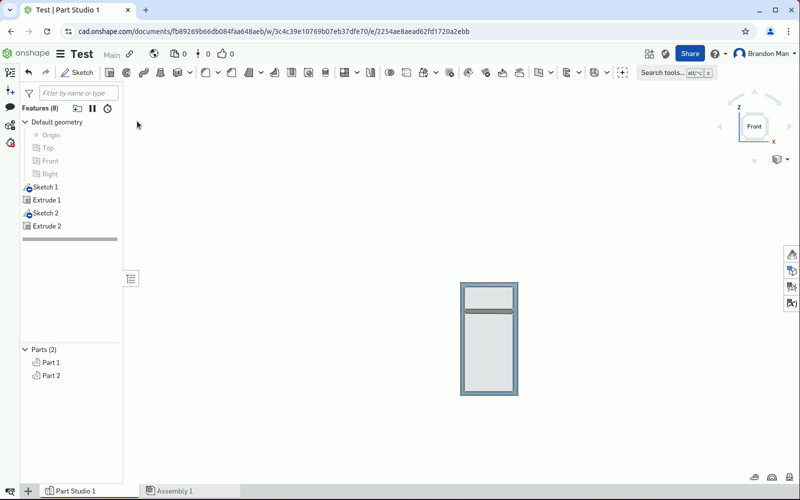
key(shift+7)
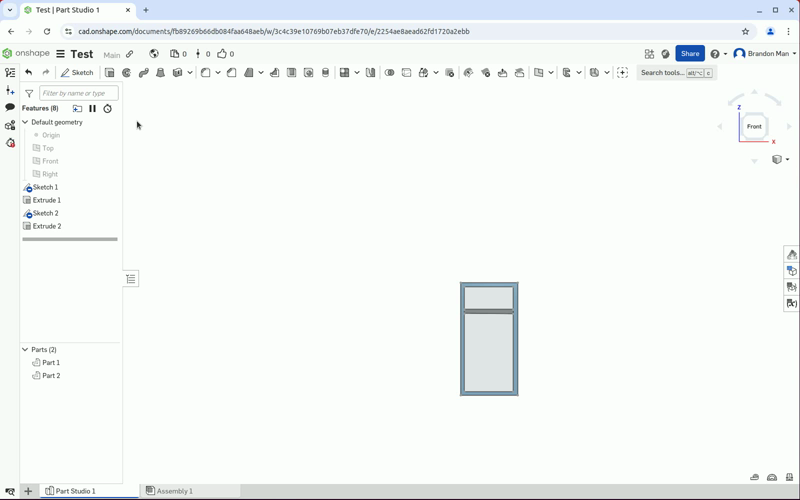
key(left, 2)
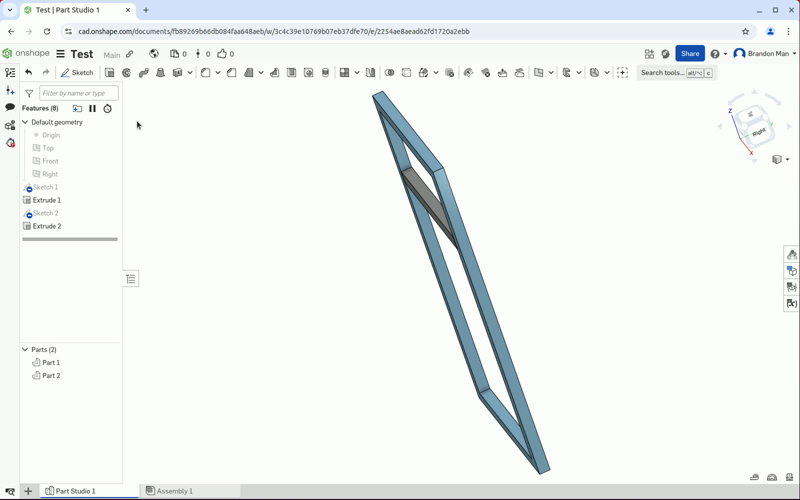
key(down, 2)
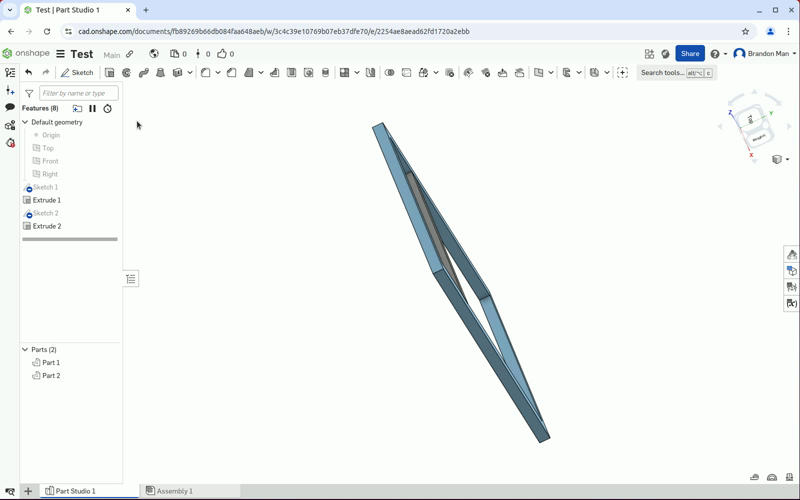
key(up, 2)
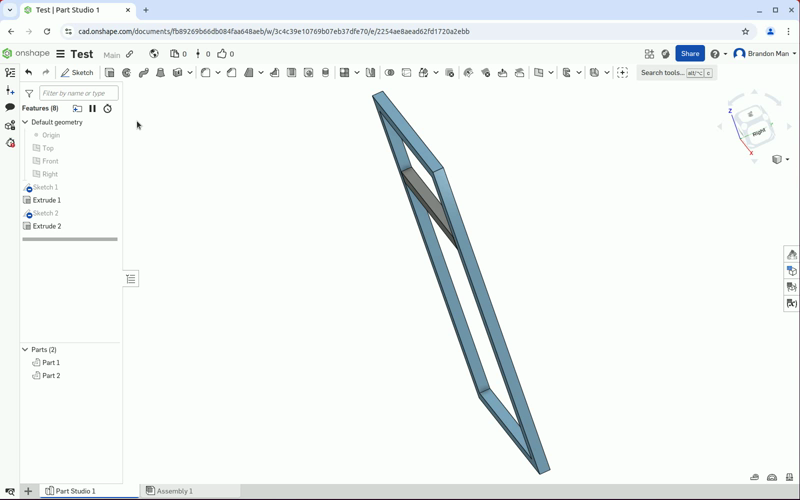
key(right, 2)
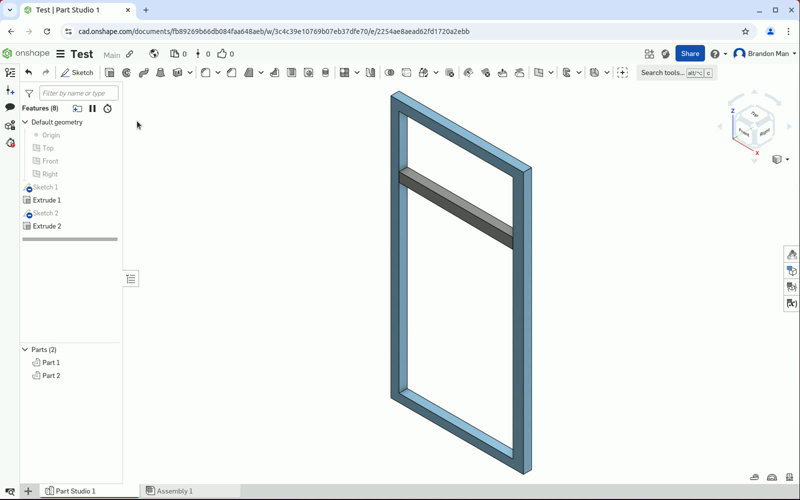
mouse_move(73, 189)
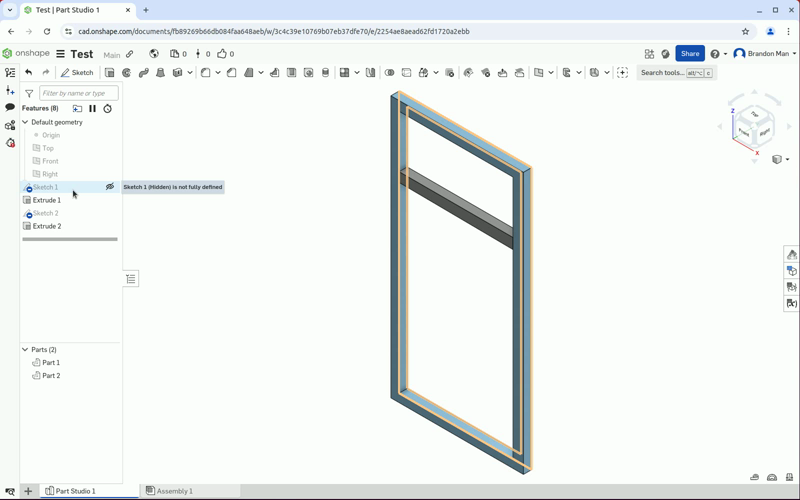
click(73, 189)